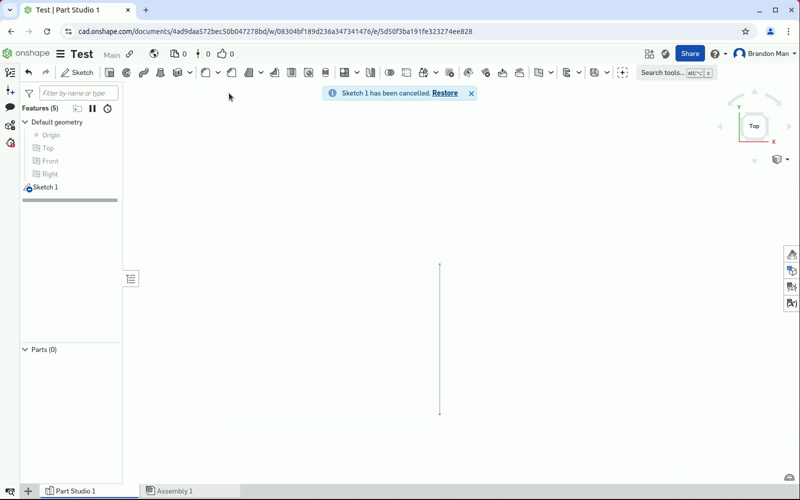
key(shift+h)
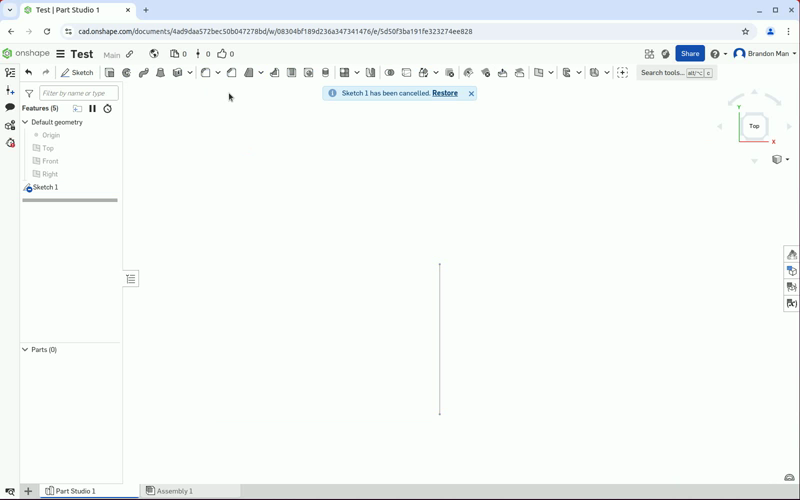
key(shift+s)
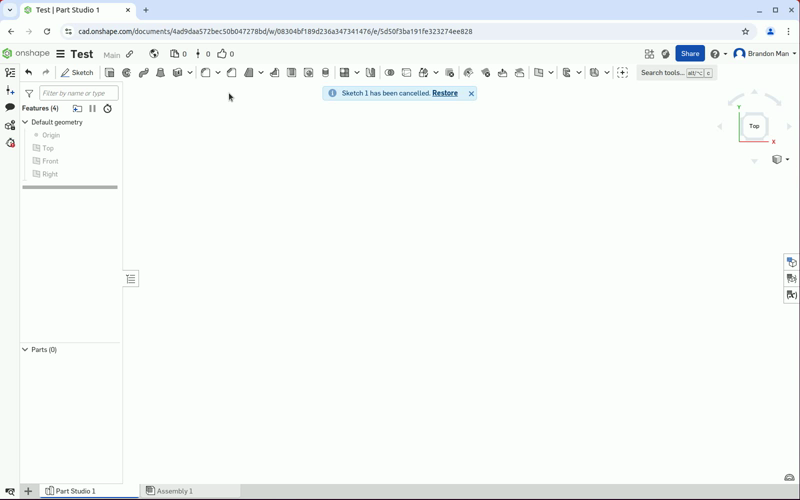
mouse_move(73, 150)
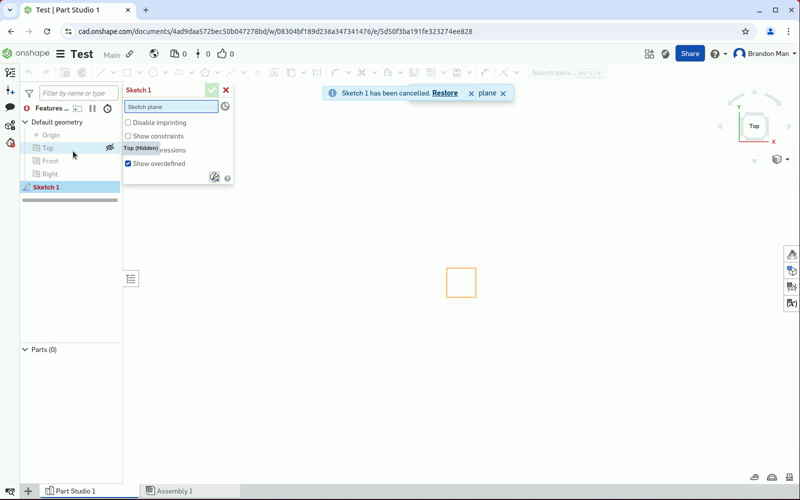
click(73, 150)
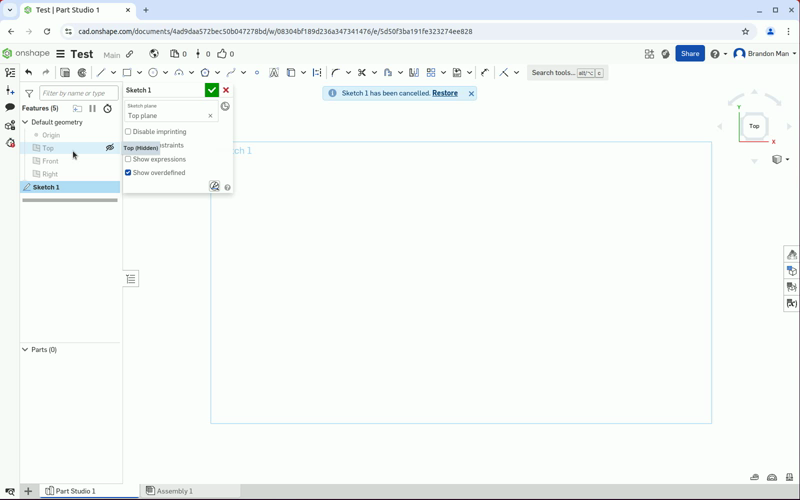
mouse_move(73, 352)
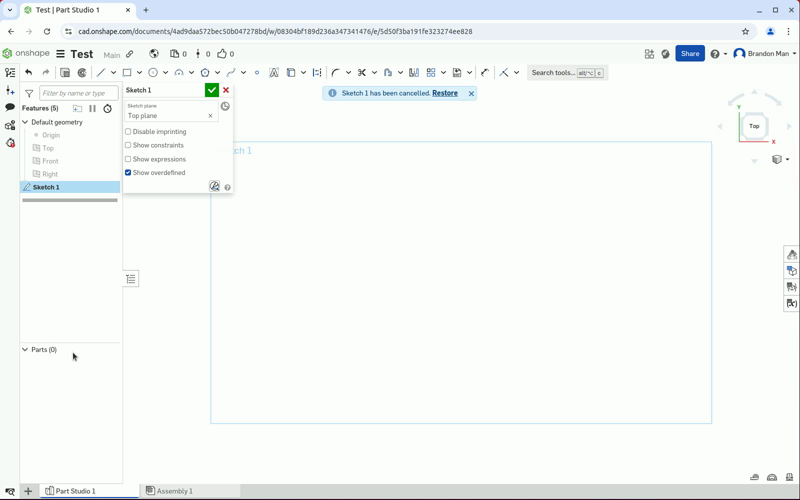
key(y)
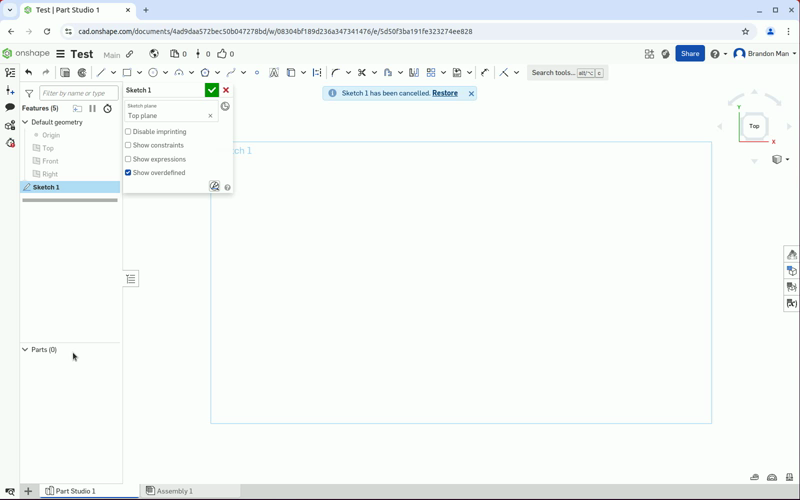
key(l)
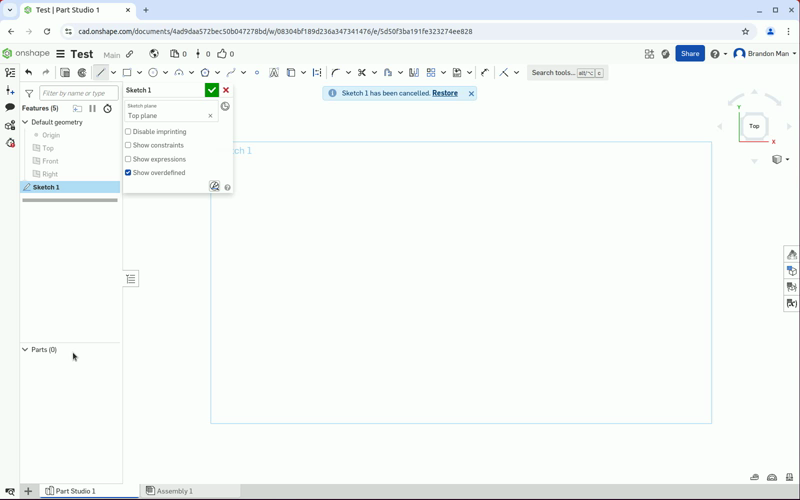
key_down(shift)
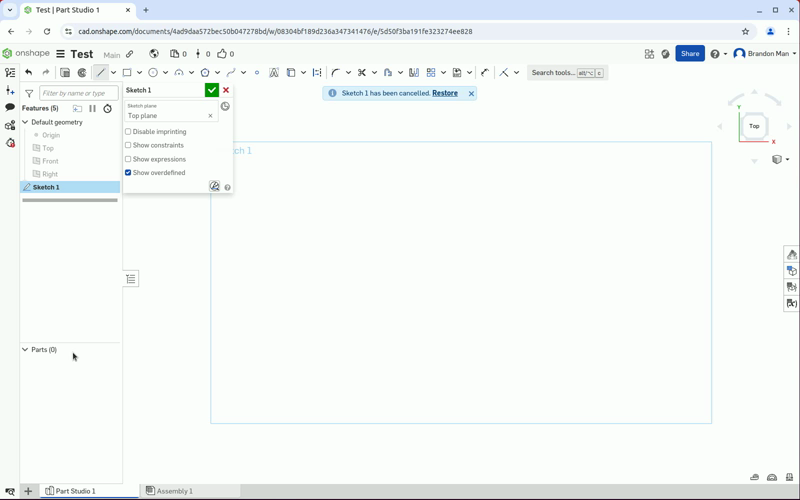
mouse_move(398, 313)
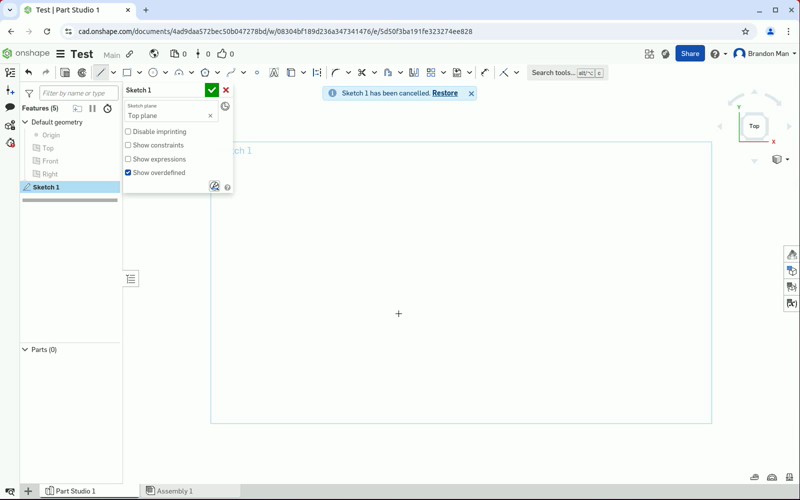
click(398, 313)
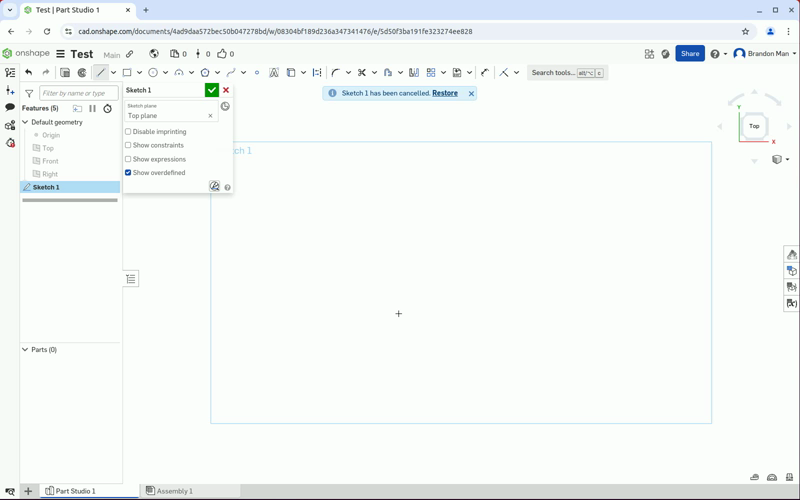
key_up(shift)
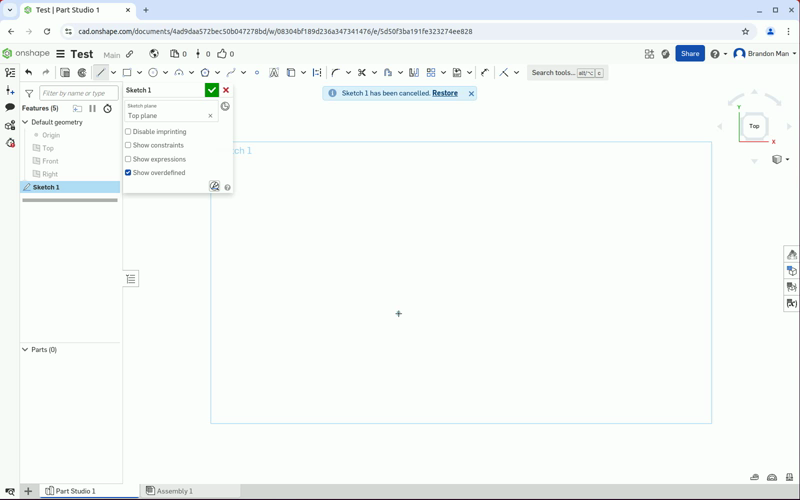
key_down(shift)
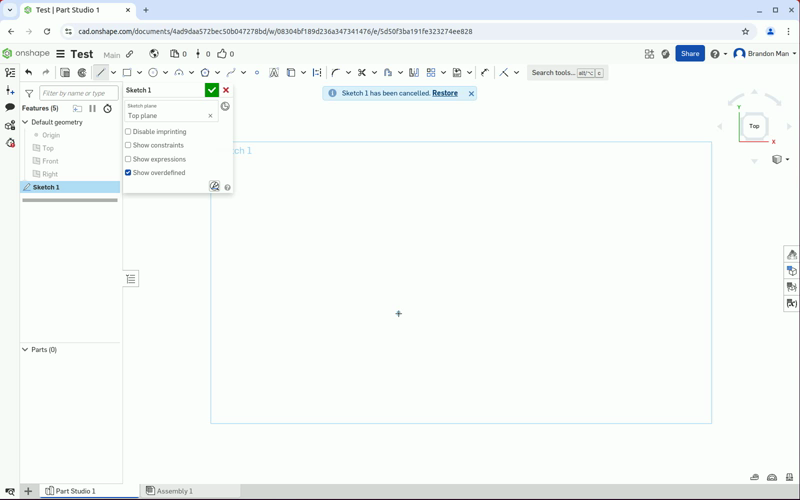
mouse_move(521, 313)
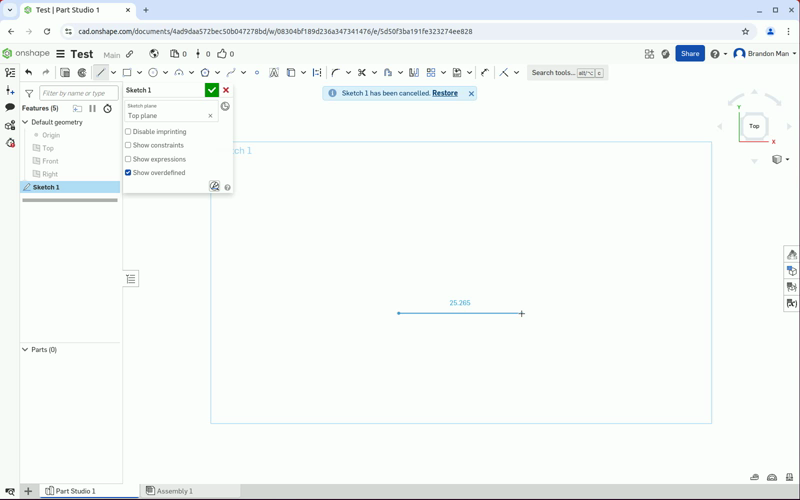
click(521, 313)
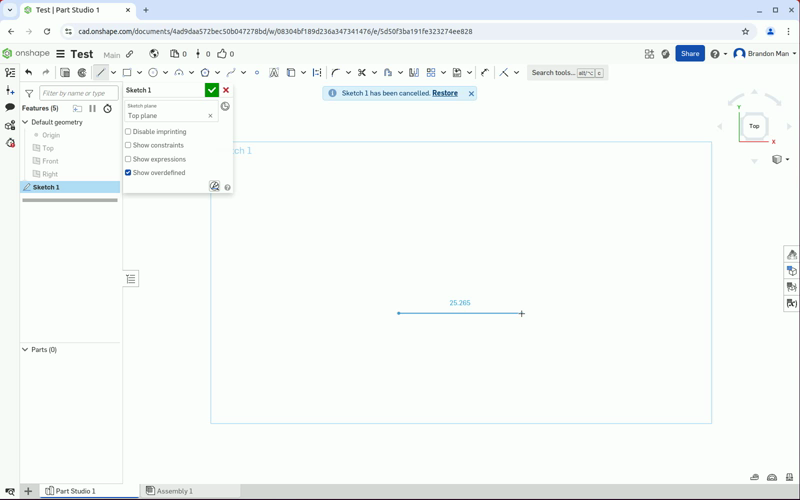
key_up(shift)
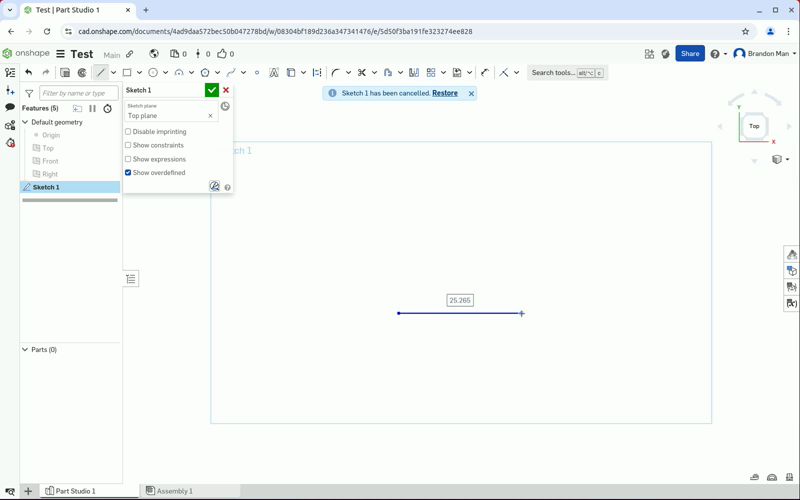
key_down(shift)
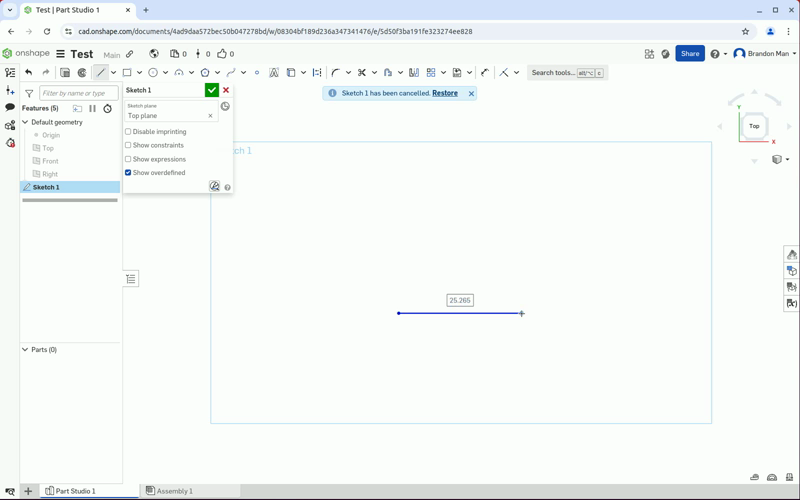
mouse_move(521, 252)
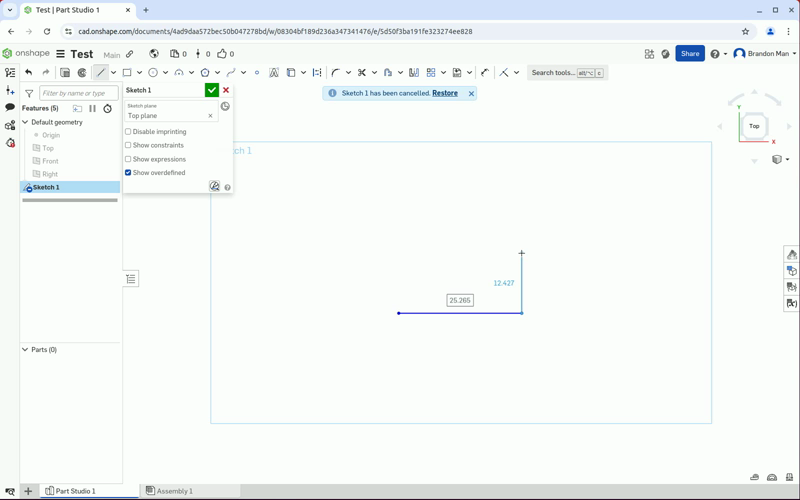
click(521, 252)
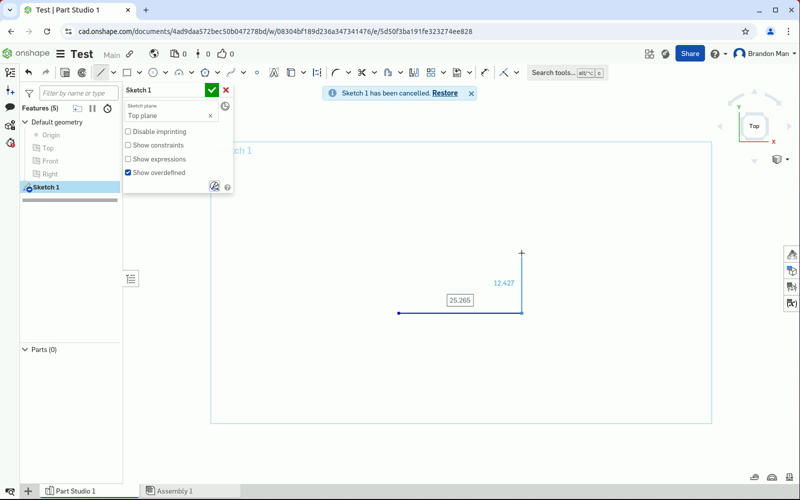
key_up(shift)
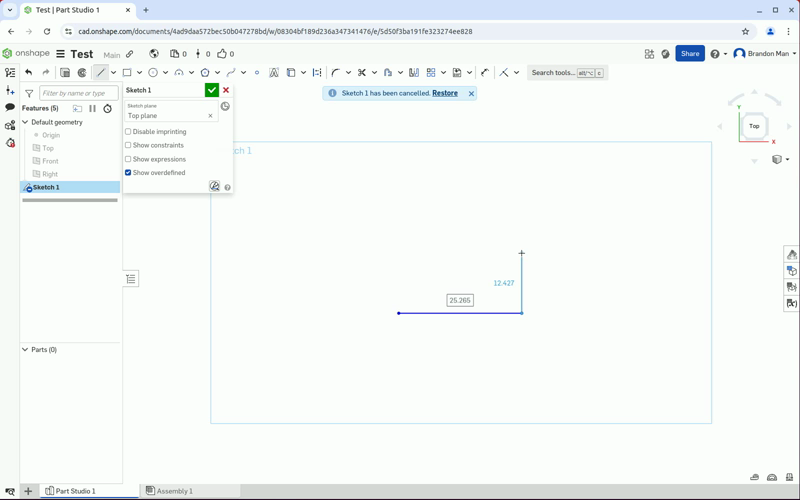
key_down(shift)
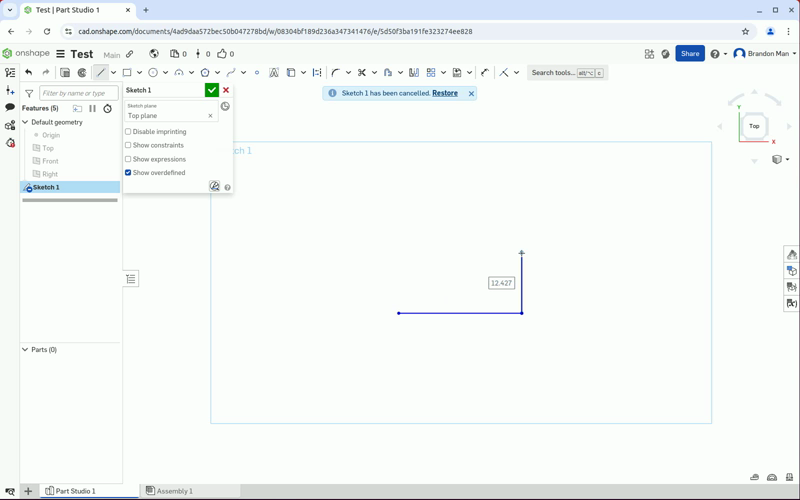
mouse_move(398, 252)
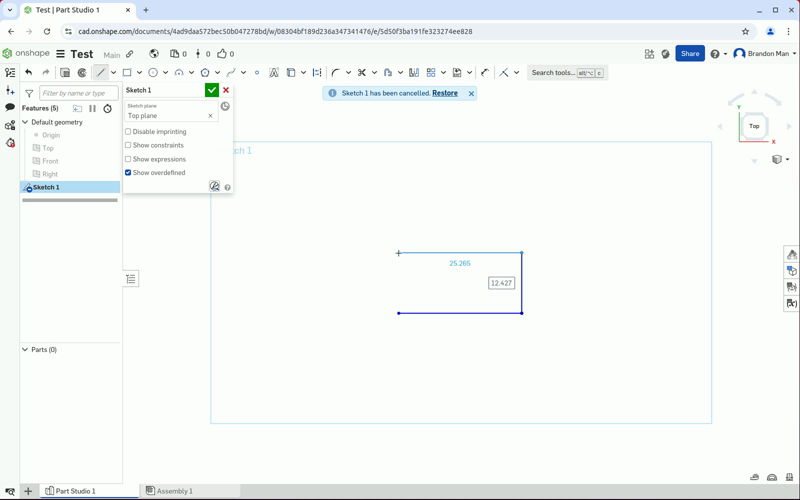
click(398, 252)
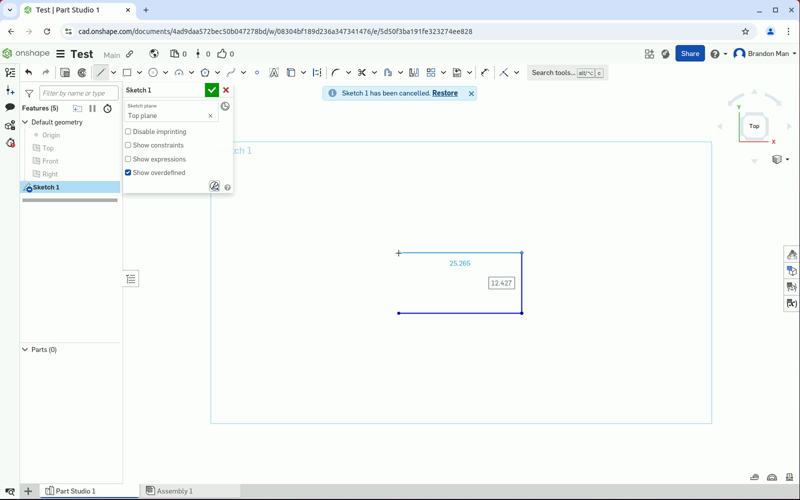
key_up(shift)
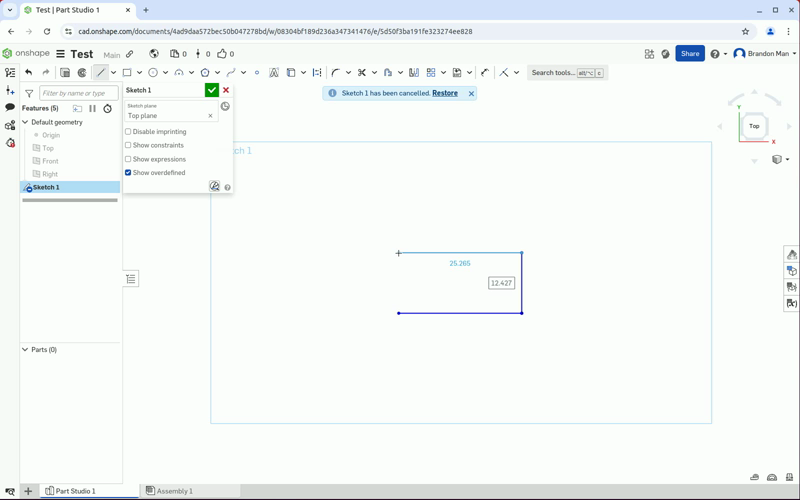
key_down(shift)
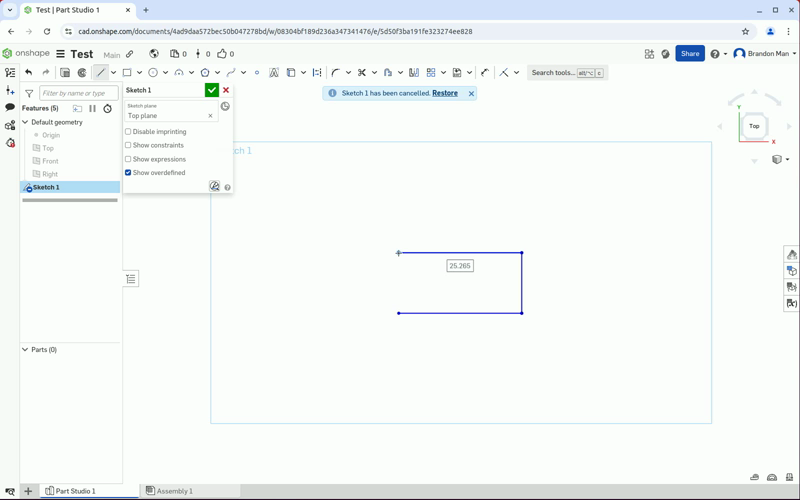
mouse_move(398, 313)
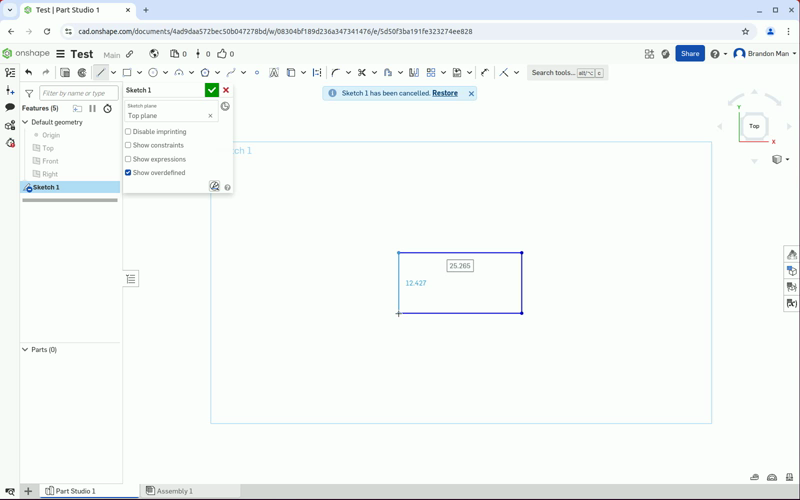
key_up(shift)
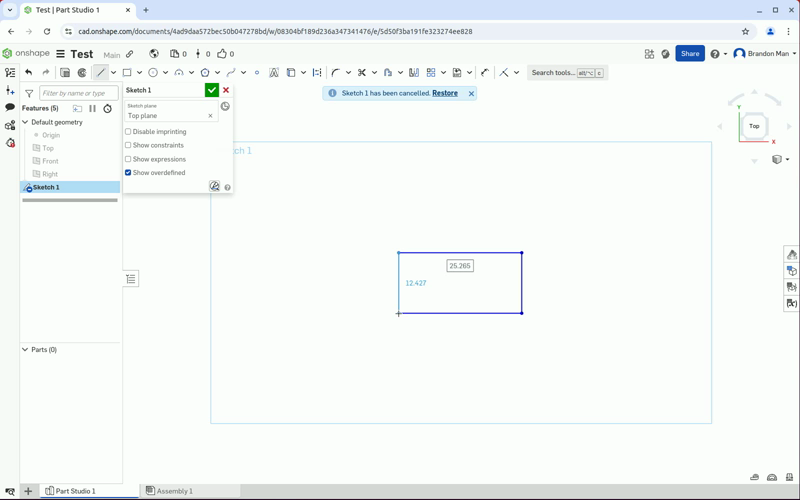
click(398, 313)
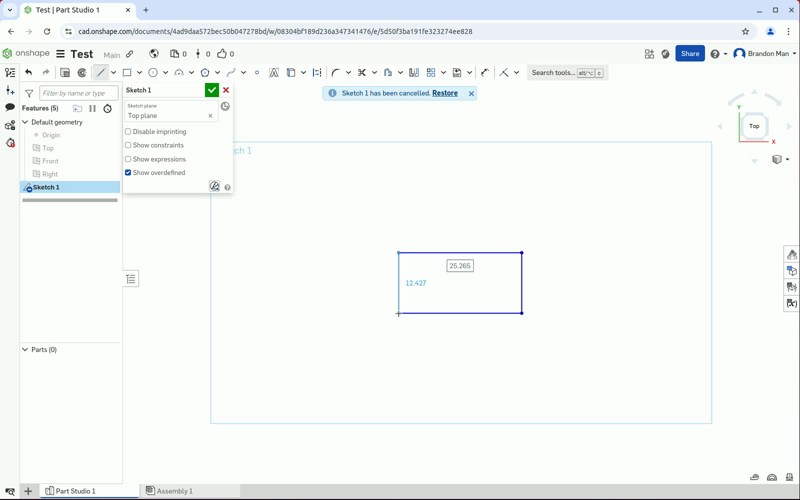
key(esc)
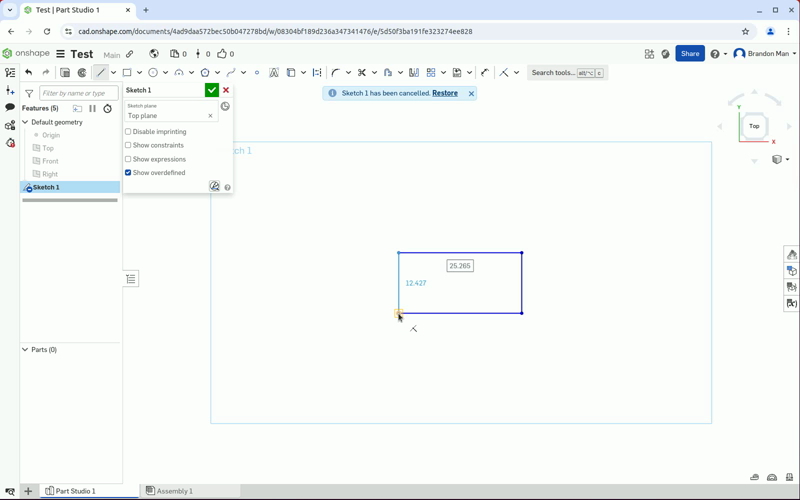
key(l)
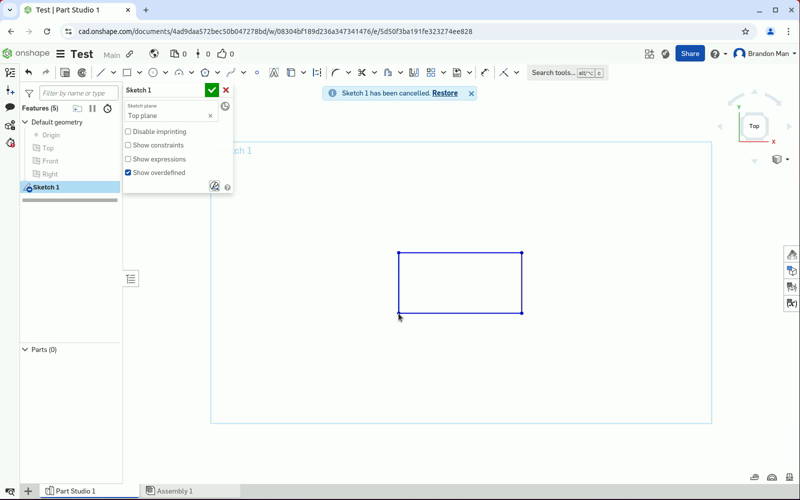
key_down(shift)
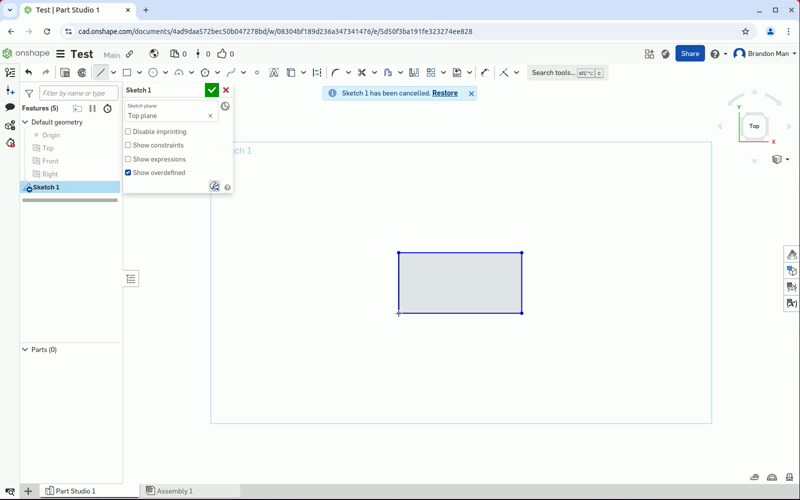
mouse_move(411, 300)
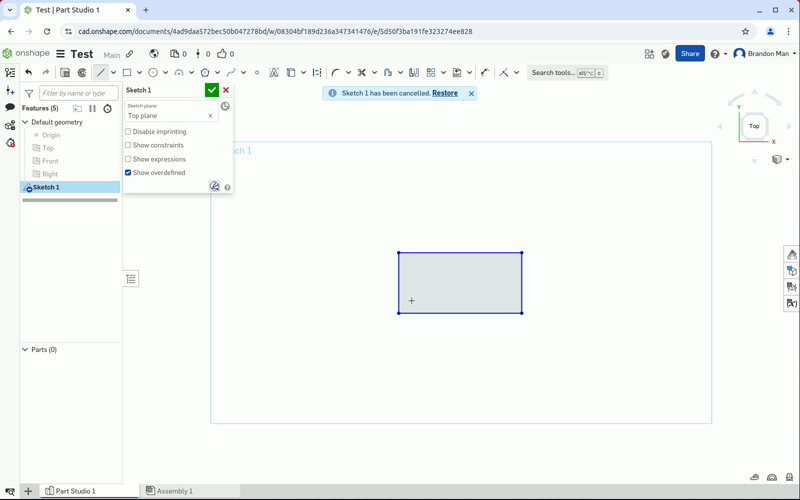
click(411, 300)
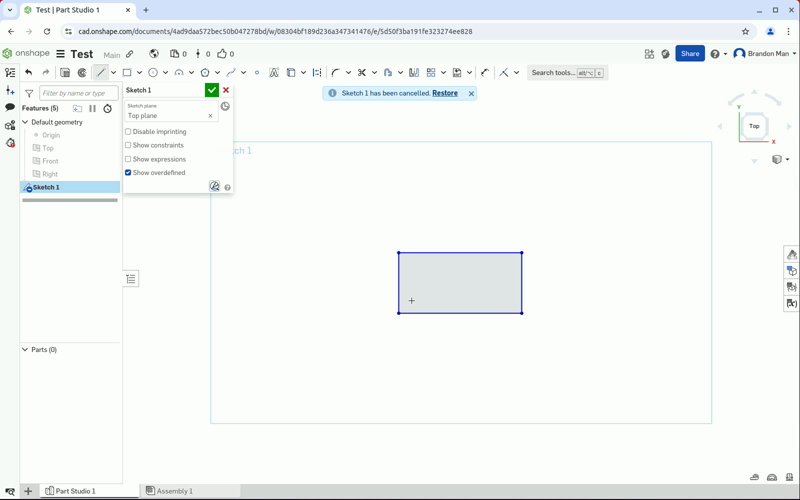
key_up(shift)
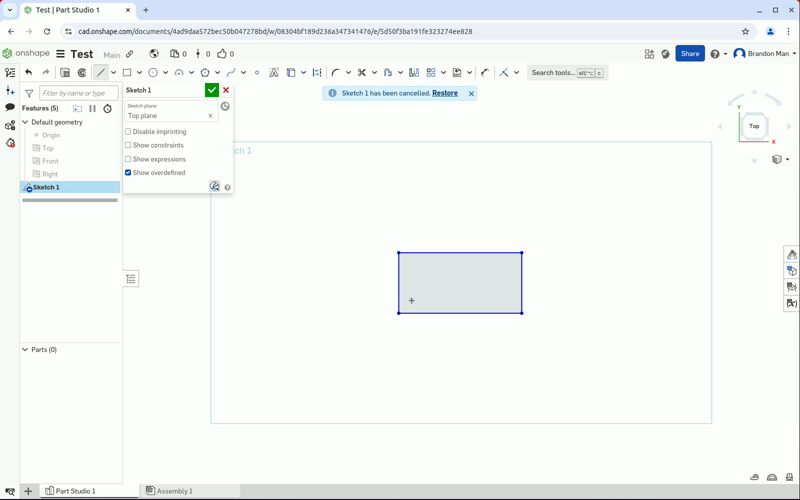
key_down(shift)
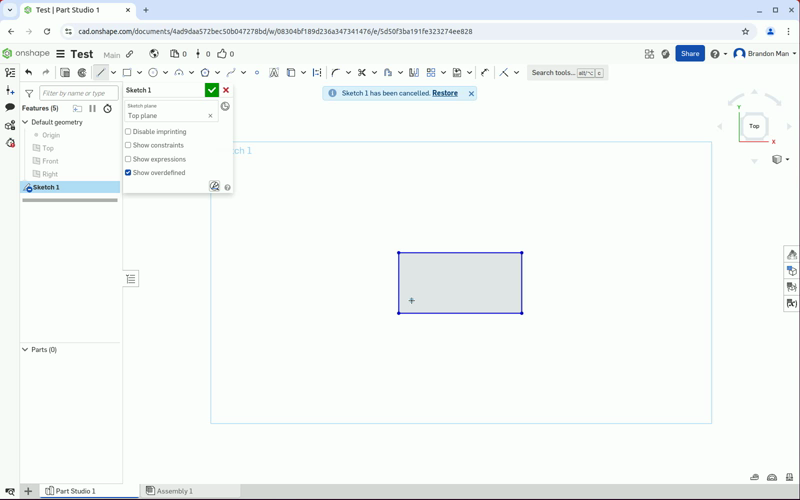
mouse_move(508, 300)
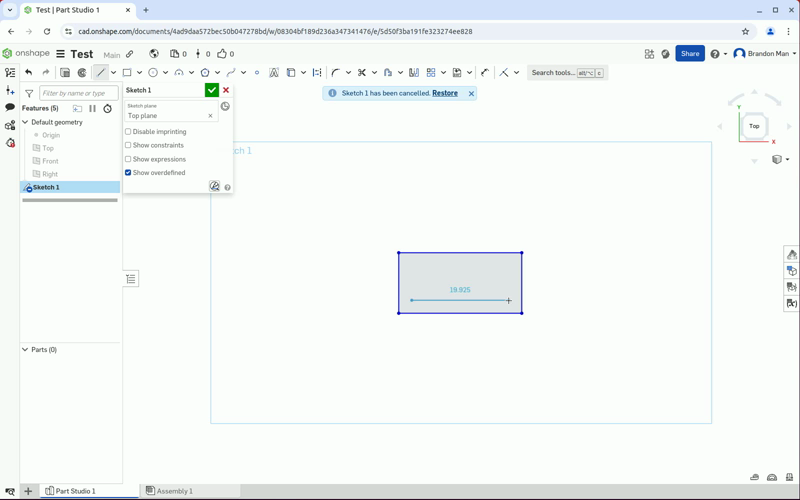
click(508, 300)
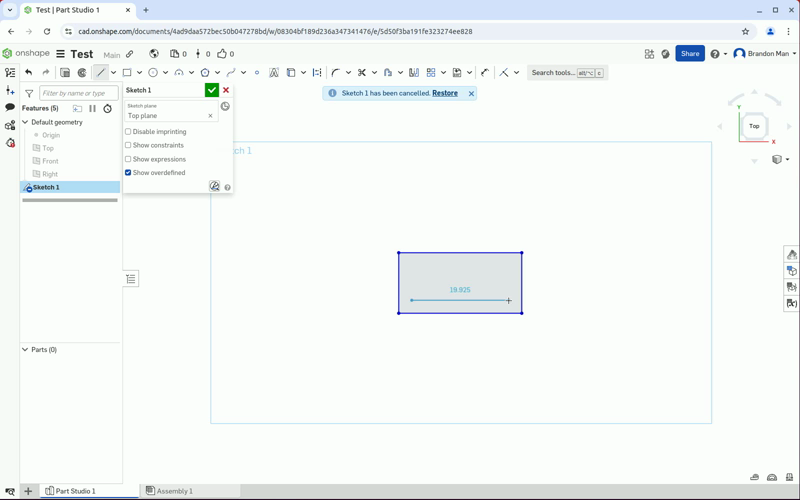
key_up(shift)
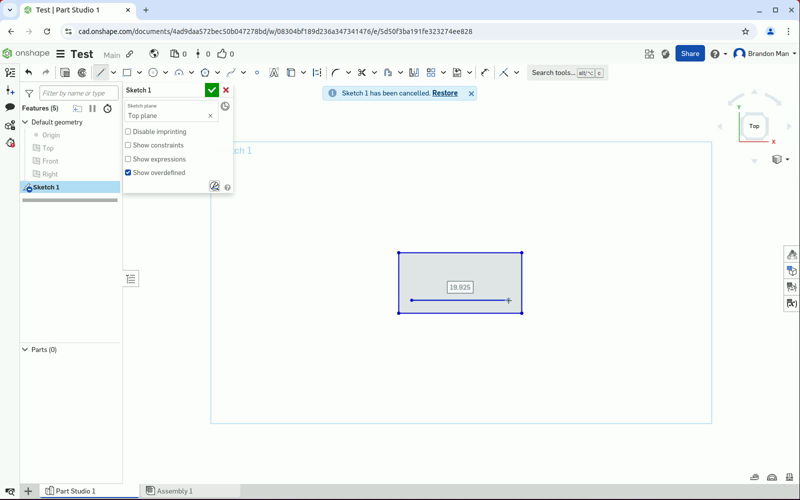
key_down(shift)
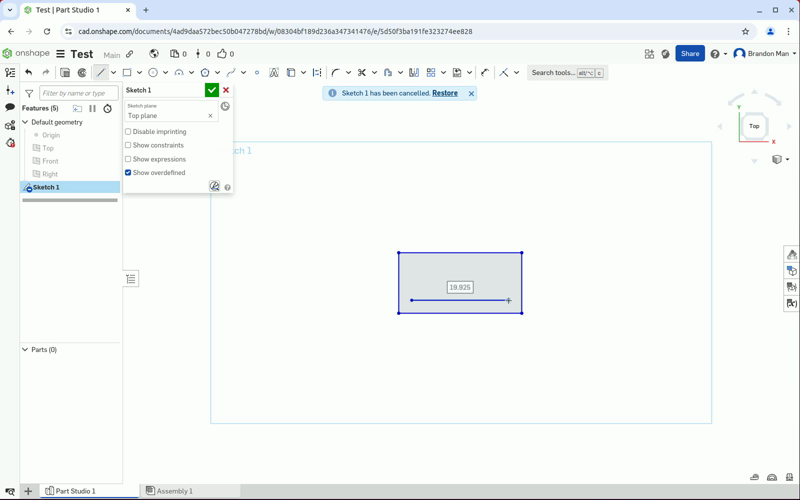
mouse_move(538, 300)
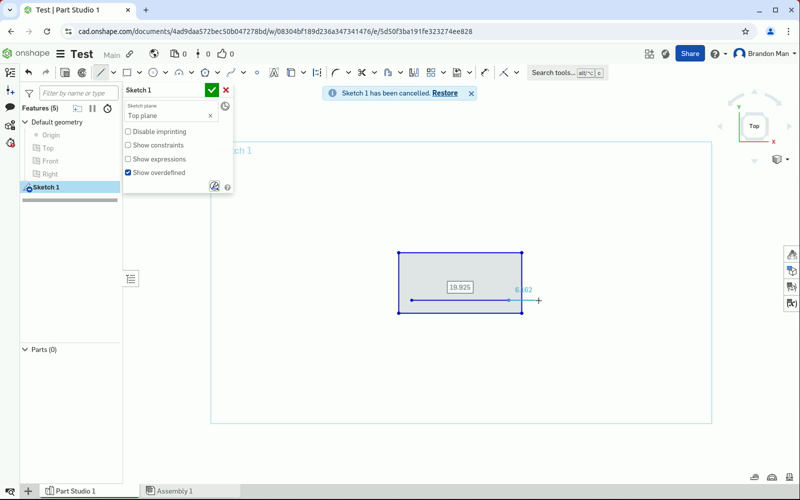
mouse_move(508, 265)
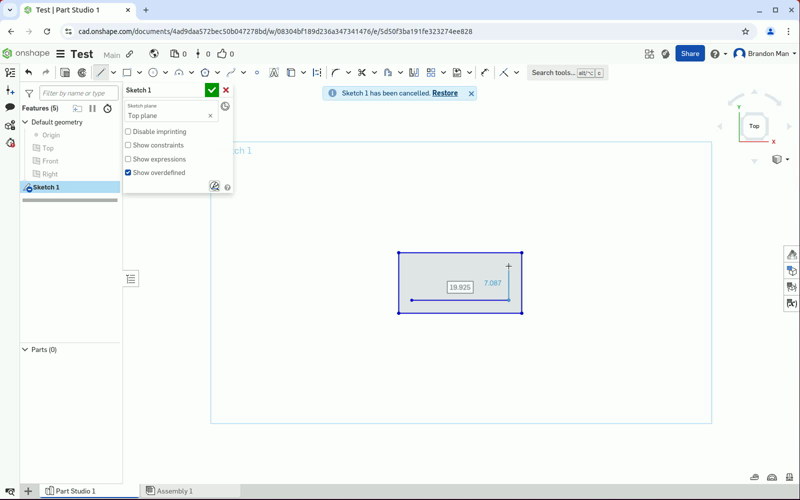
click(508, 265)
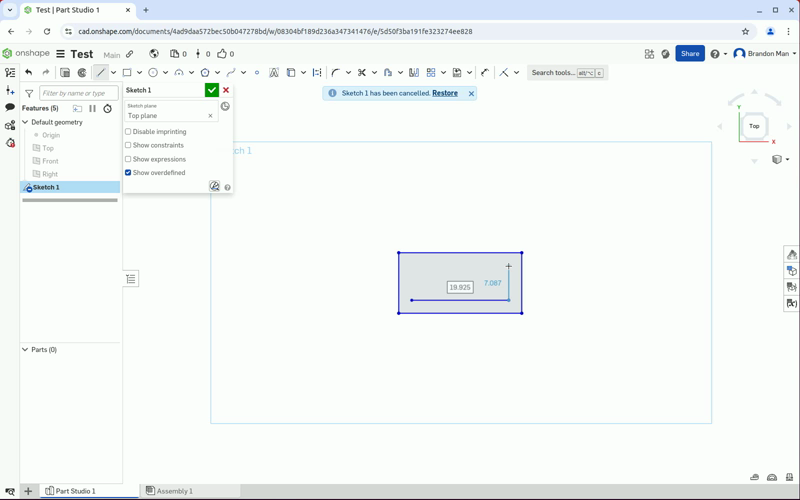
key_up(shift)
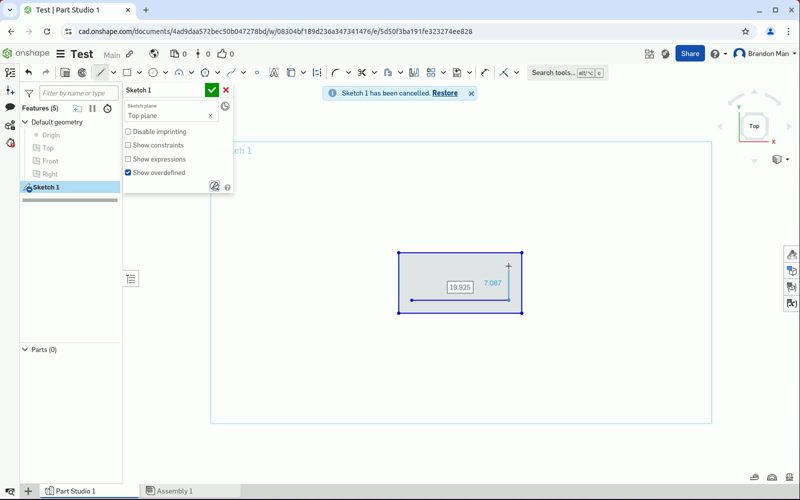
key_down(shift)
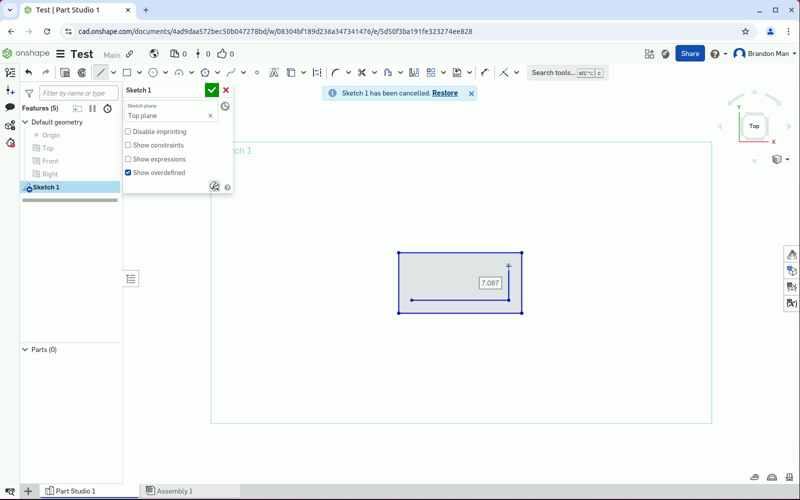
mouse_move(411, 265)
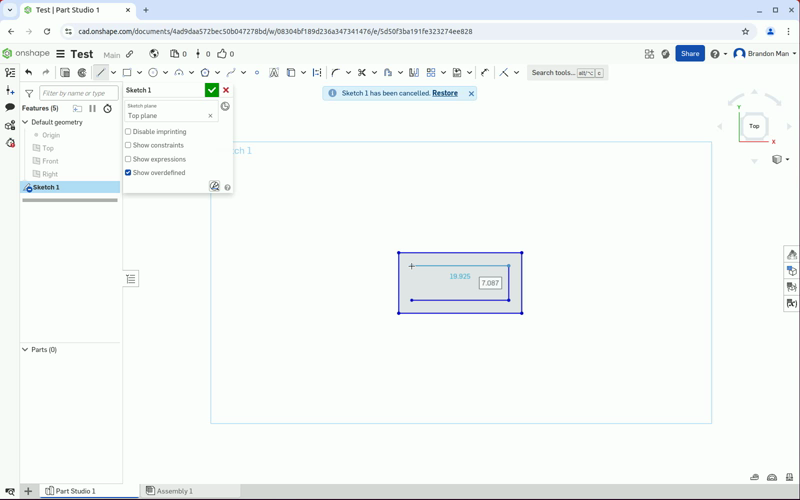
click(411, 265)
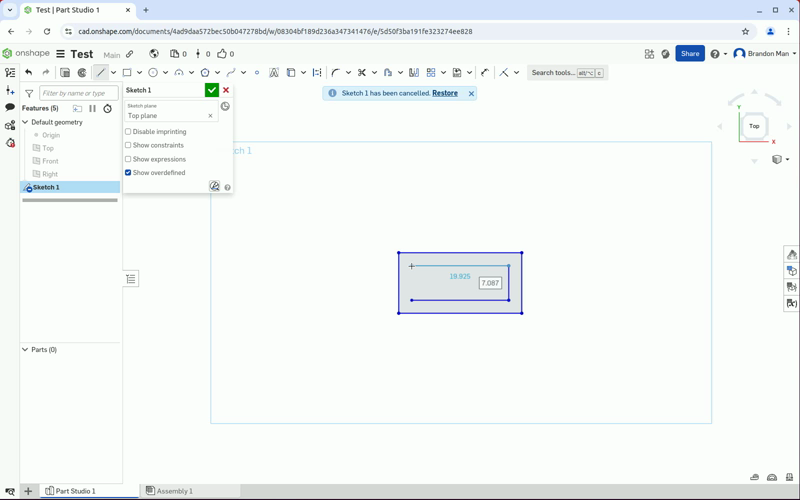
key_up(shift)
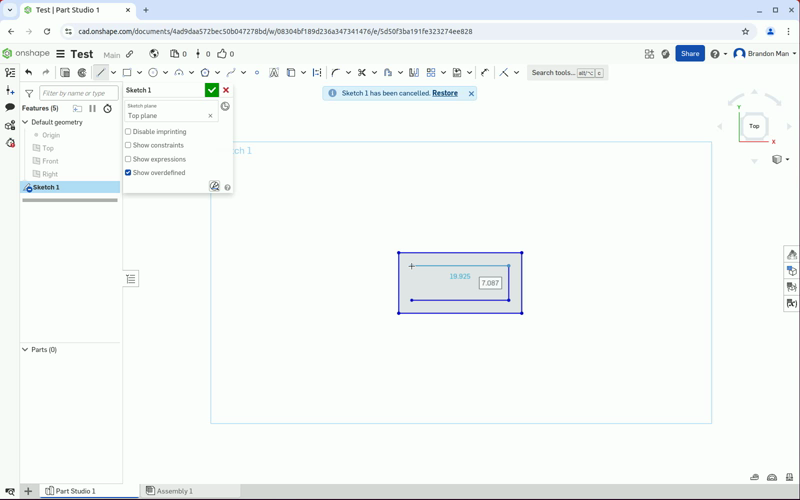
mouse_move(441, 265)
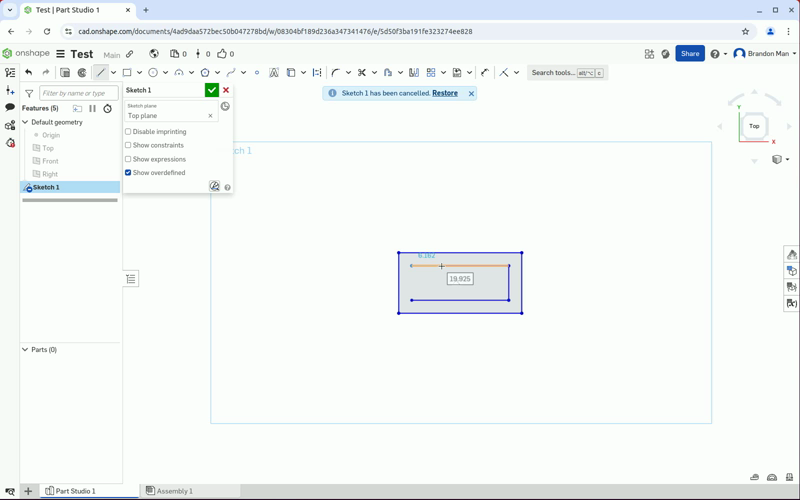
key_down(shift)
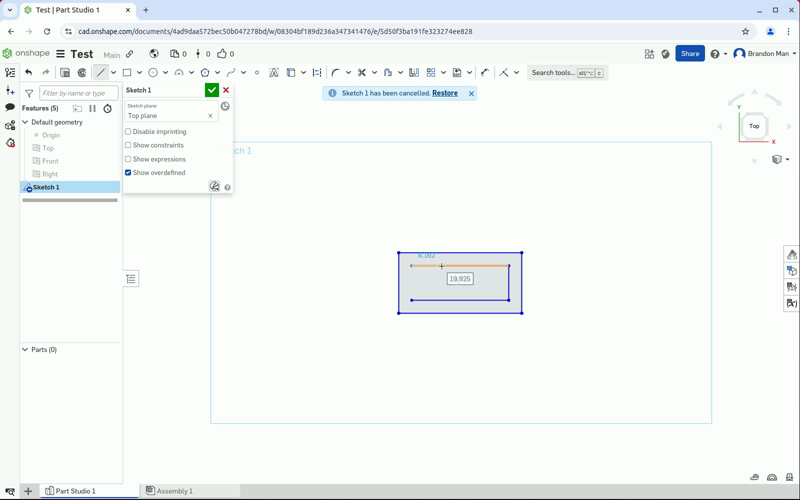
mouse_move(411, 300)
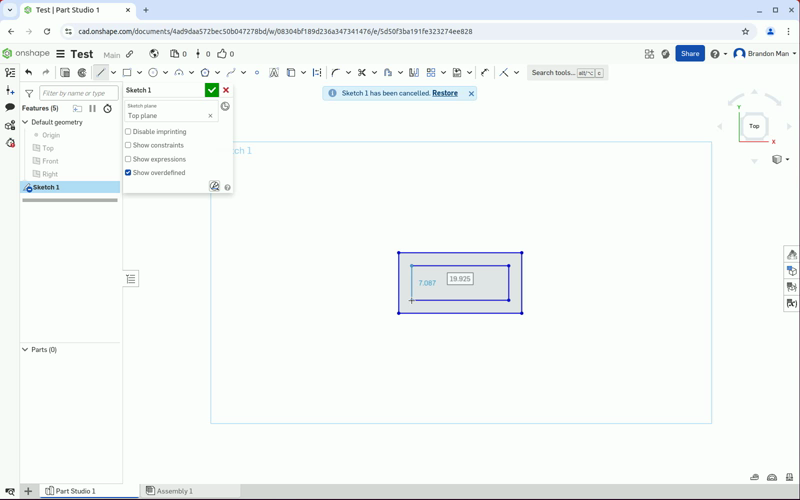
key_up(shift)
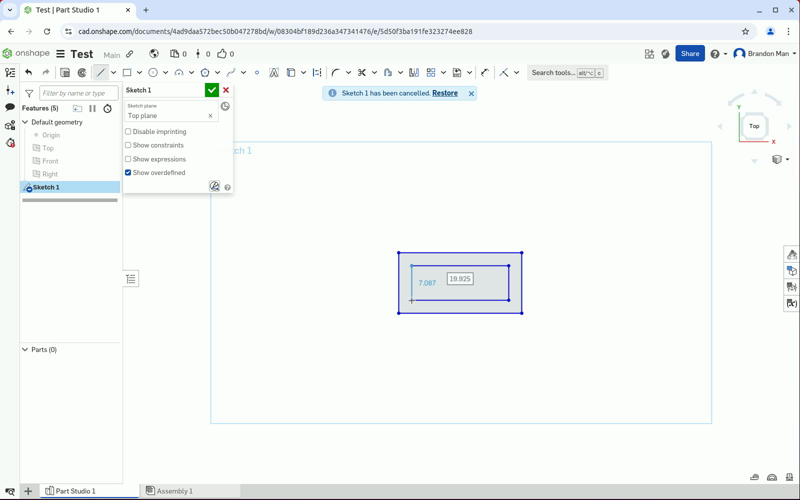
click(411, 300)
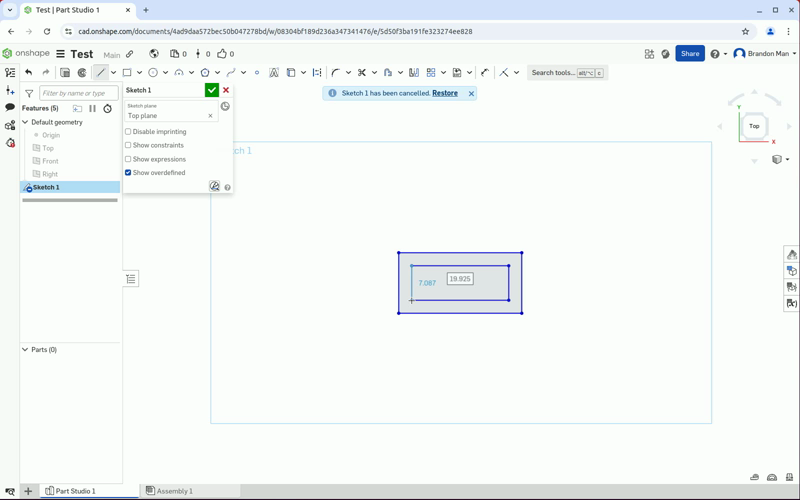
key(esc)
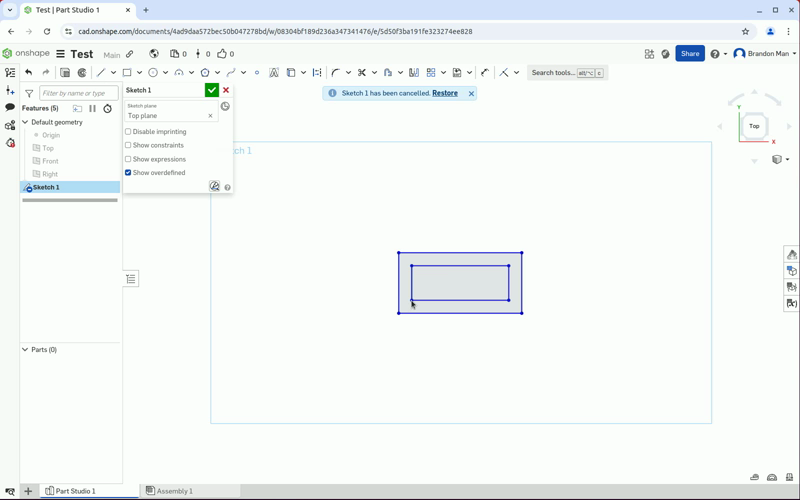
mouse_move(513, 291)
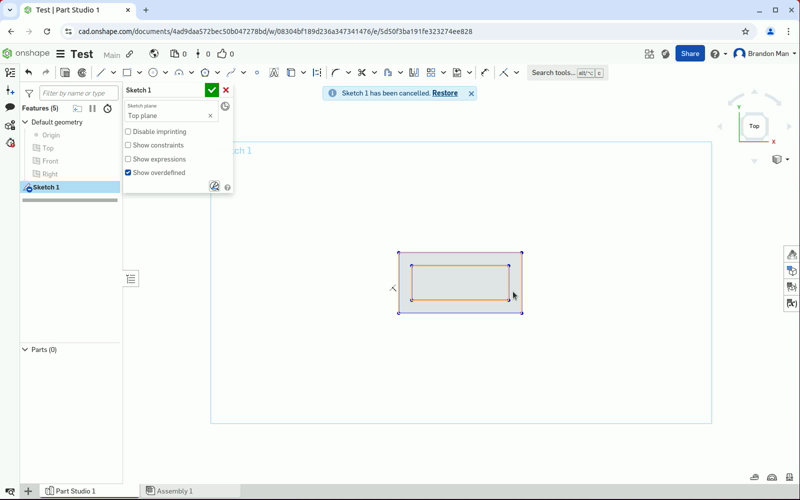
click(513, 291)
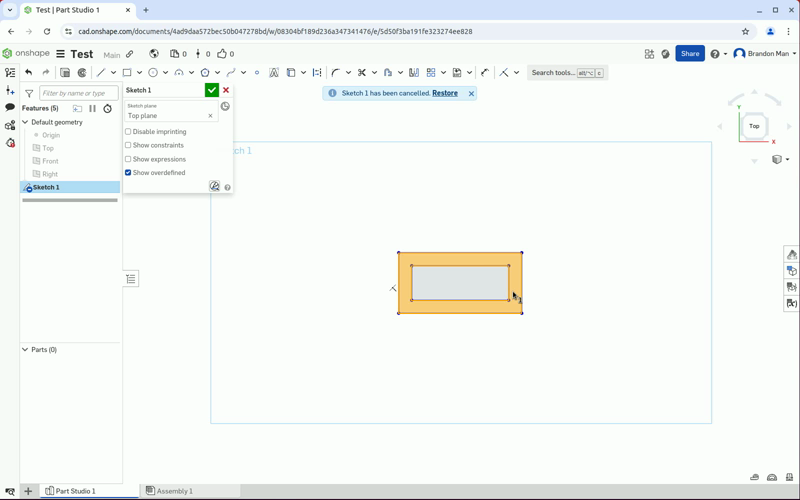
mouse_move(73, 352)
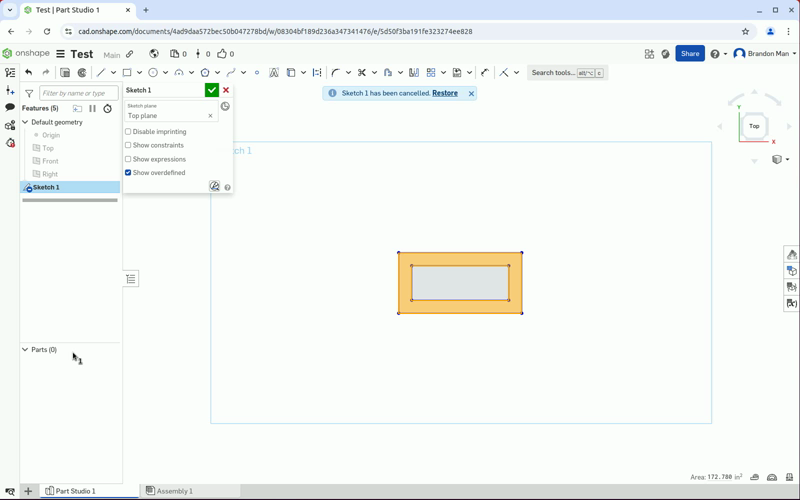
key(shift+y)
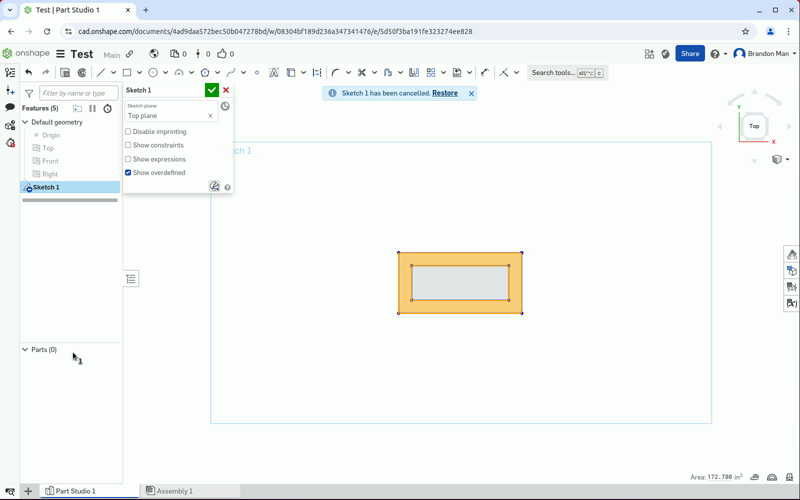
key(shift+e)
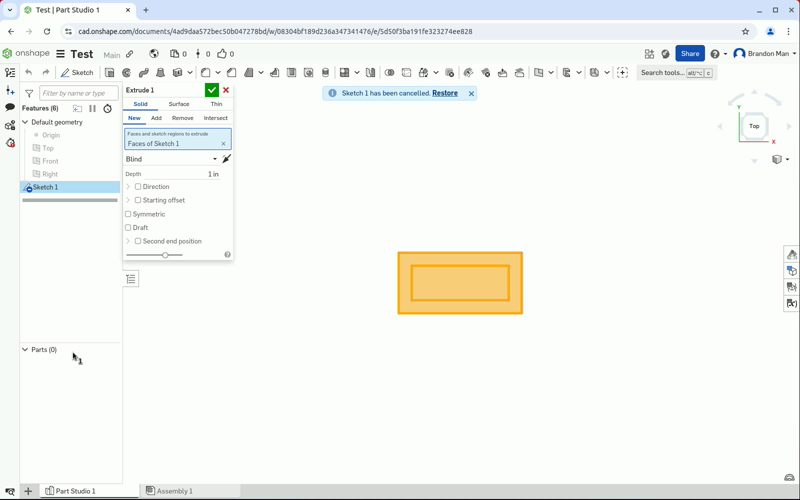
mouse_move(143, 106)
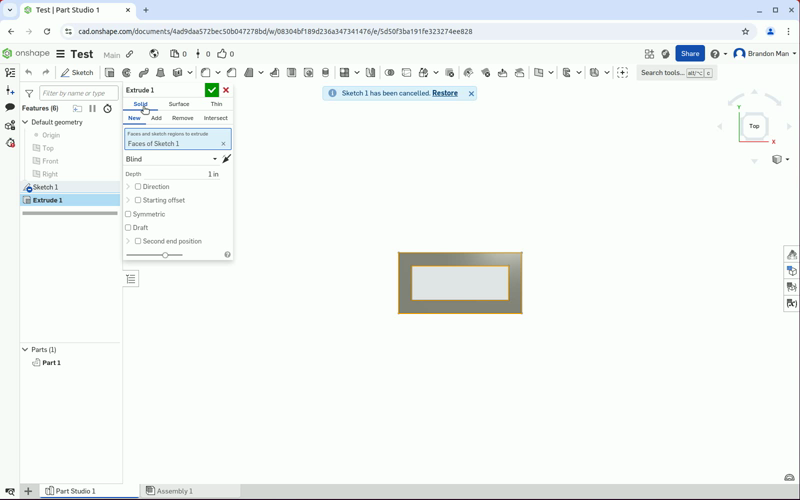
click(143, 106)
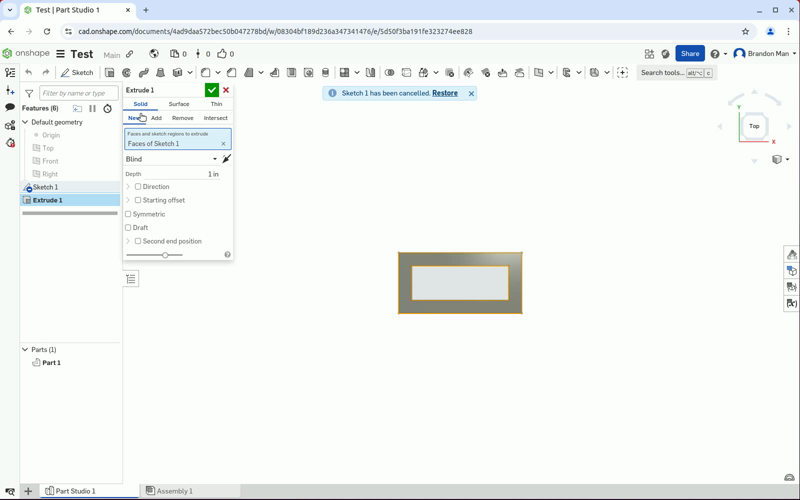
mouse_move(137, 120)
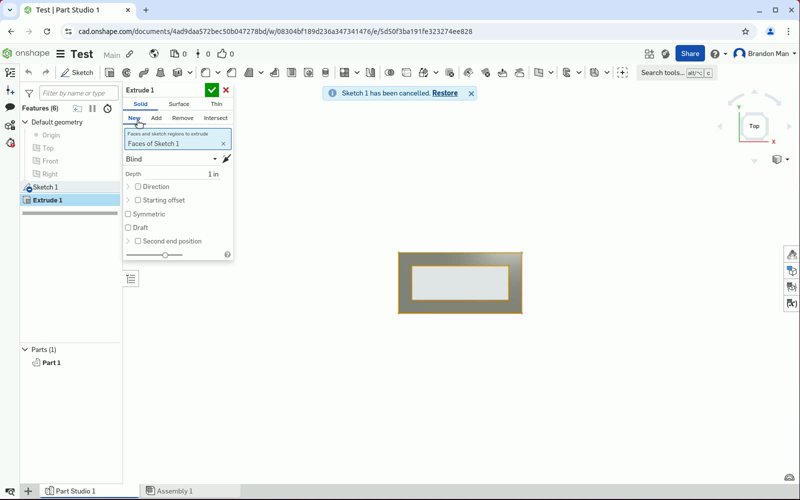
click(137, 120)
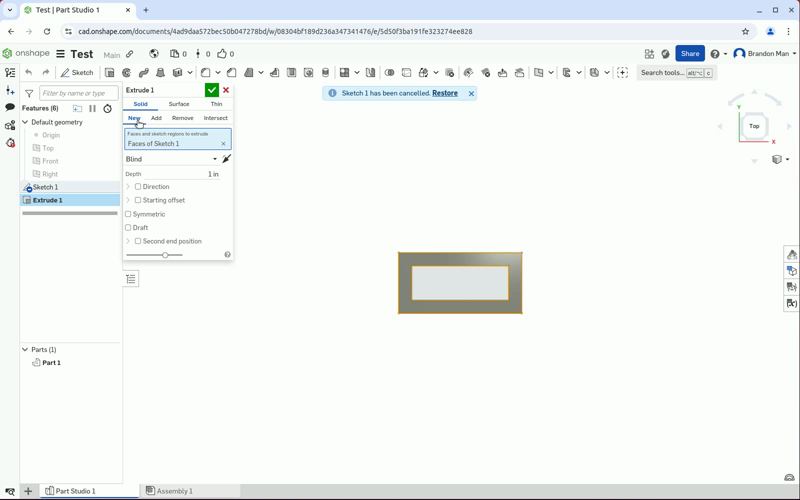
key(tab, 4)
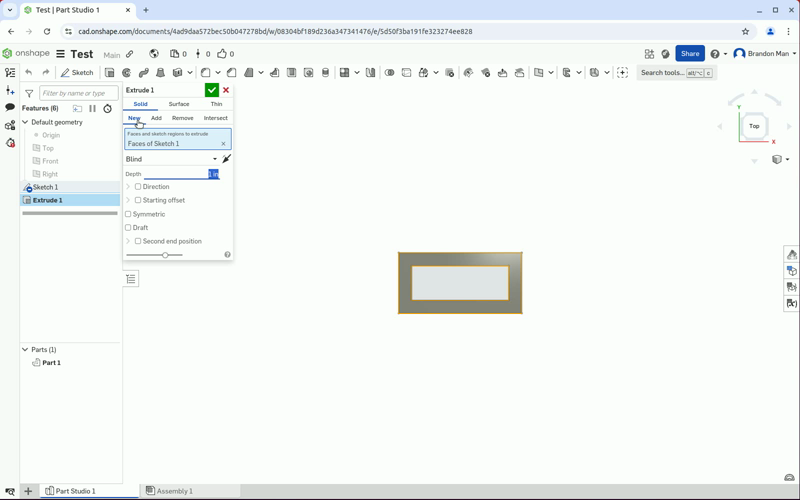
text(2.407)
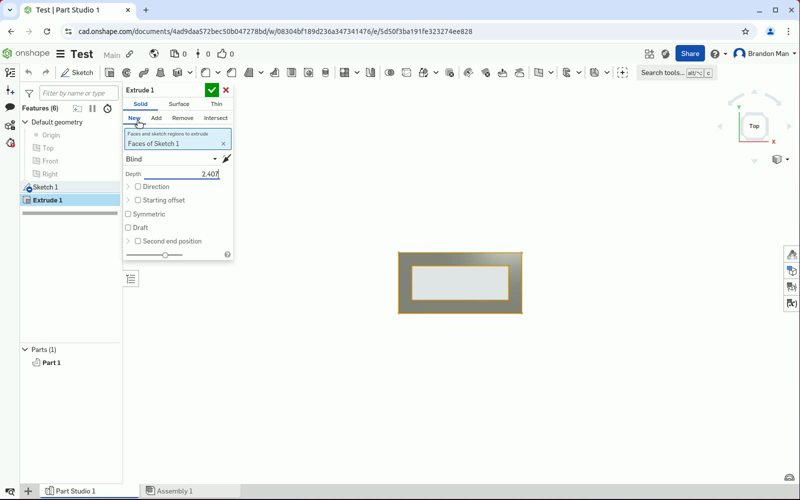
key(enter)
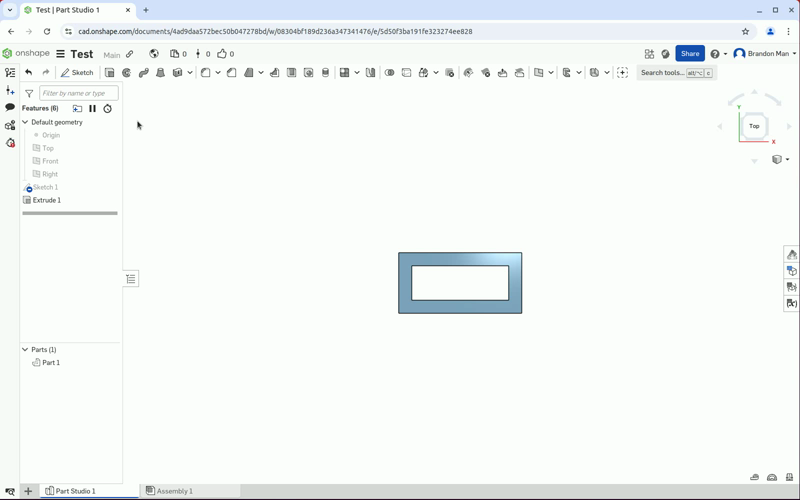
key(shift+h)
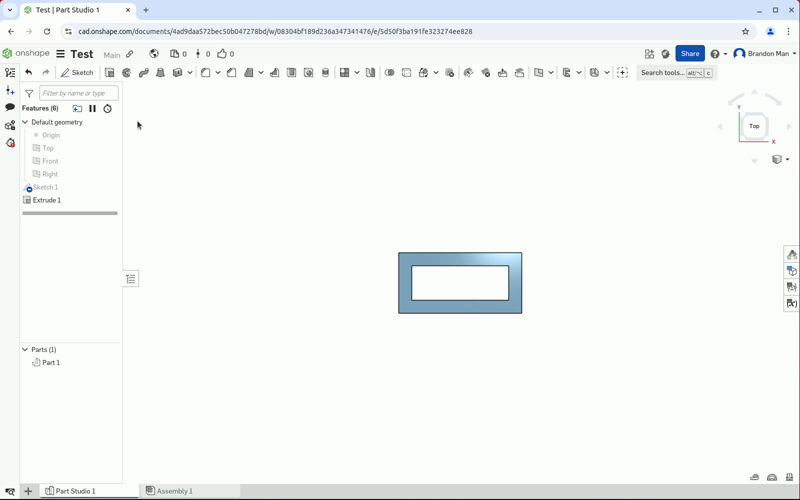
key(shift+h)
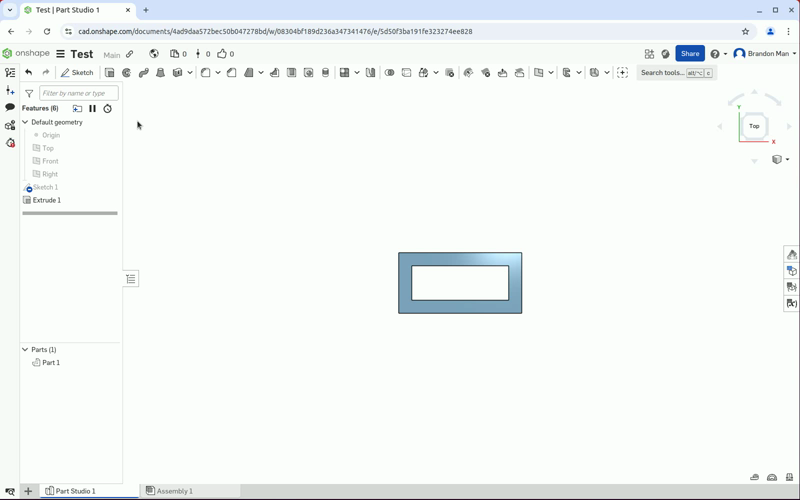
mouse_move(73, 189)
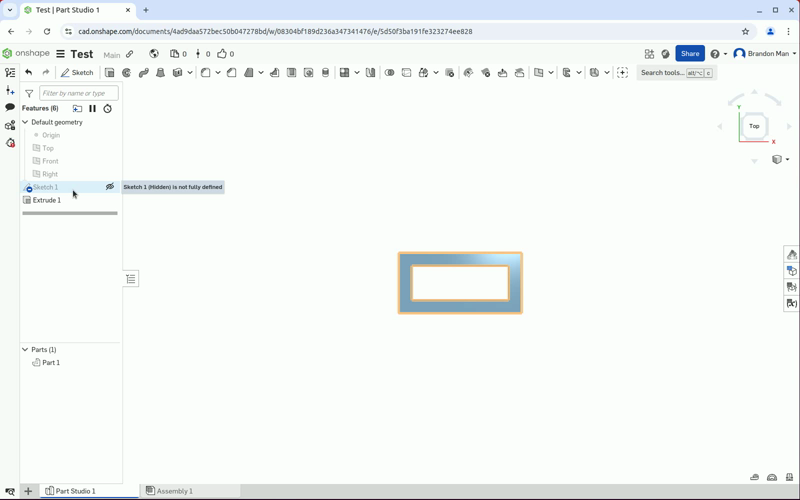
click(73, 189)
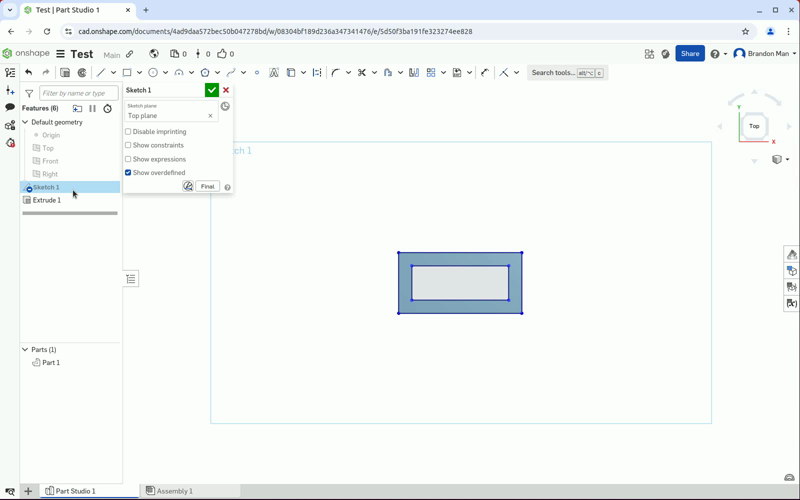
mouse_move(229, 92)
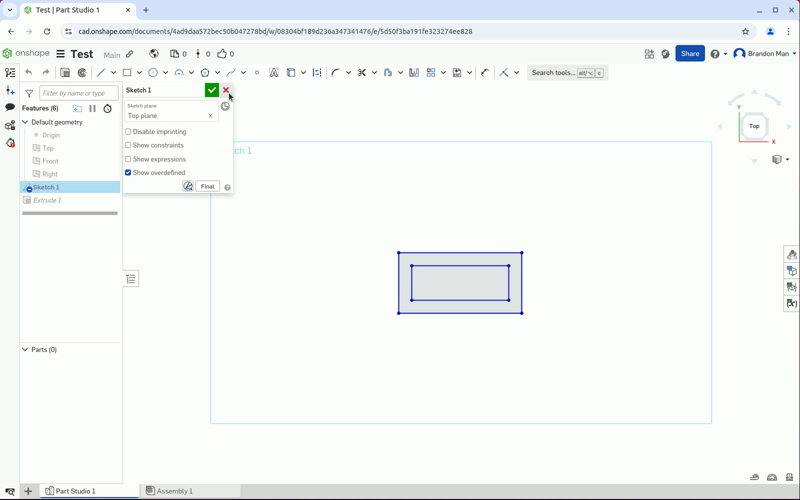
click(229, 92)
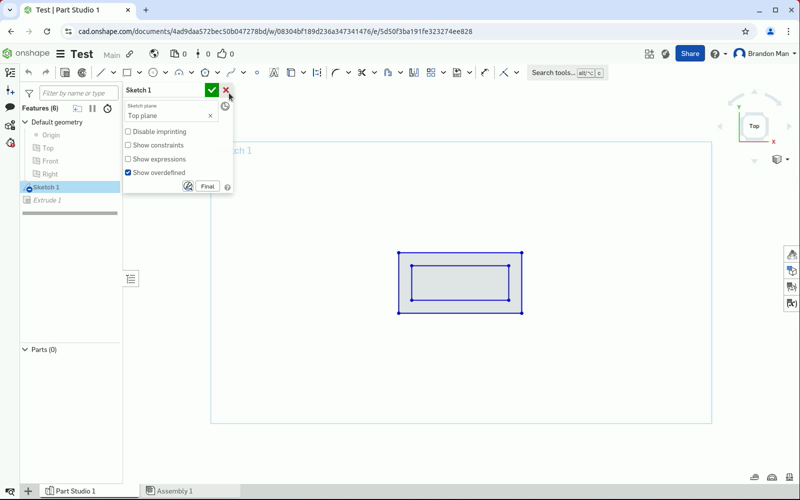
key(shift+s)
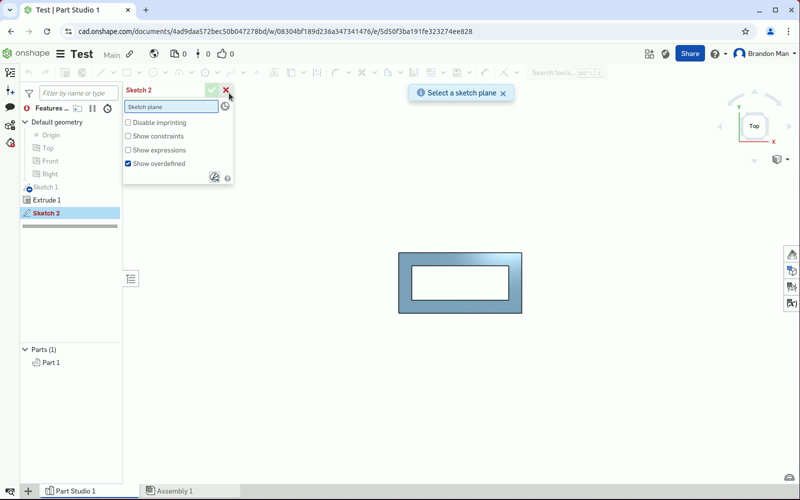
mouse_move(73, 150)
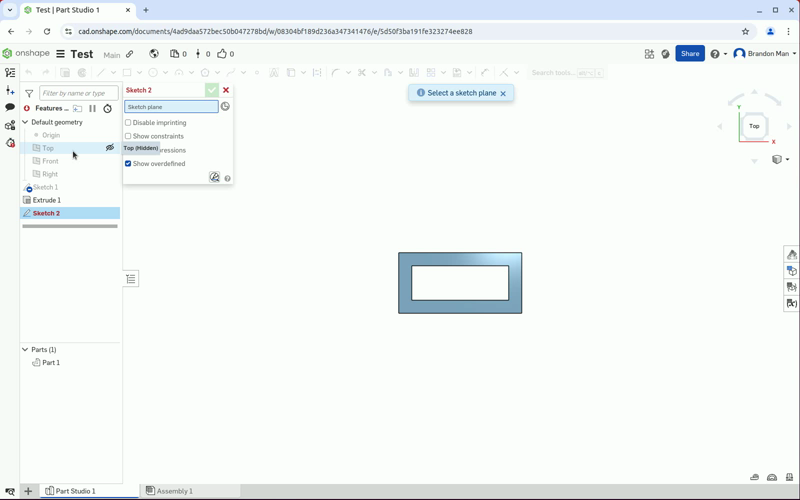
click(73, 150)
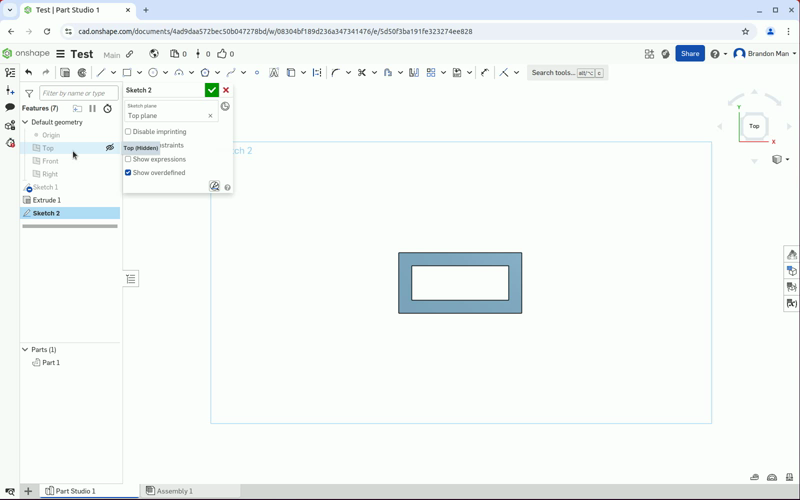
mouse_move(73, 352)
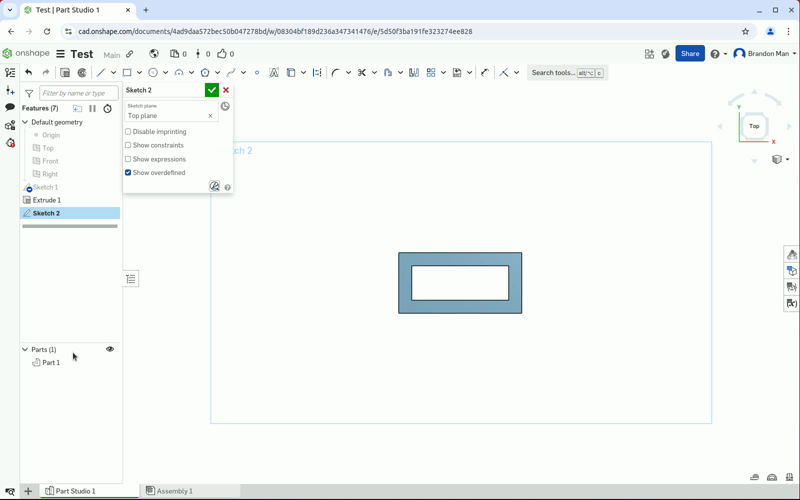
key(y)
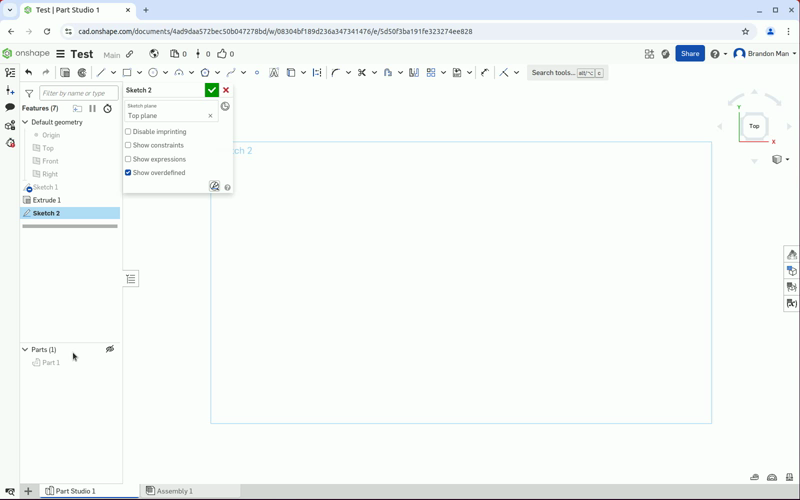
key(l)
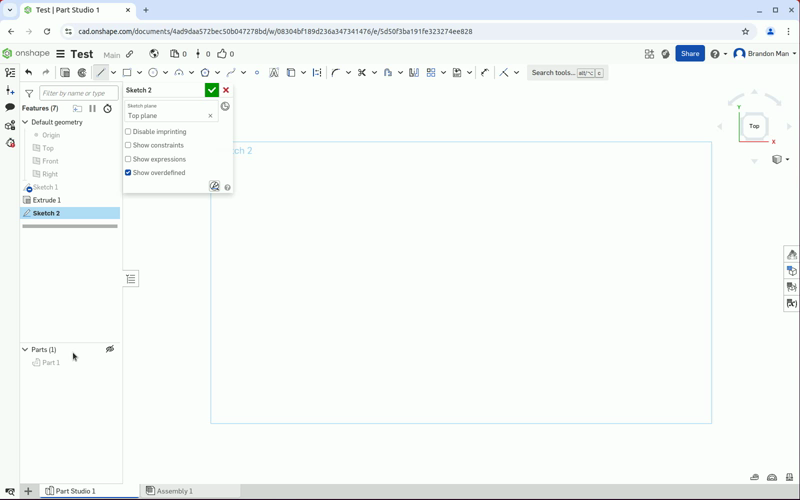
key_down(shift)
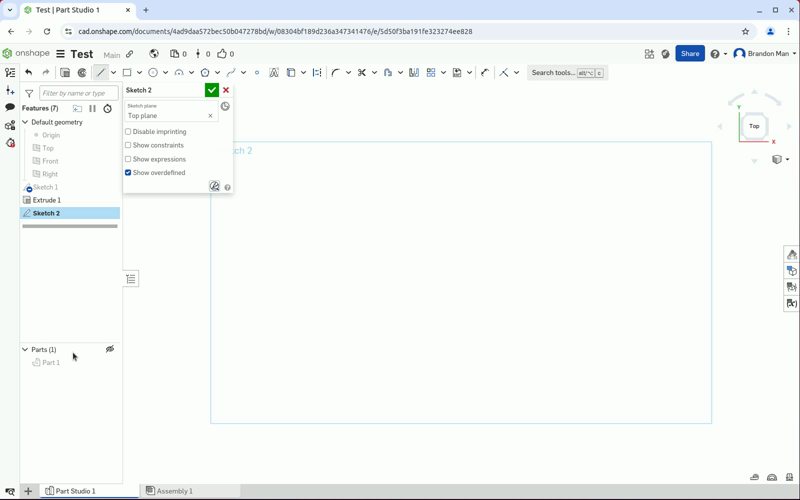
mouse_move(411, 300)
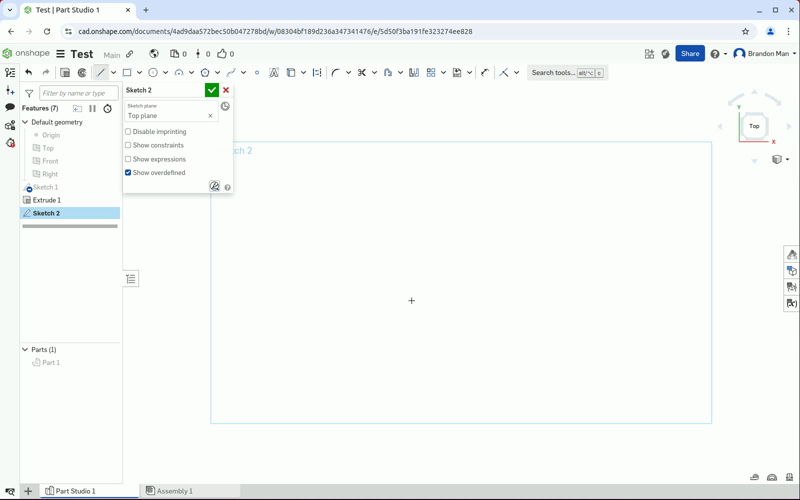
click(411, 300)
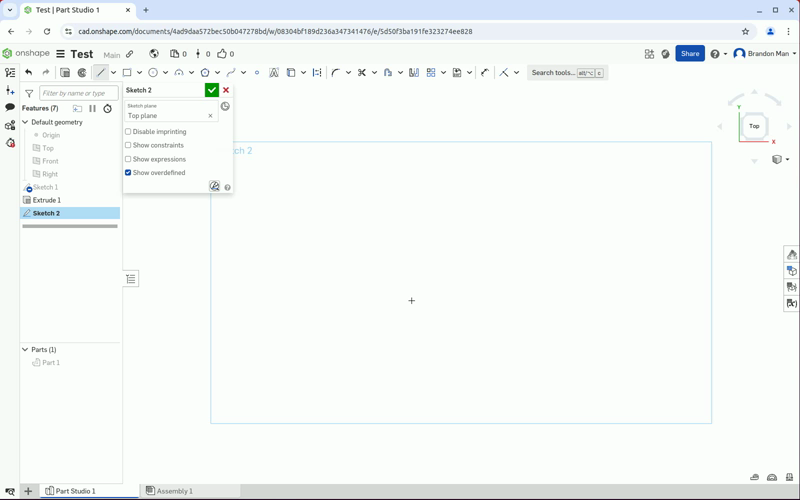
key_up(shift)
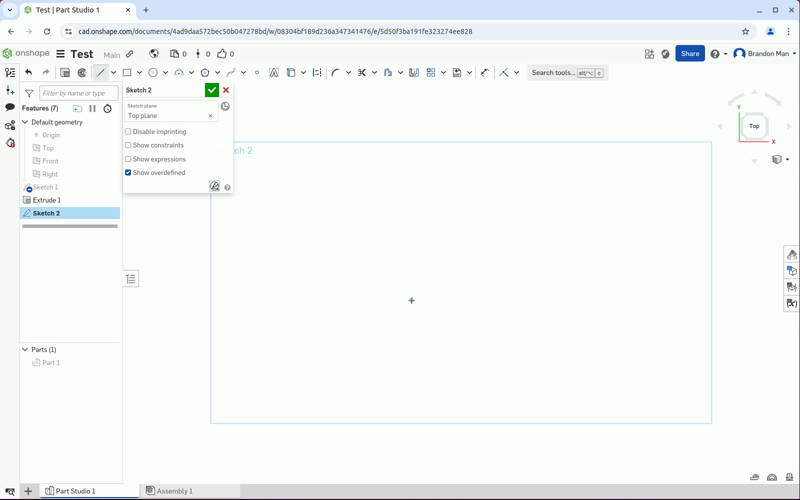
key_down(shift)
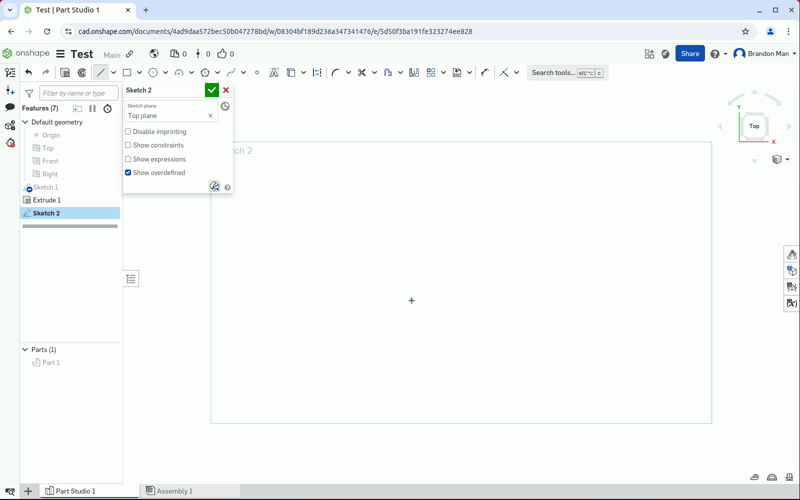
mouse_move(510, 300)
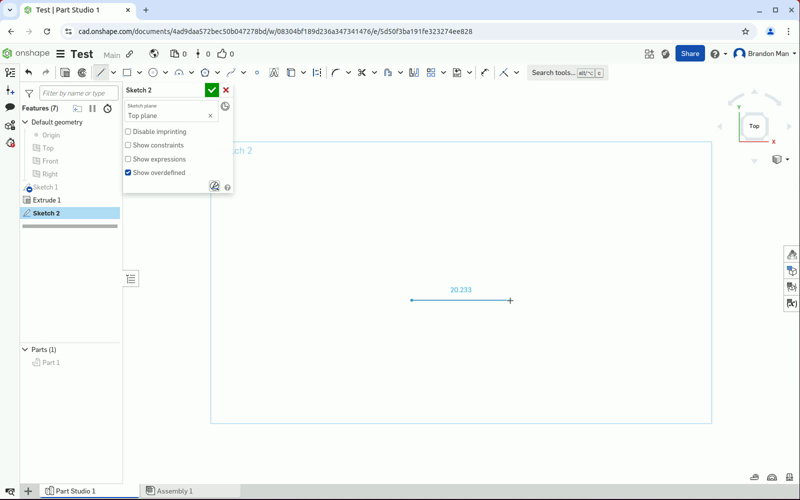
click(510, 300)
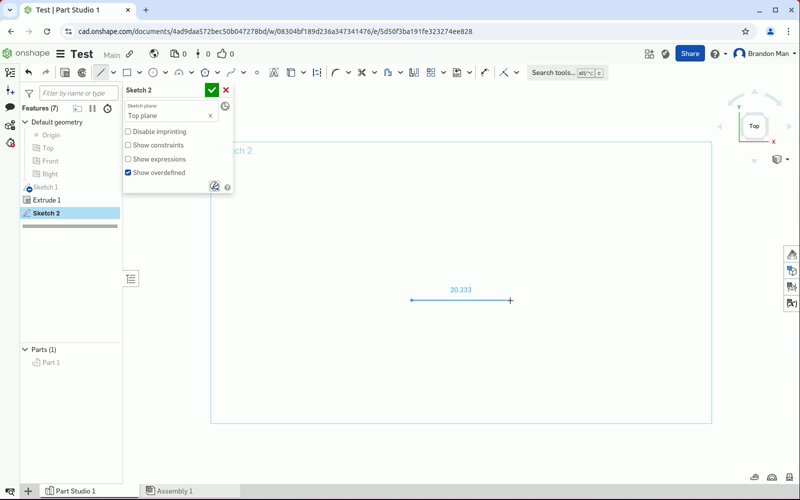
key_up(shift)
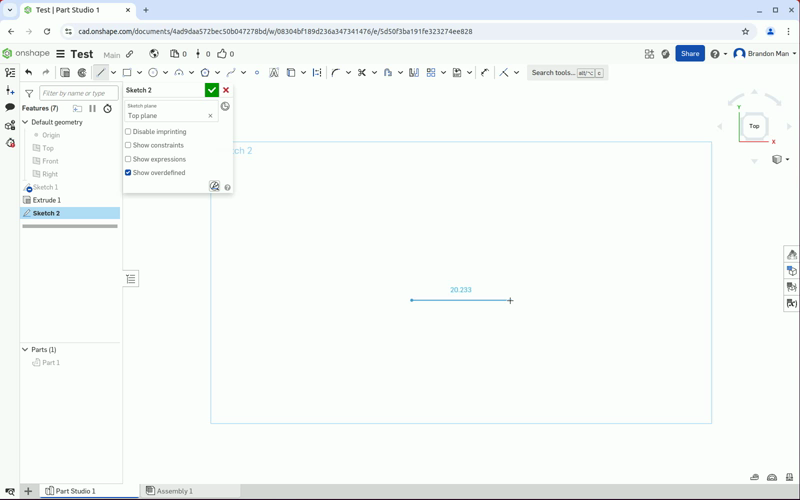
key_down(shift)
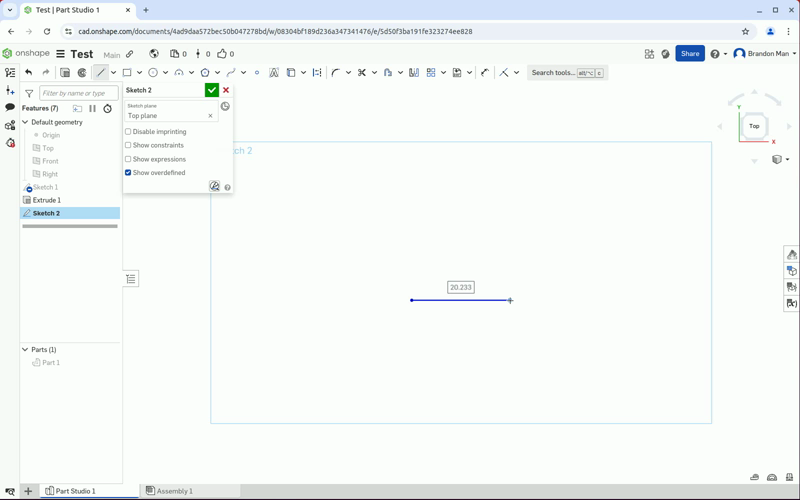
mouse_move(540, 300)
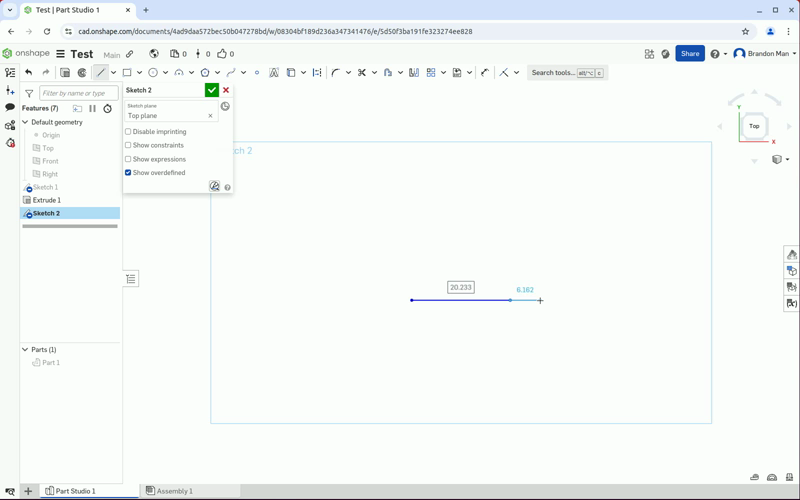
mouse_move(510, 265)
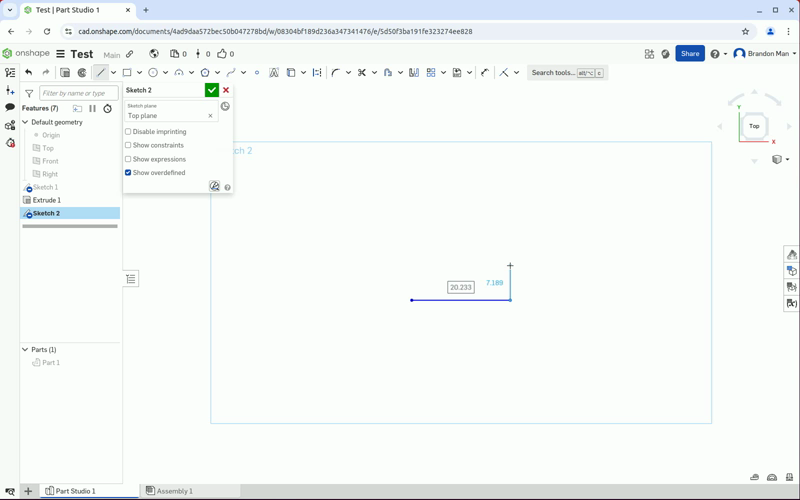
click(510, 265)
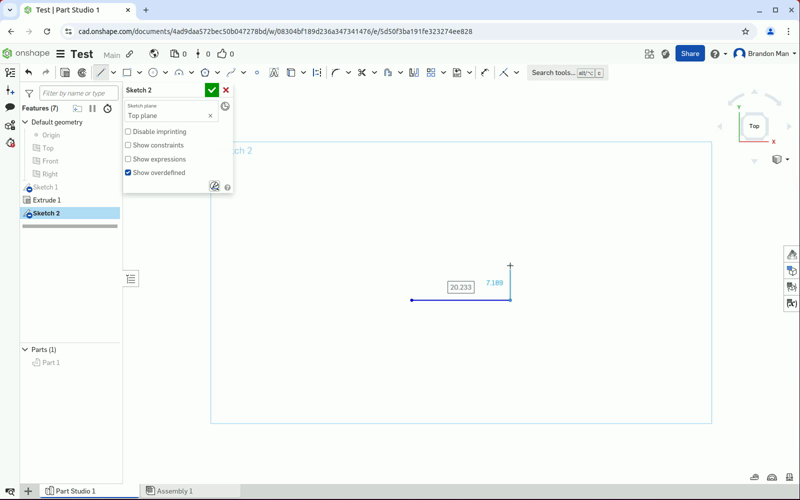
key_up(shift)
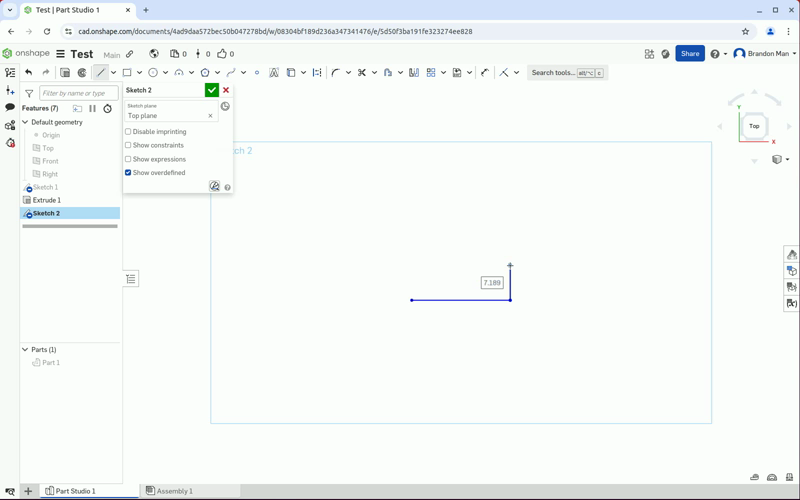
key_down(shift)
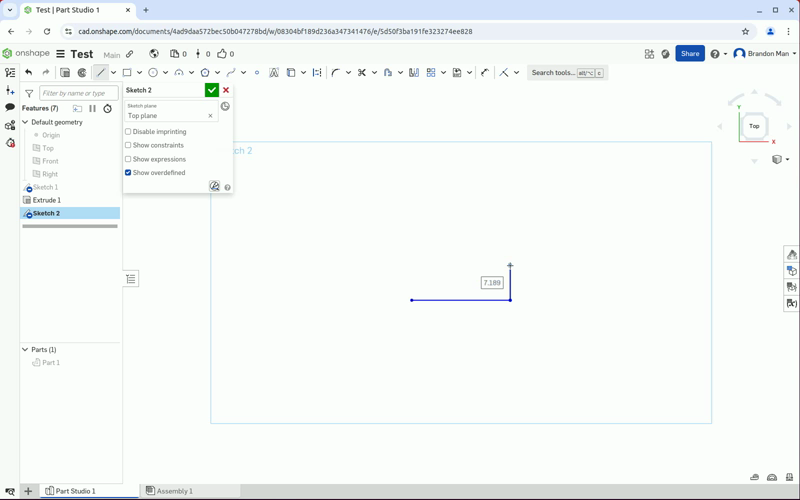
mouse_move(411, 265)
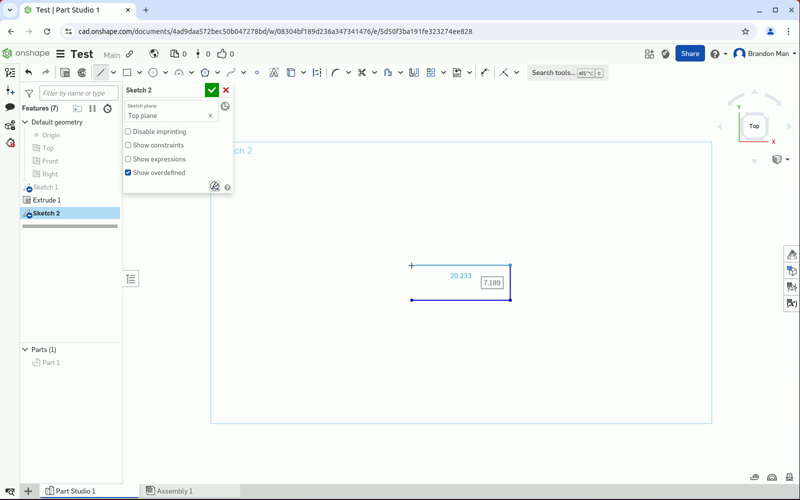
click(411, 265)
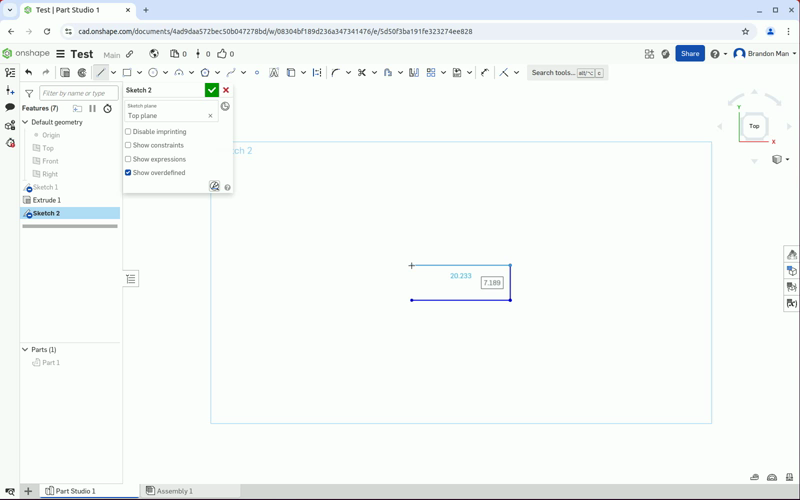
key_up(shift)
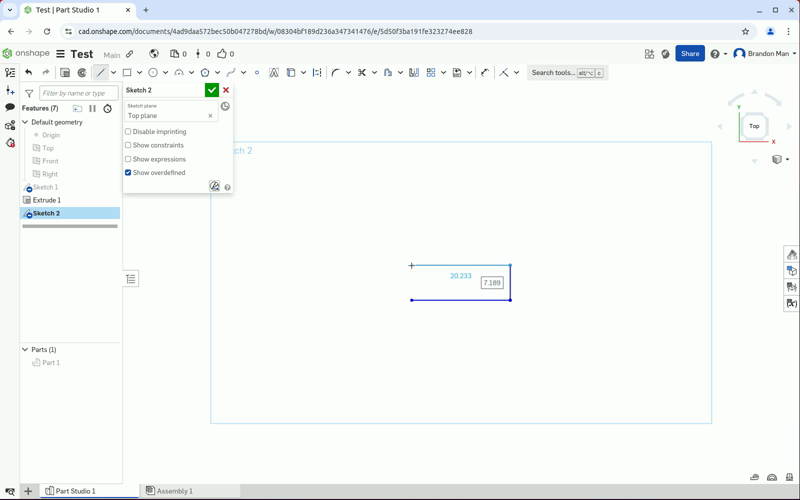
mouse_move(441, 265)
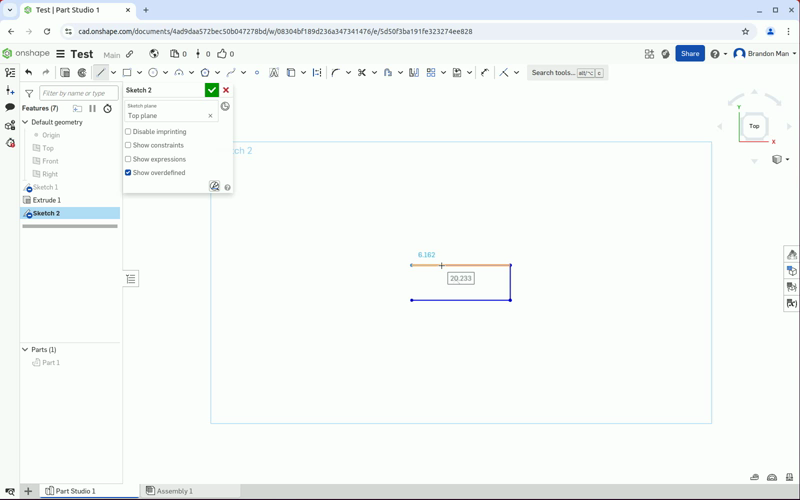
key_down(shift)
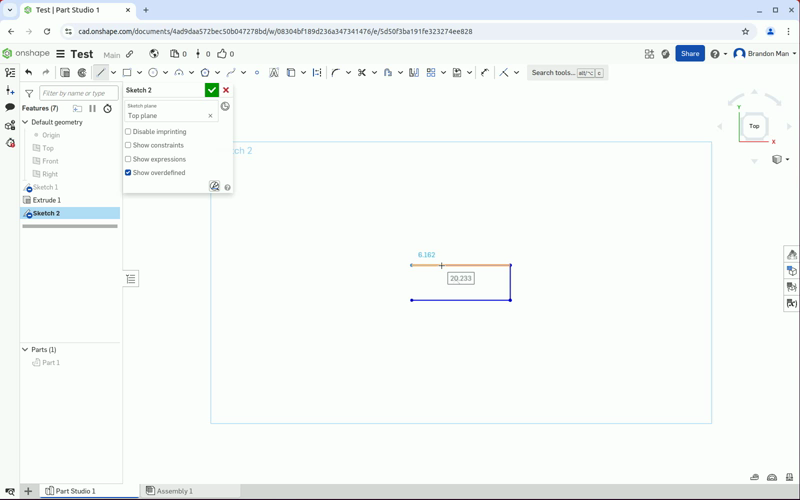
mouse_move(411, 300)
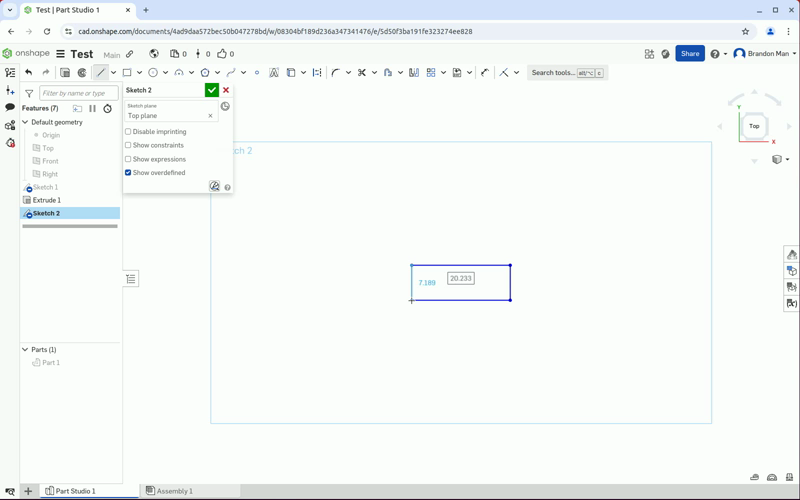
key_up(shift)
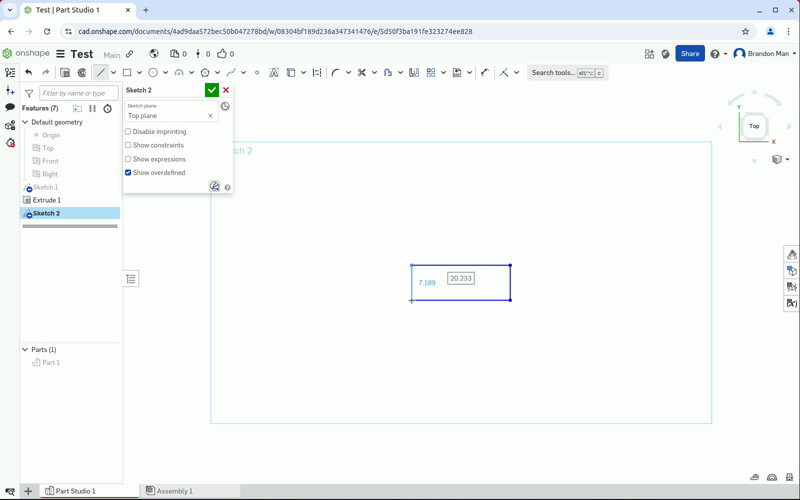
click(411, 300)
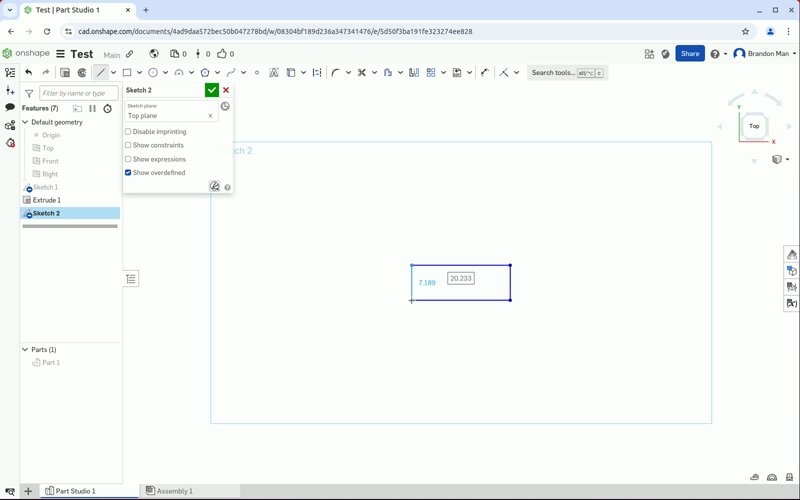
key(esc)
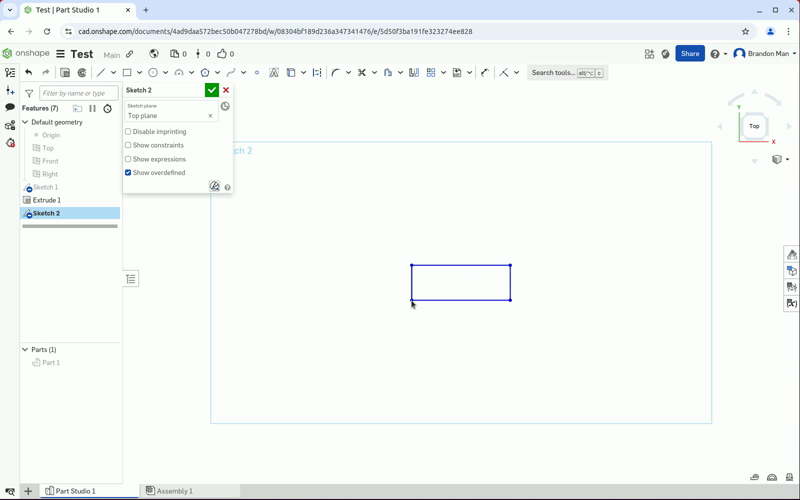
mouse_move(493, 287)
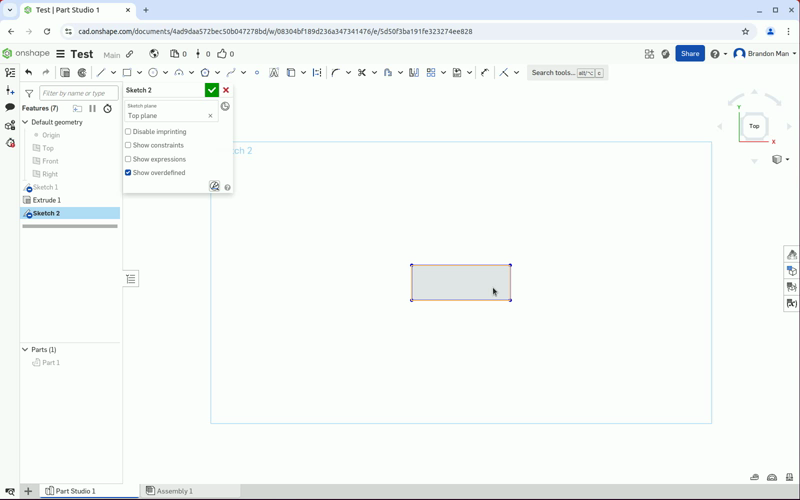
click(493, 287)
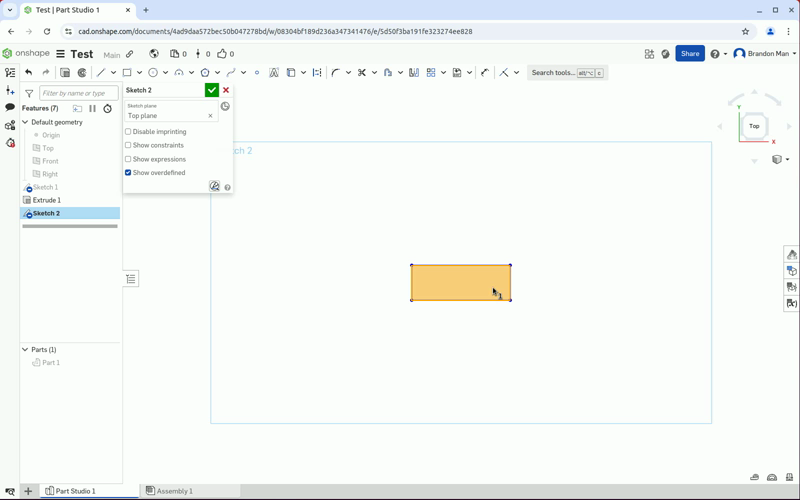
mouse_move(73, 352)
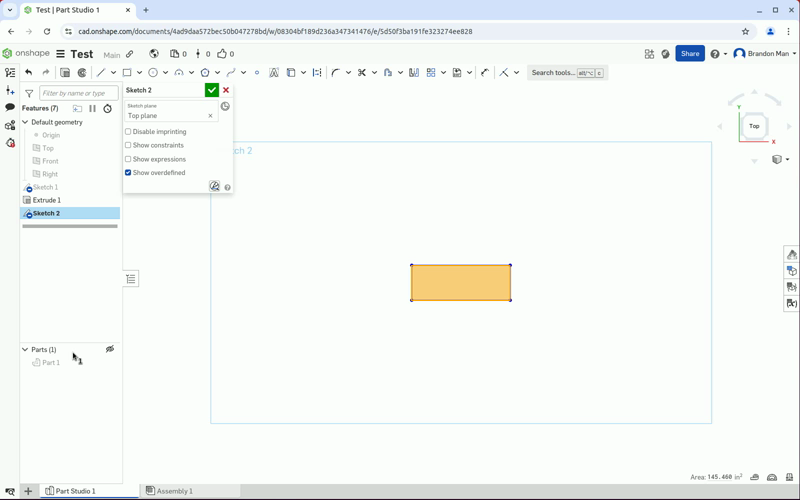
key(shift+y)
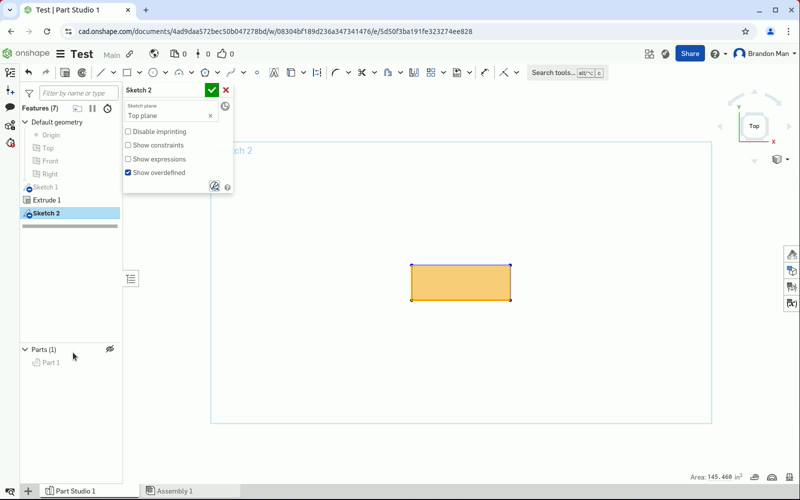
key(shift+e)
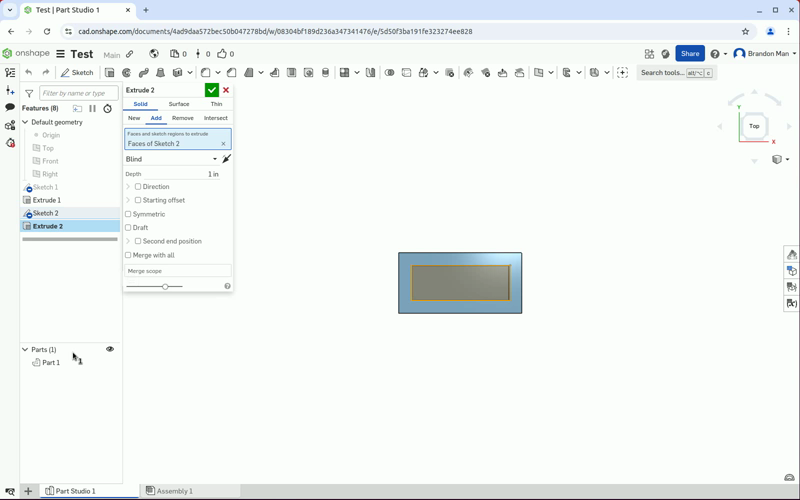
mouse_move(143, 106)
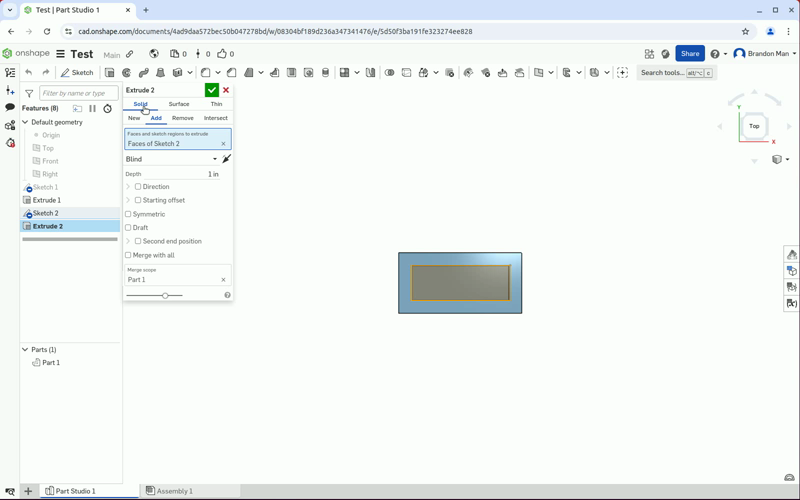
click(143, 106)
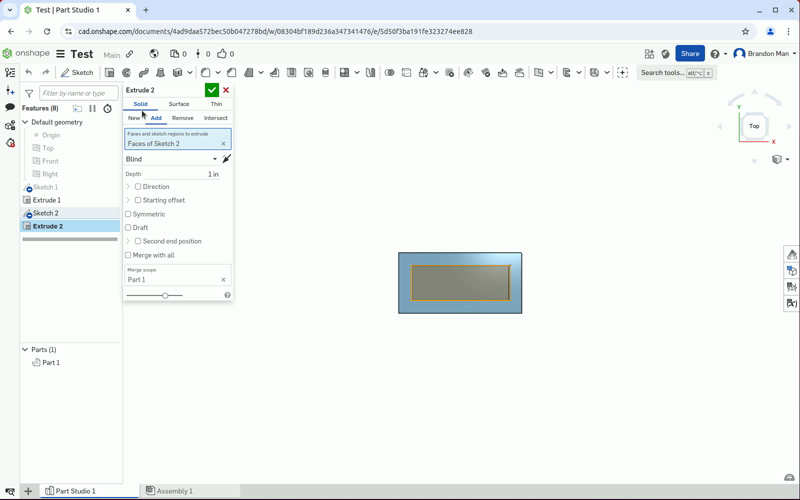
mouse_move(137, 120)
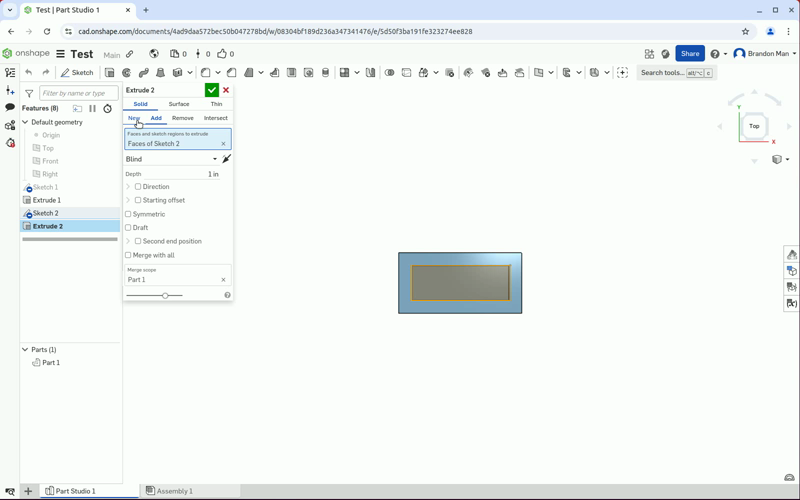
click(137, 120)
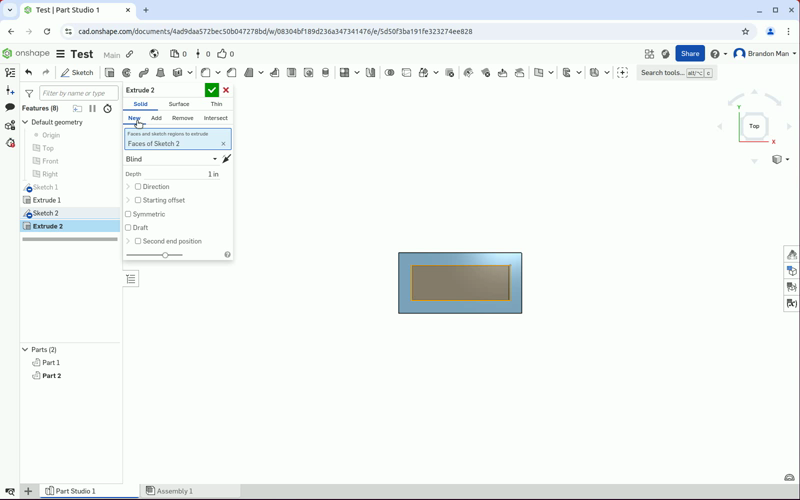
key(tab, 4)
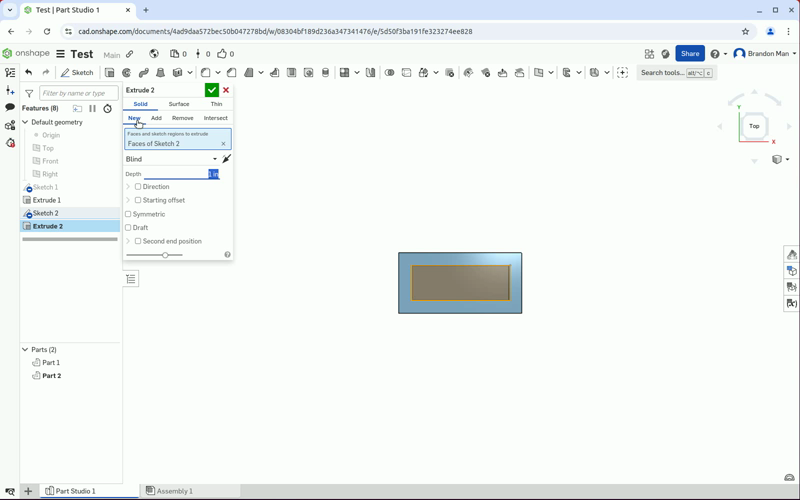
text(2.407)
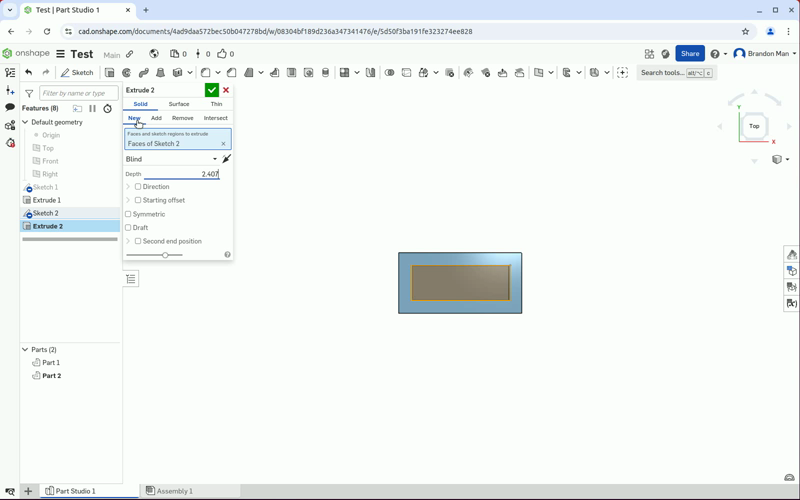
key(enter)
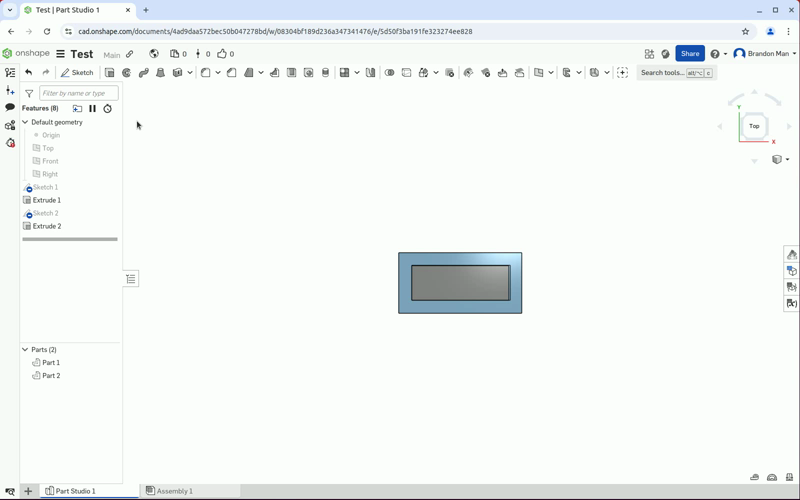
key(shift+h)
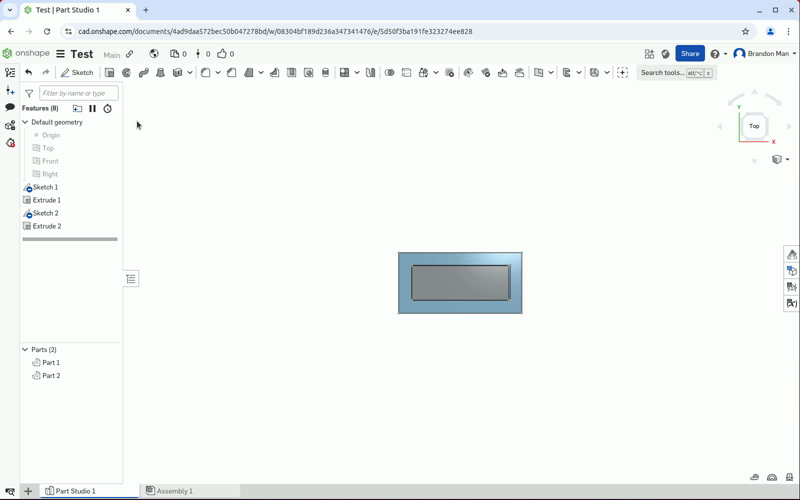
key(shift+h)
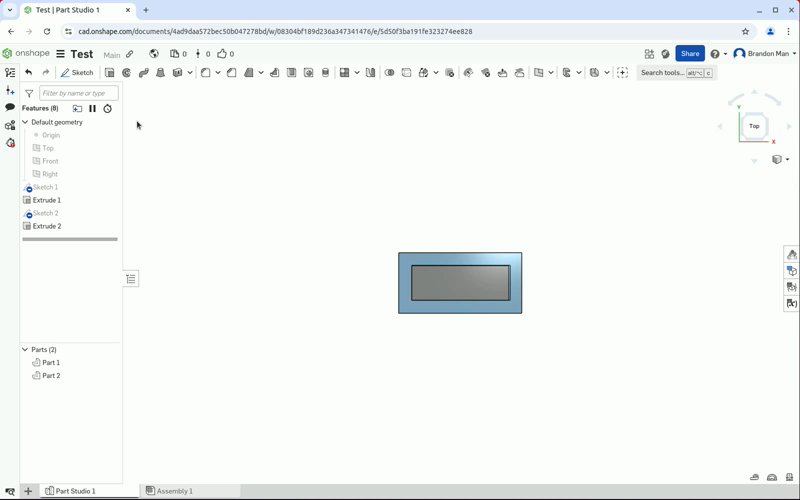
mouse_move(73, 189)
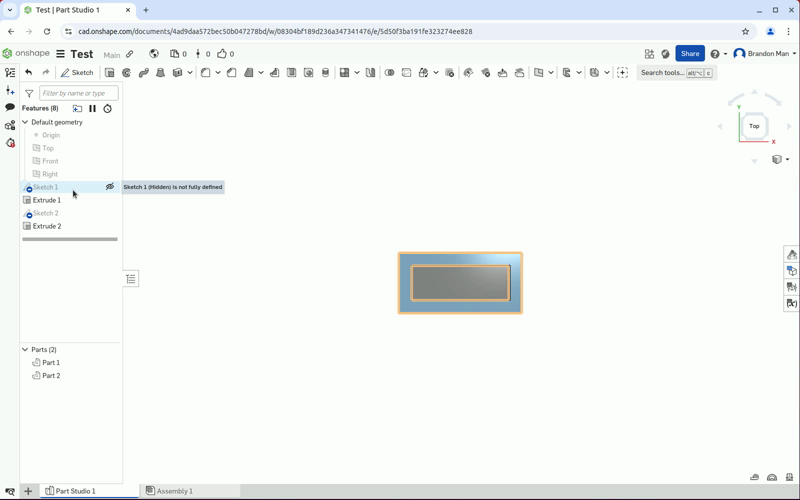
click(73, 189)
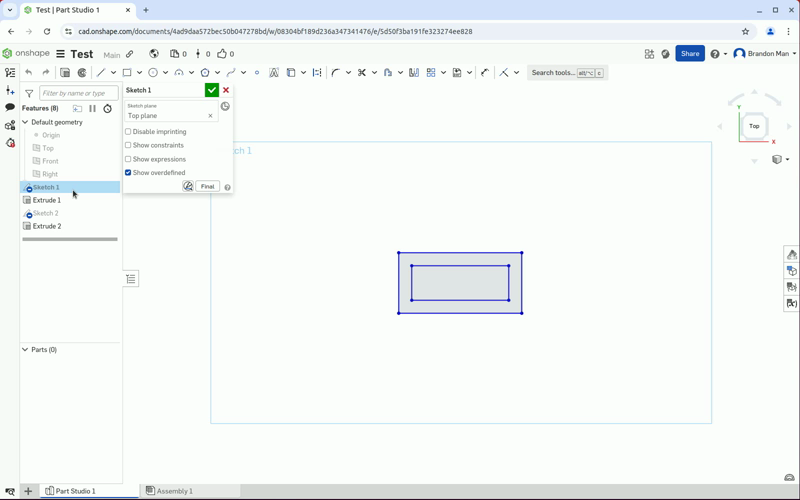
mouse_move(229, 92)
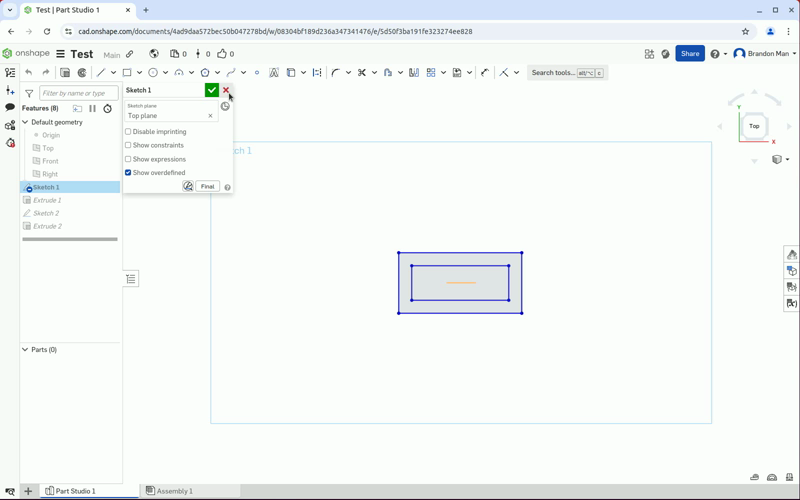
click(229, 92)
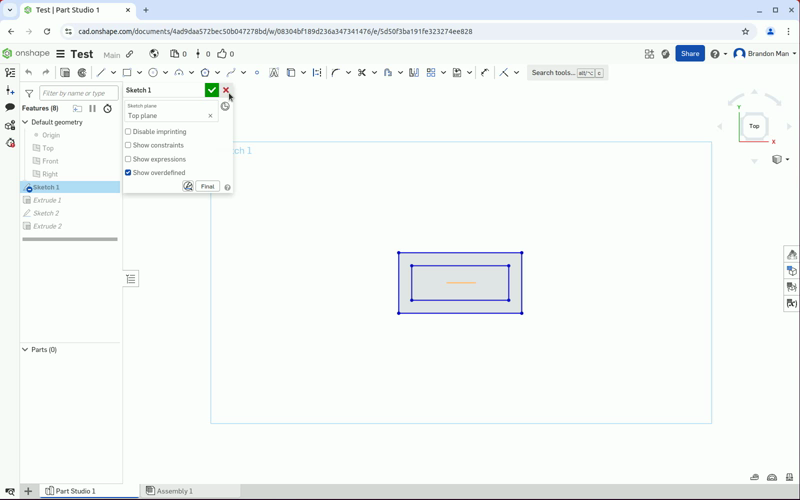
key(shift+s)
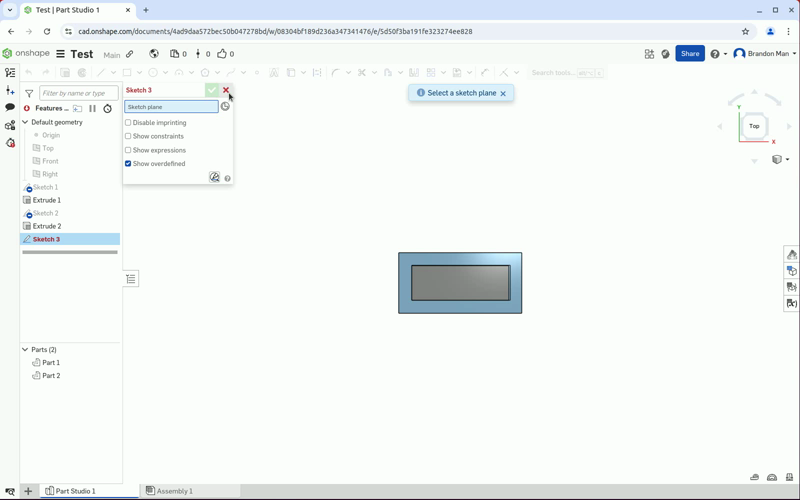
mouse_move(73, 150)
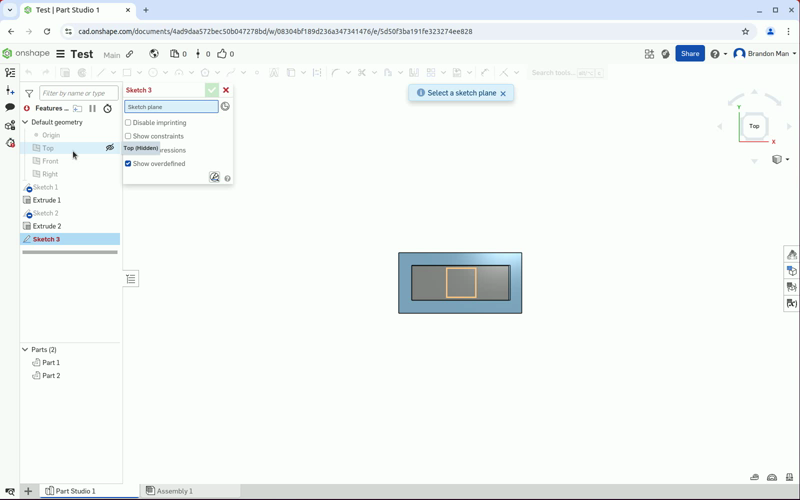
click(73, 150)
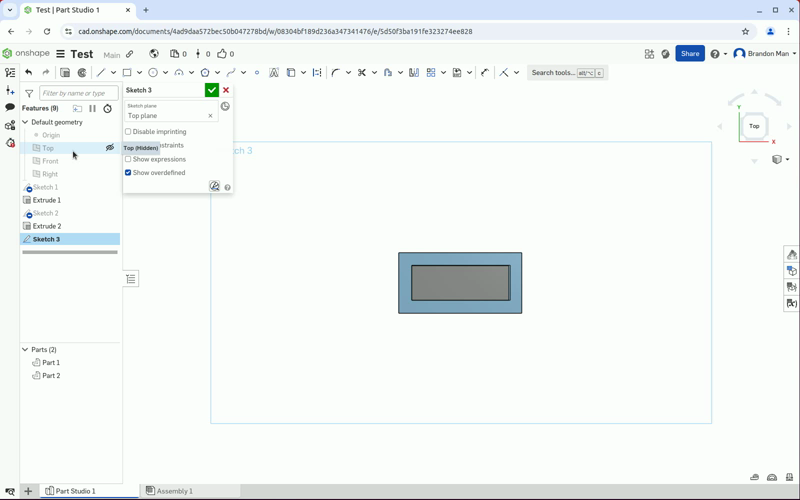
mouse_move(73, 352)
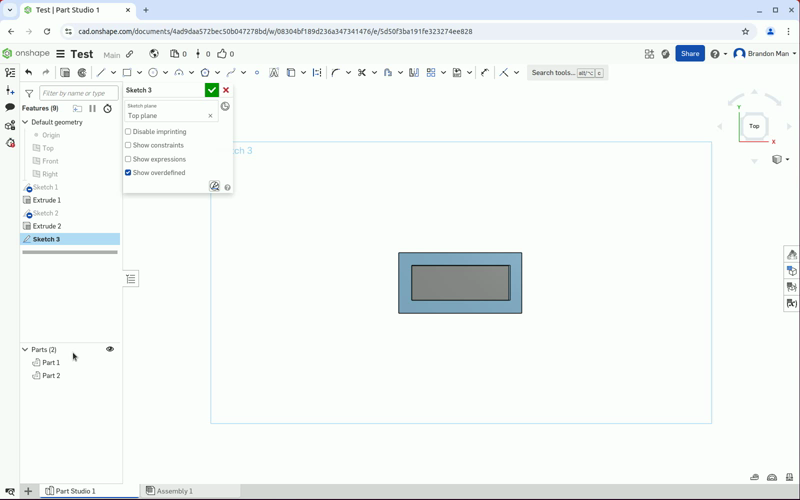
key(y)
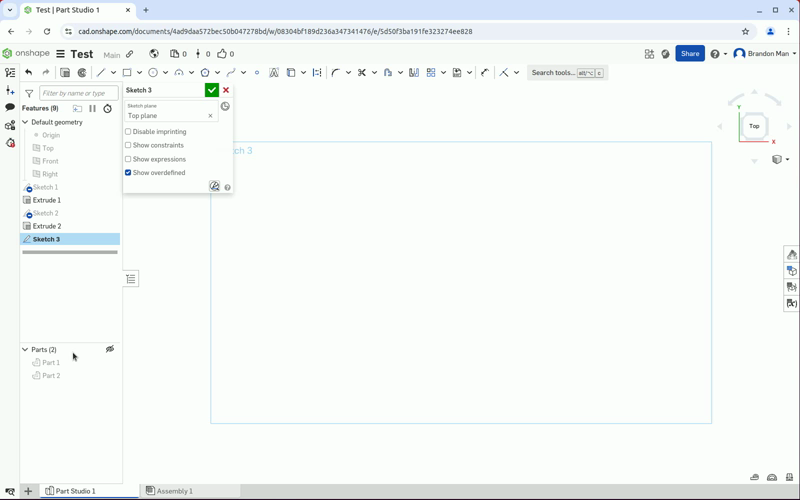
key(l)
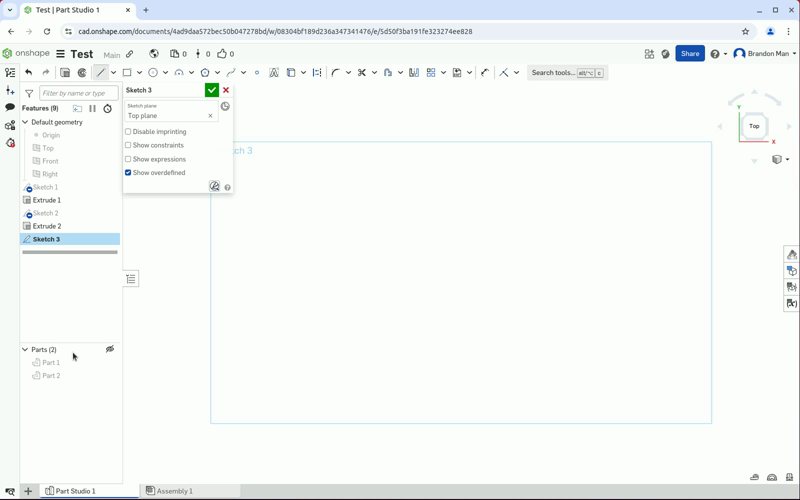
key_down(shift)
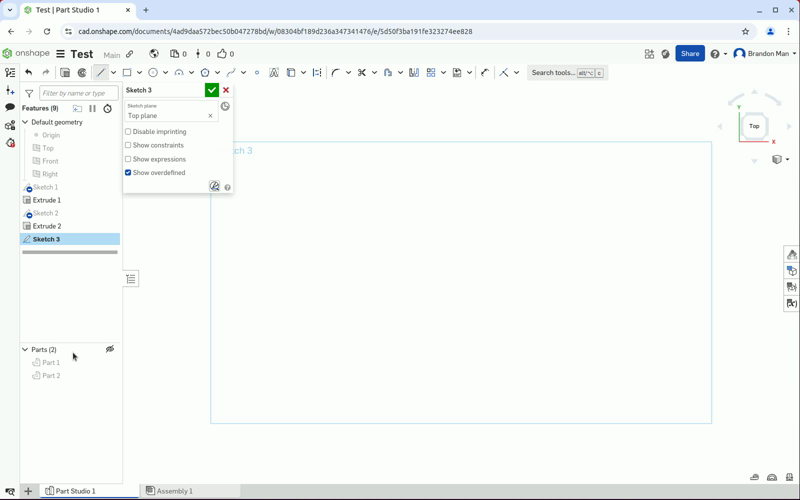
mouse_move(398, 313)
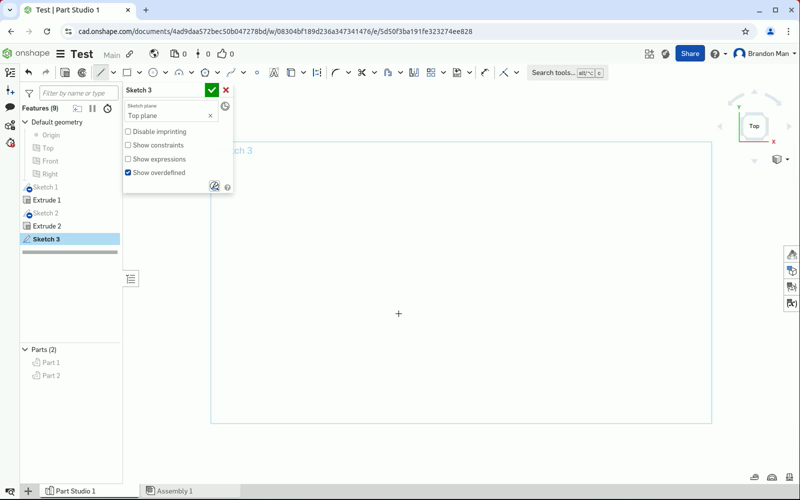
click(398, 313)
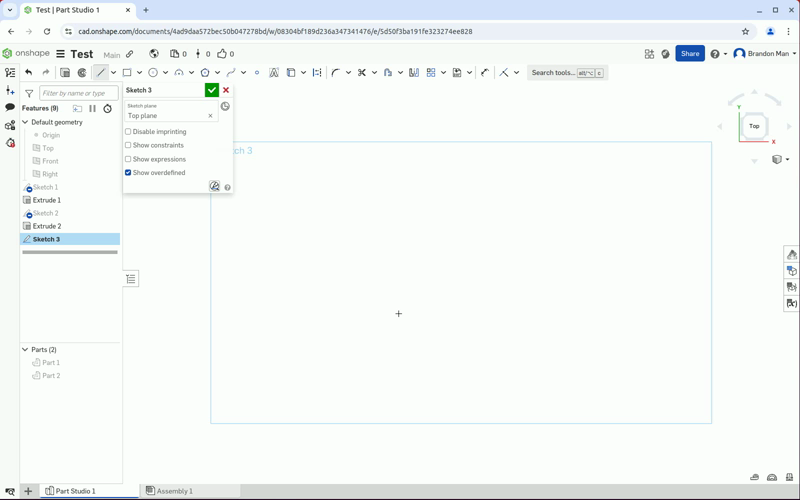
key_up(shift)
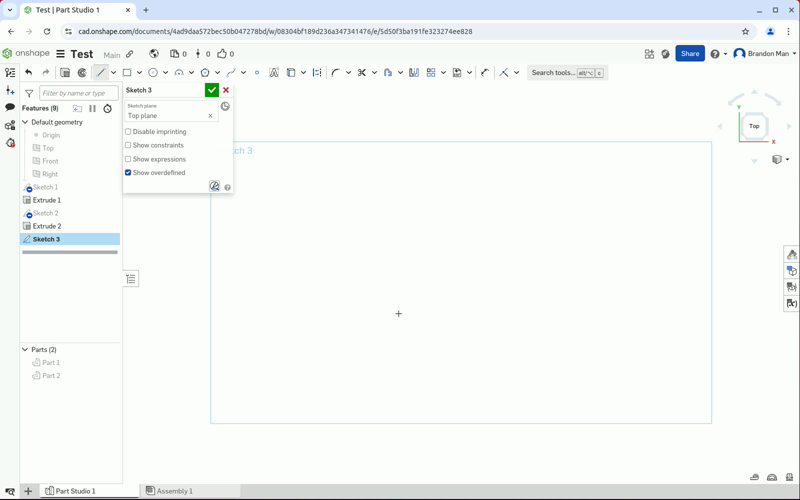
key_down(shift)
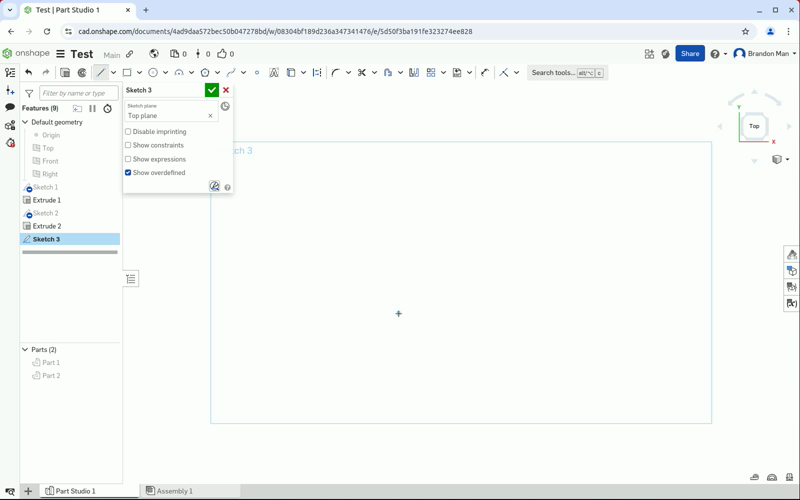
mouse_move(521, 313)
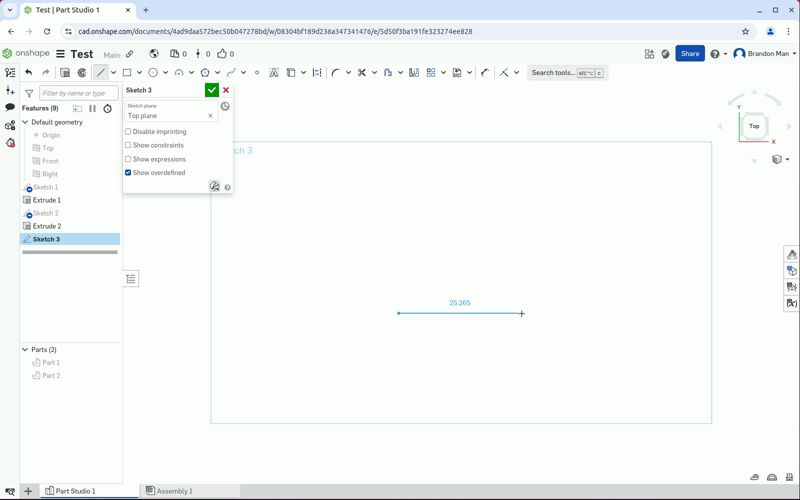
click(521, 313)
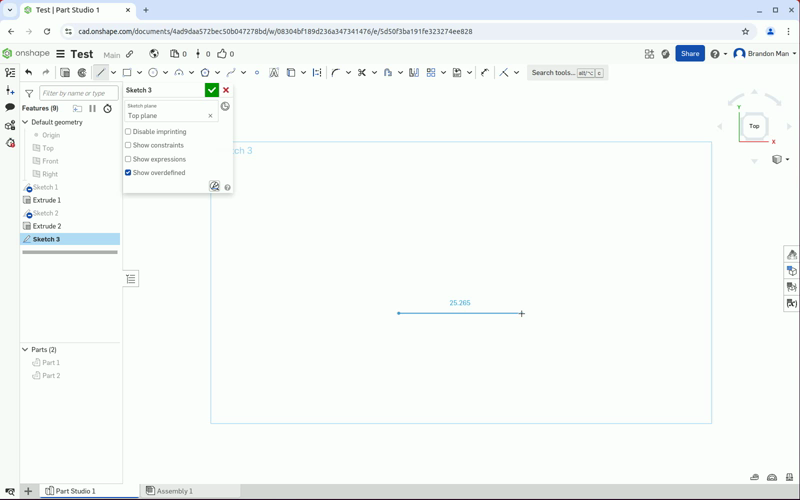
key_up(shift)
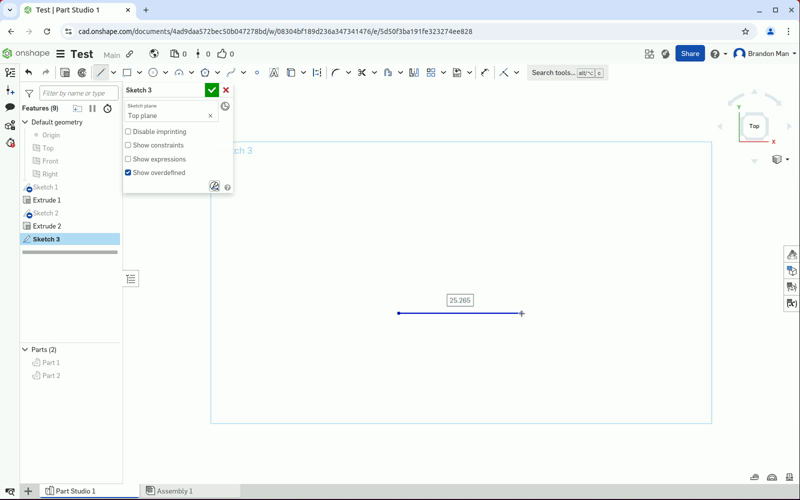
key_down(shift)
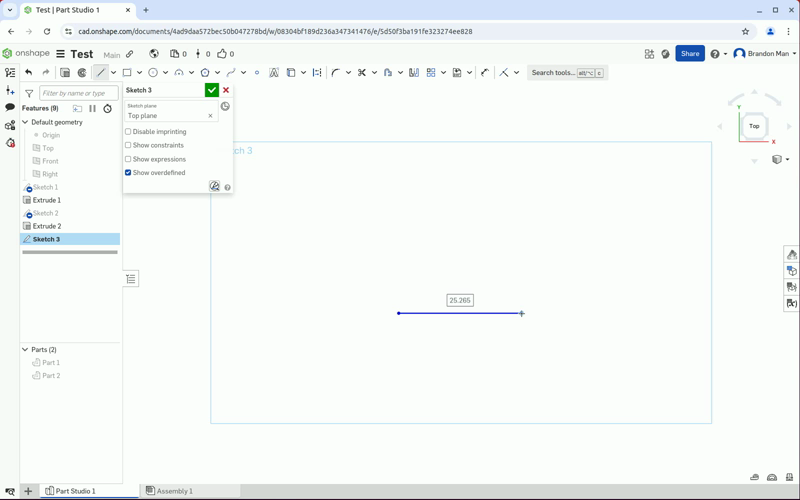
mouse_move(521, 252)
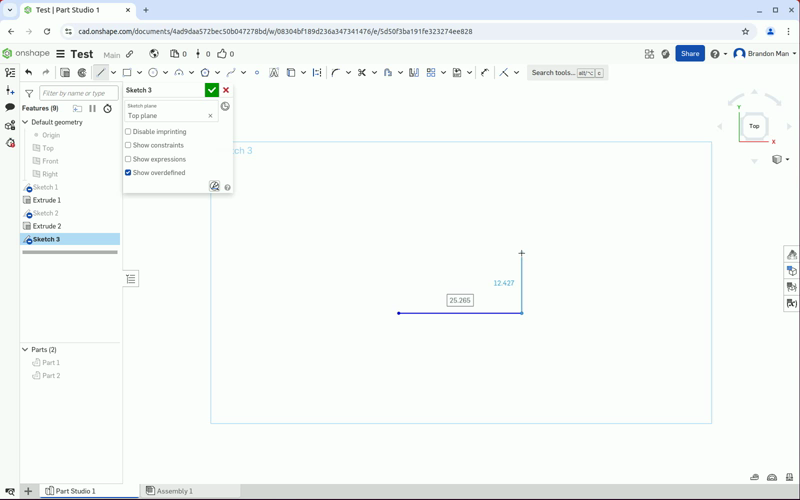
click(521, 252)
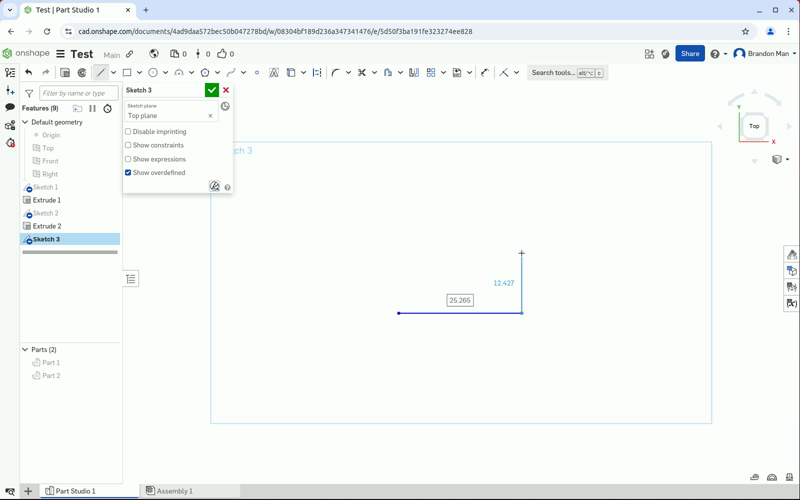
key_up(shift)
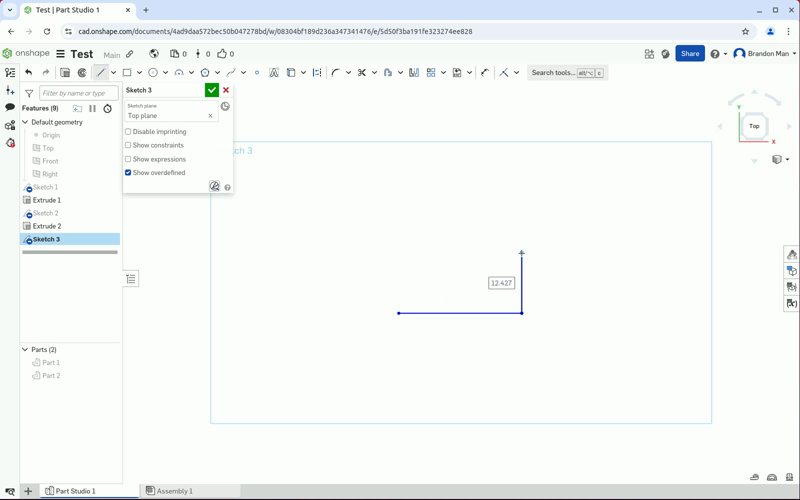
key_down(shift)
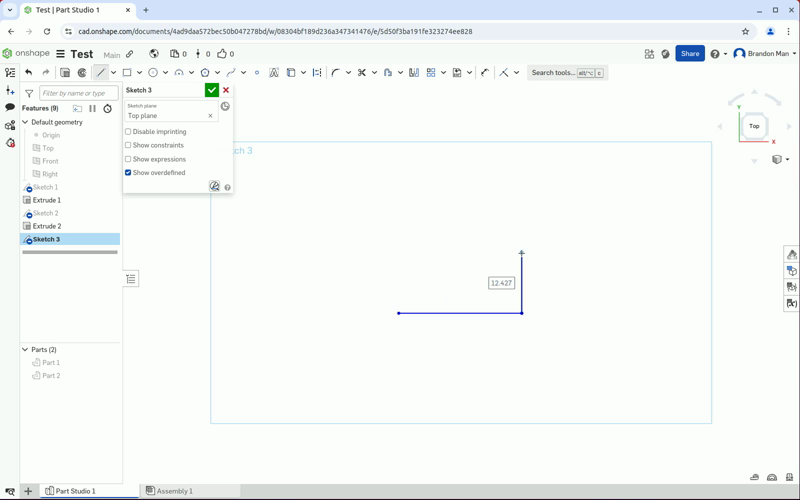
mouse_move(398, 252)
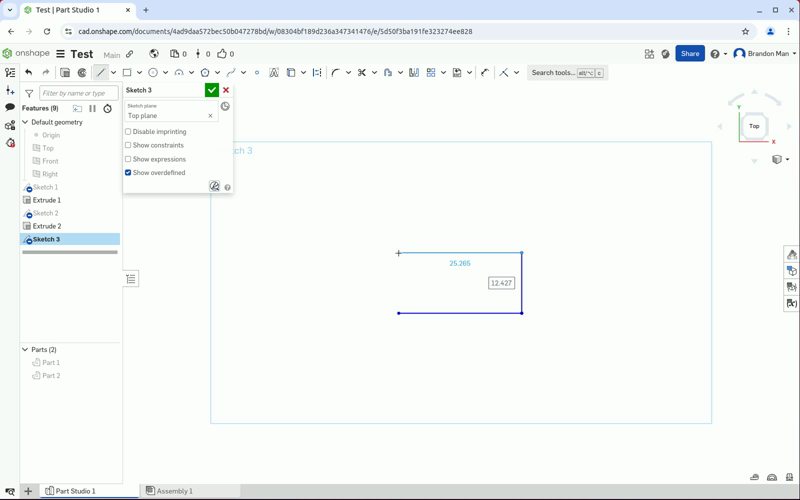
click(398, 252)
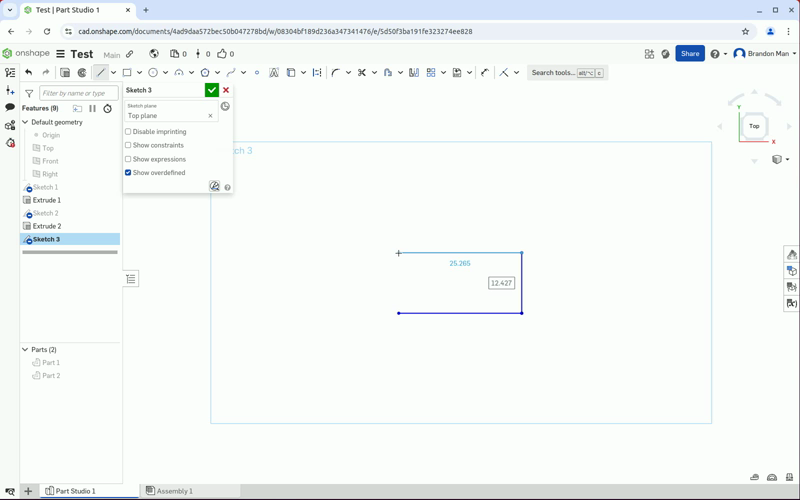
key_up(shift)
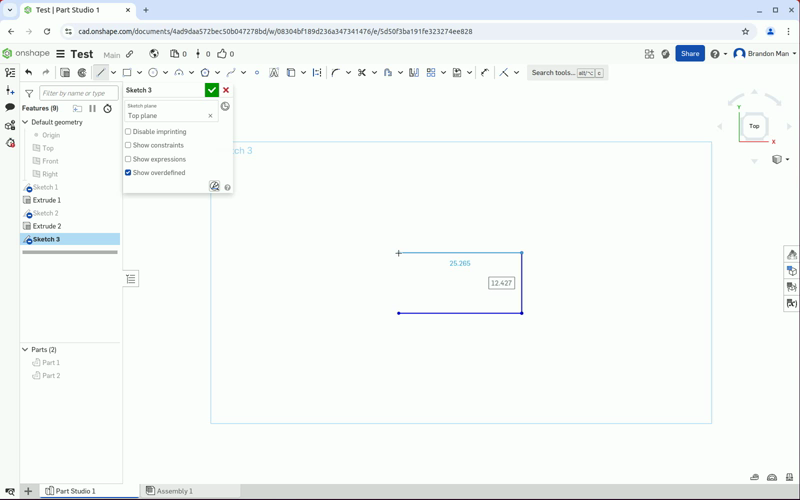
key_down(shift)
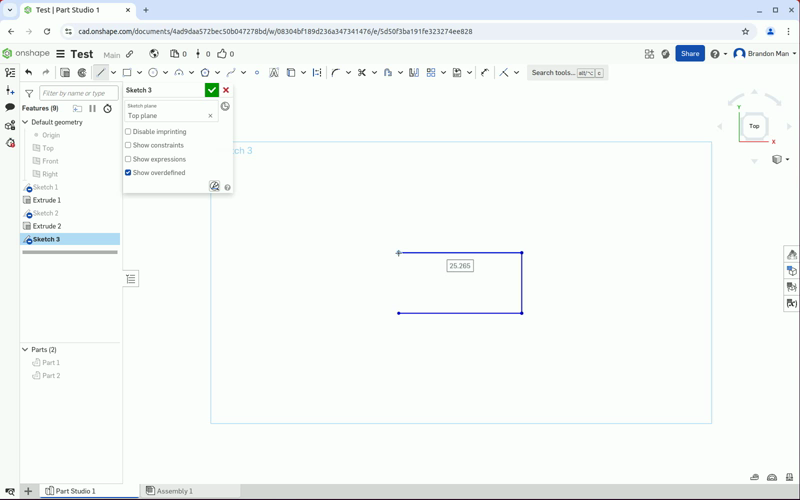
mouse_move(398, 313)
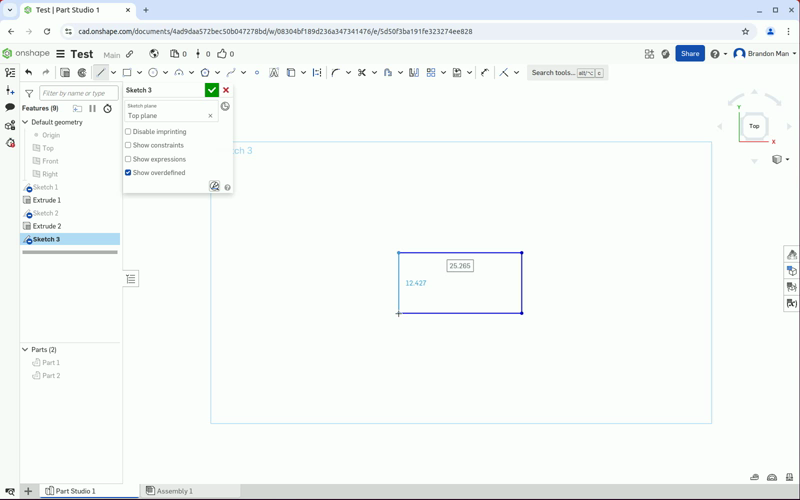
key_up(shift)
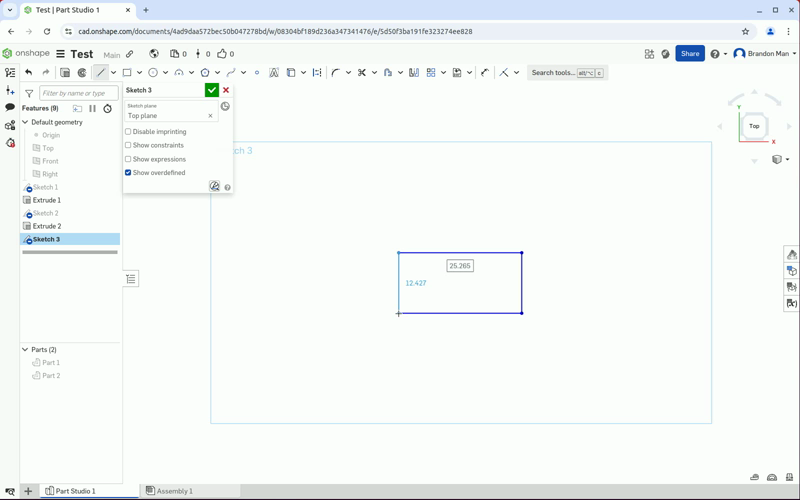
click(398, 313)
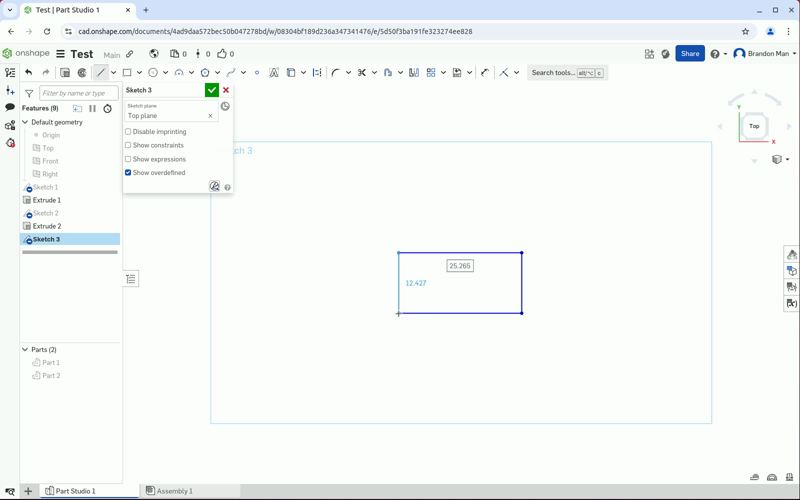
key(esc)
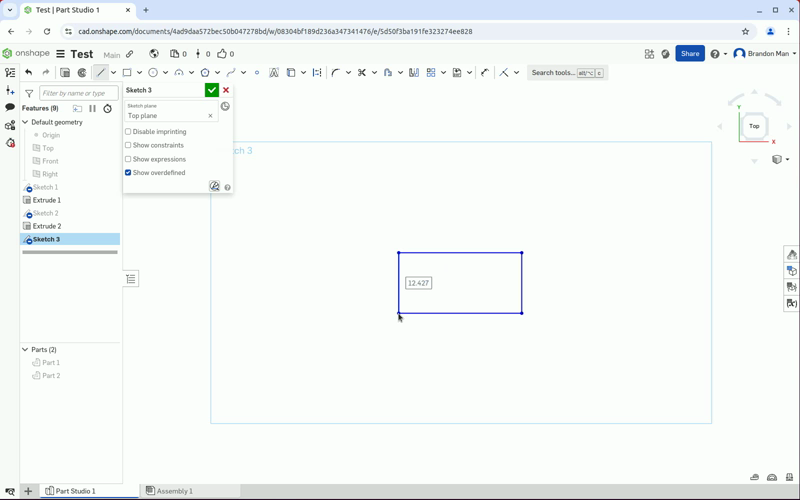
key(l)
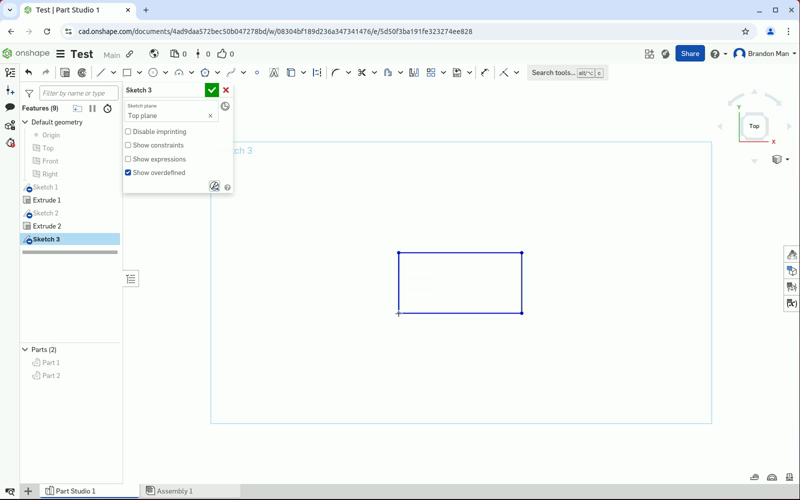
key_down(shift)
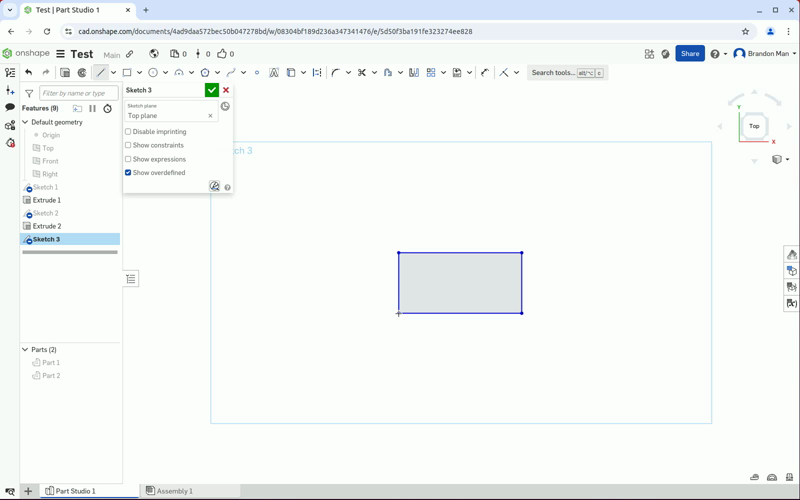
mouse_move(411, 300)
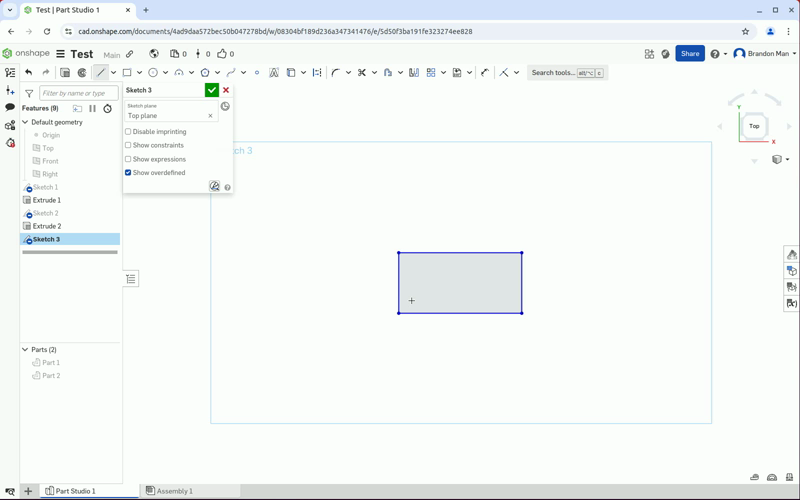
click(411, 300)
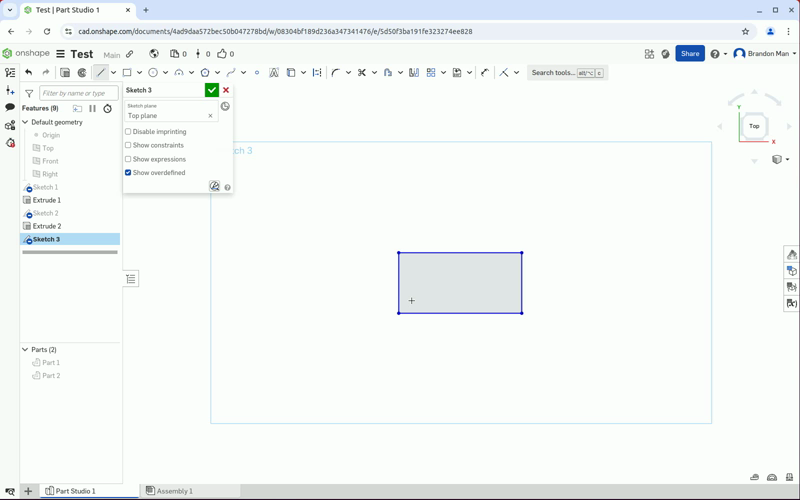
key_up(shift)
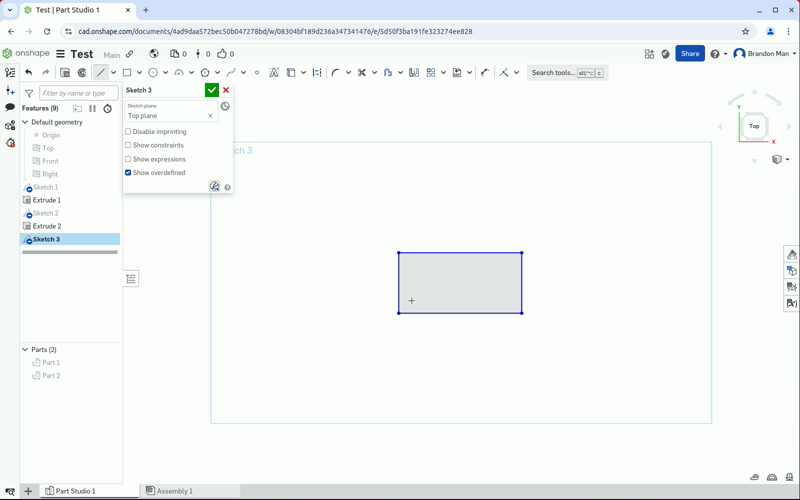
key_down(shift)
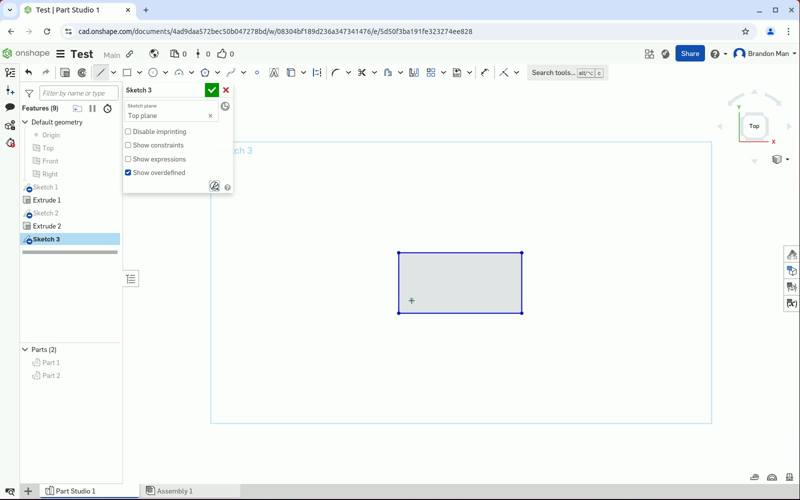
mouse_move(508, 300)
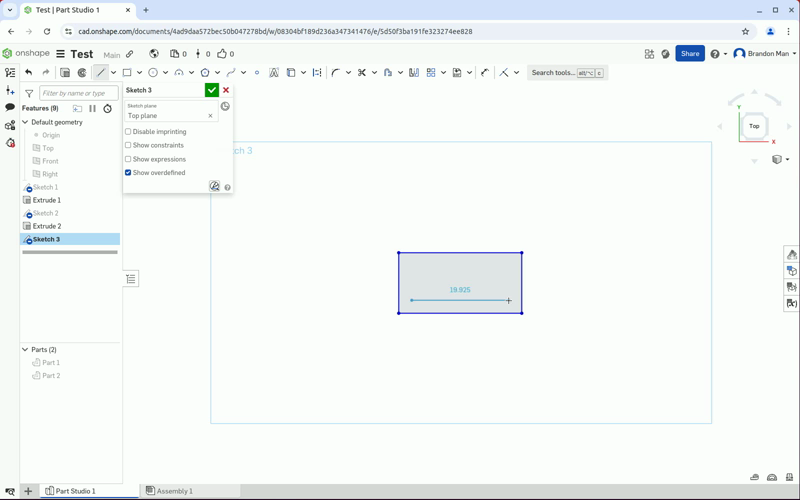
click(508, 300)
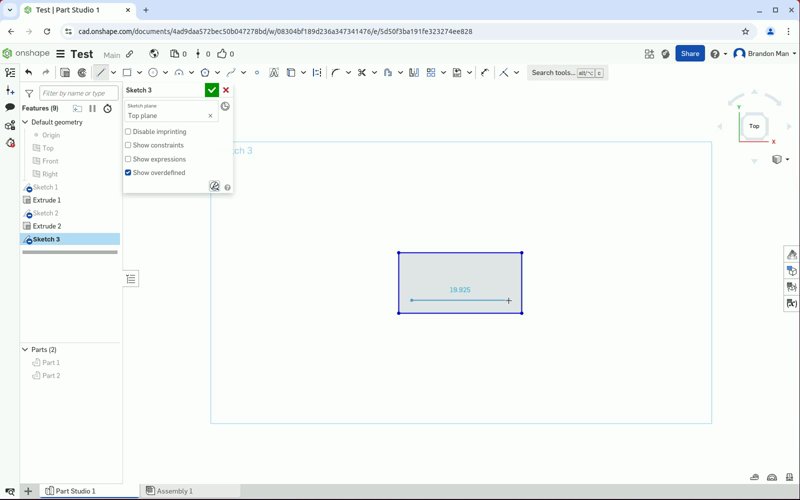
key_up(shift)
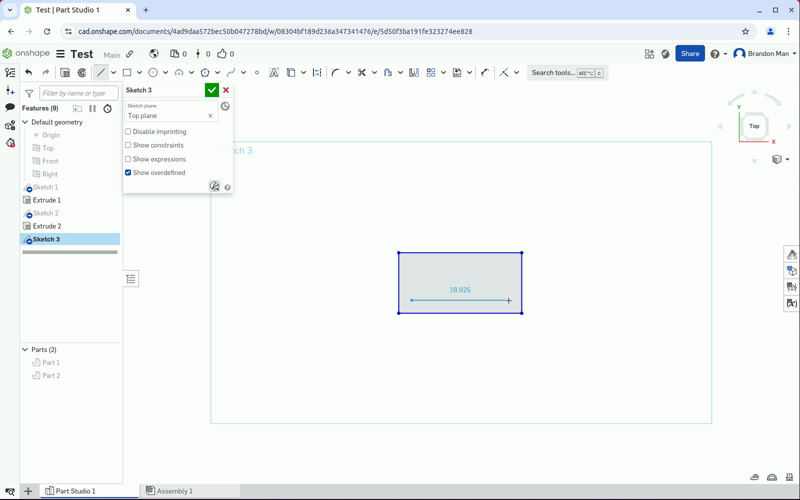
key_down(shift)
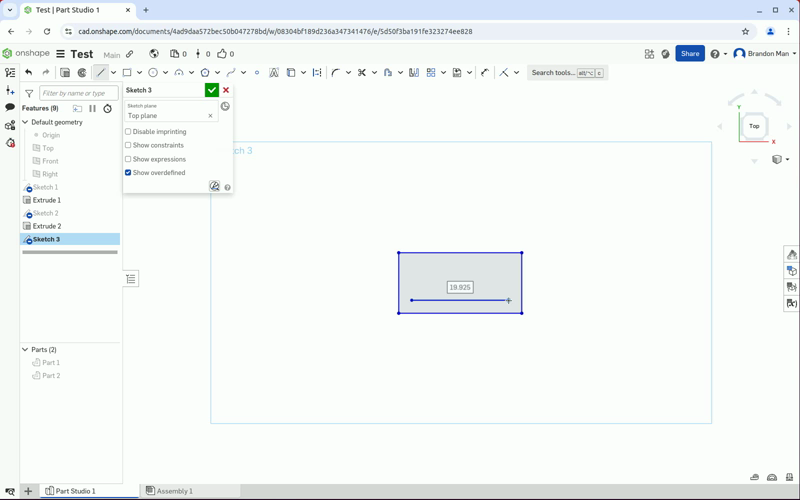
mouse_move(538, 300)
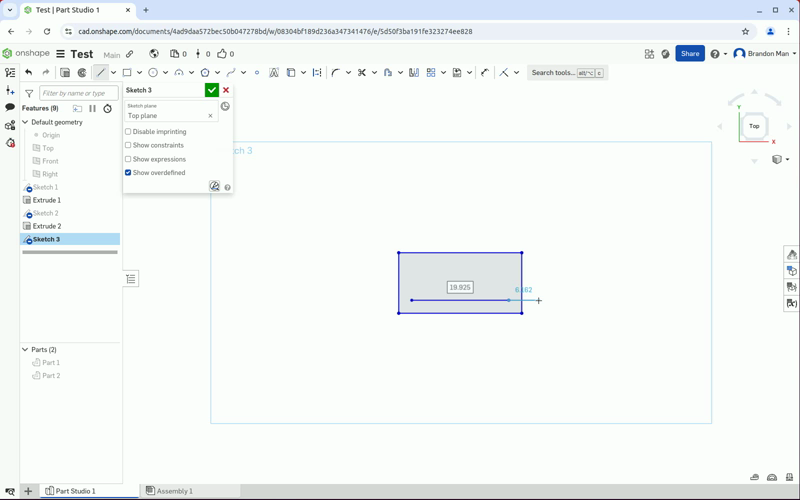
mouse_move(508, 265)
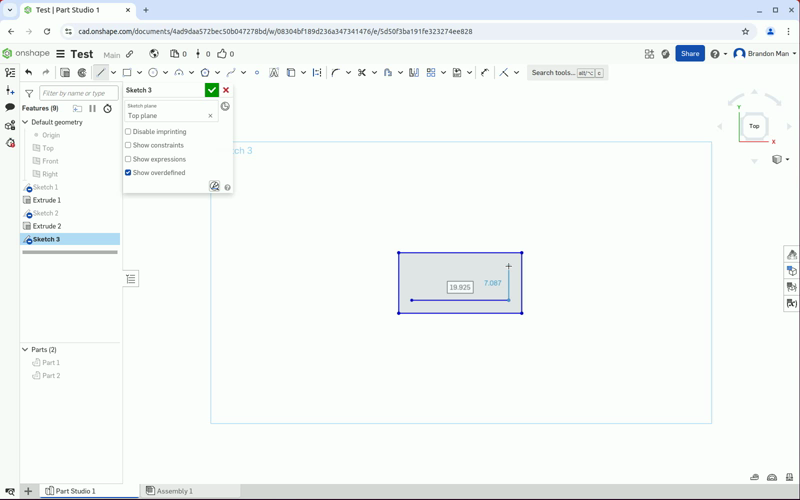
click(508, 265)
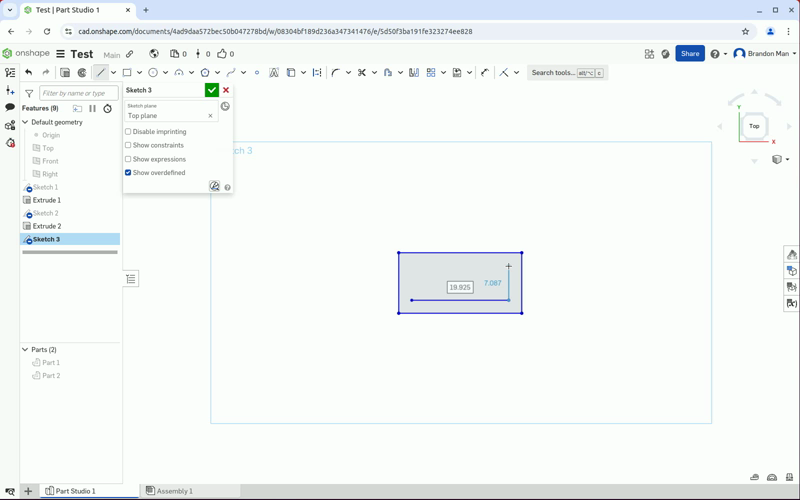
key_up(shift)
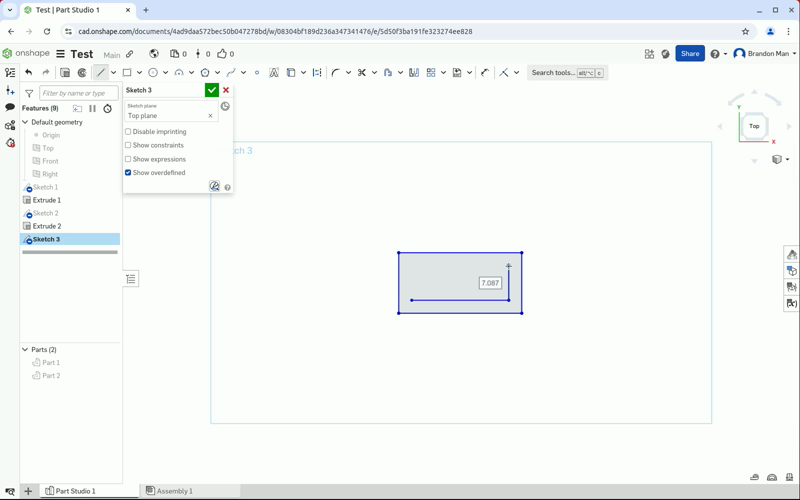
key_down(shift)
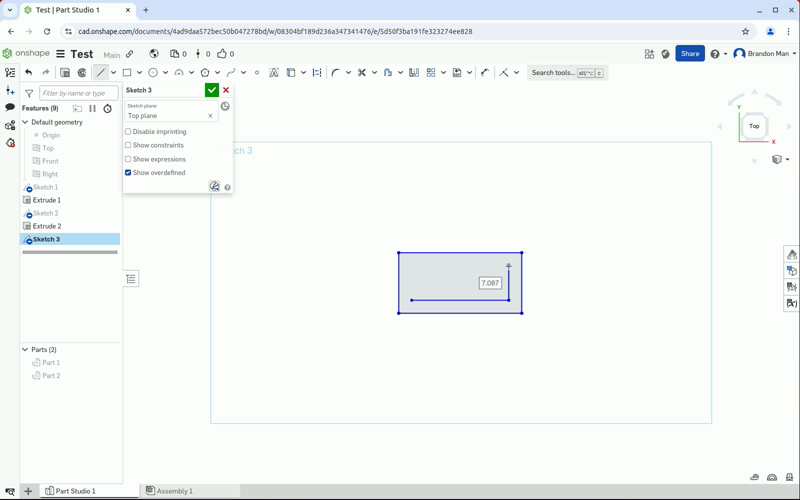
mouse_move(411, 265)
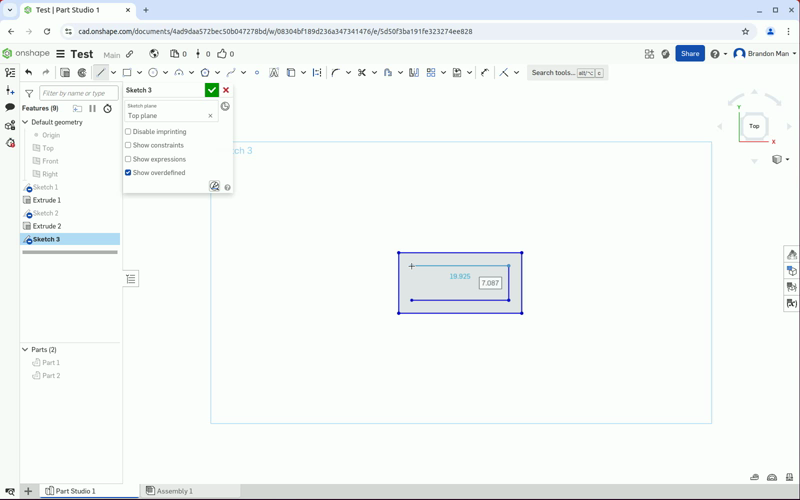
click(411, 265)
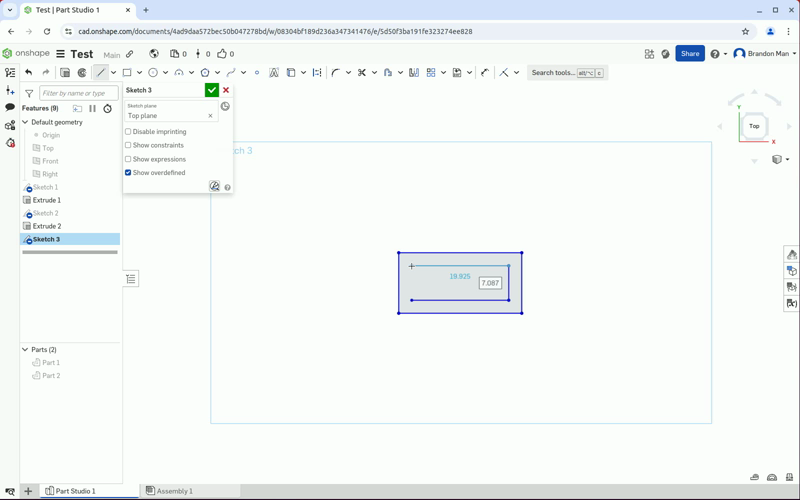
key_up(shift)
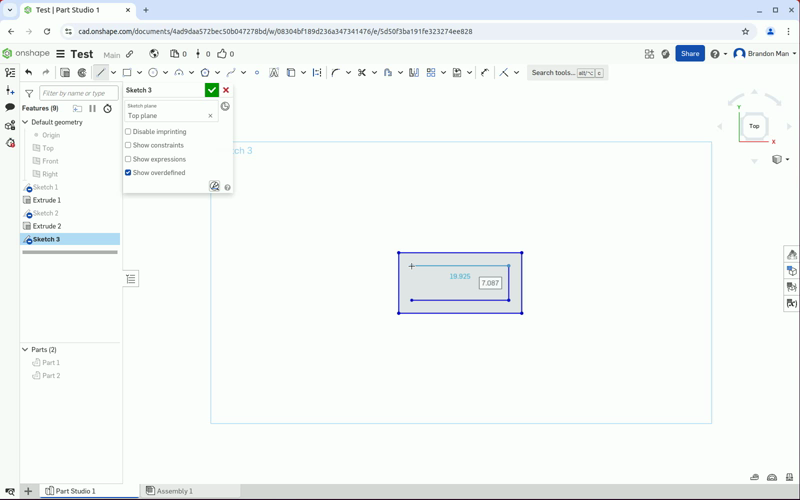
mouse_move(441, 265)
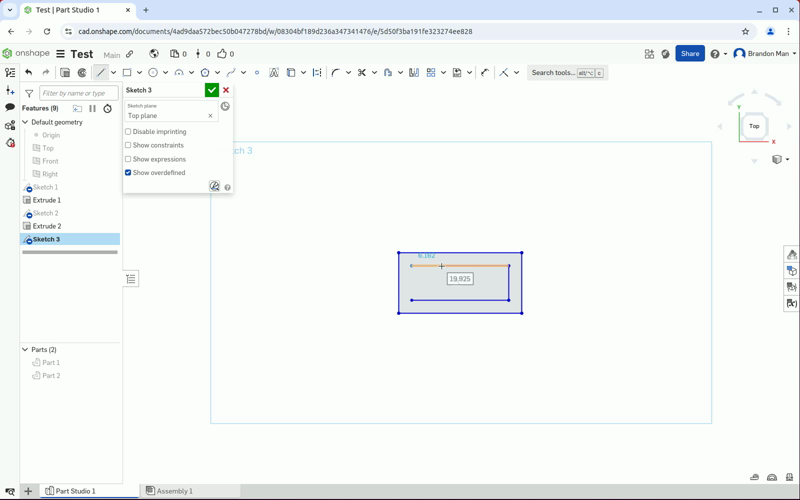
key_down(shift)
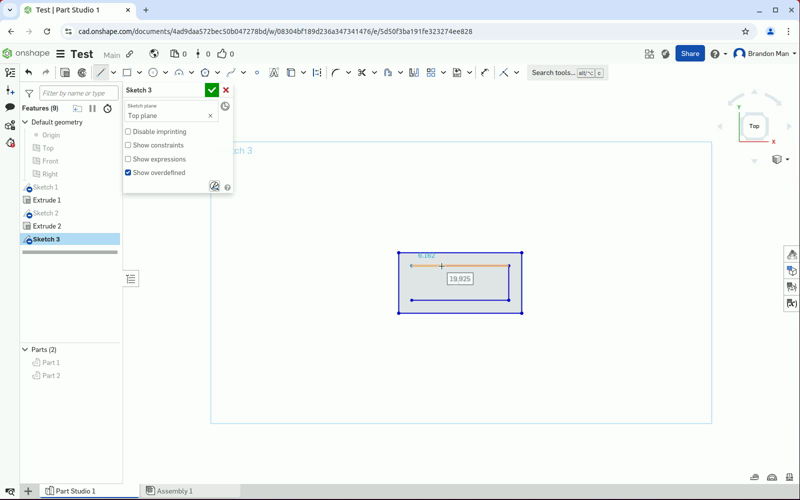
mouse_move(411, 300)
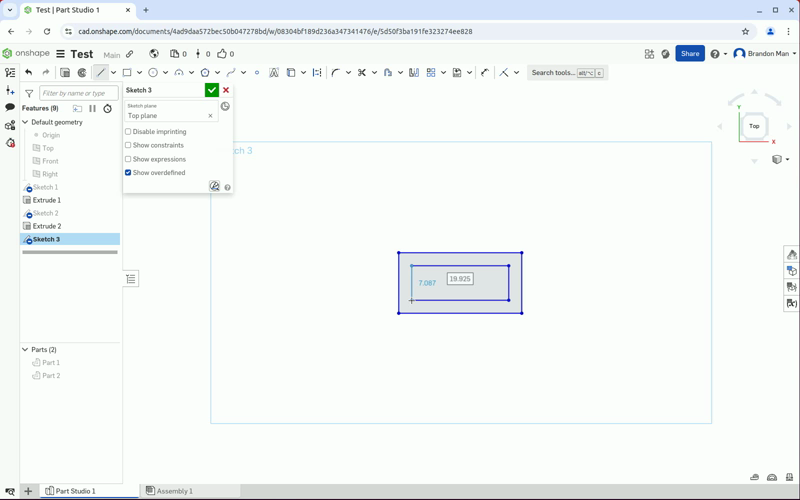
key_up(shift)
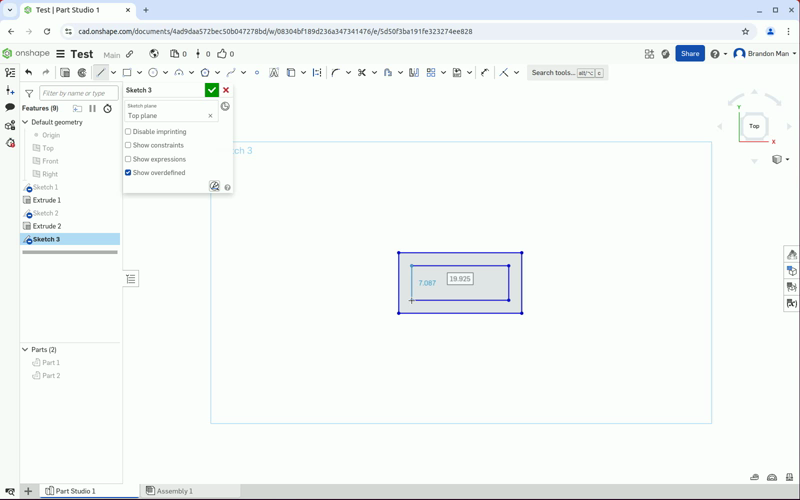
click(411, 300)
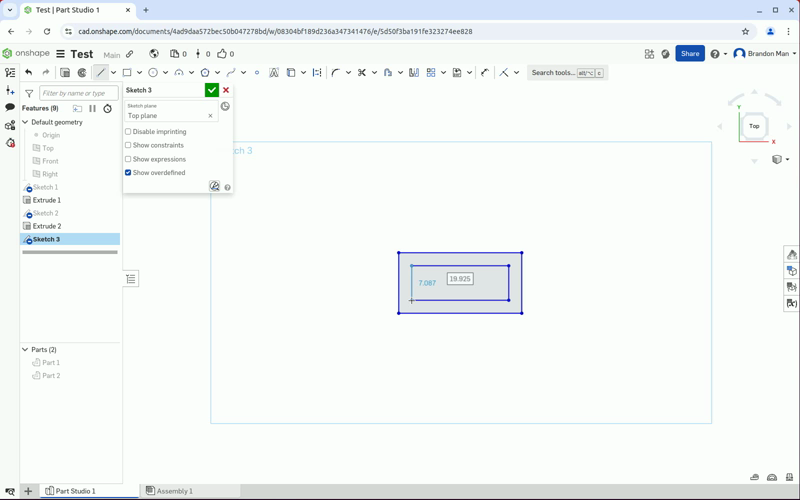
key(esc)
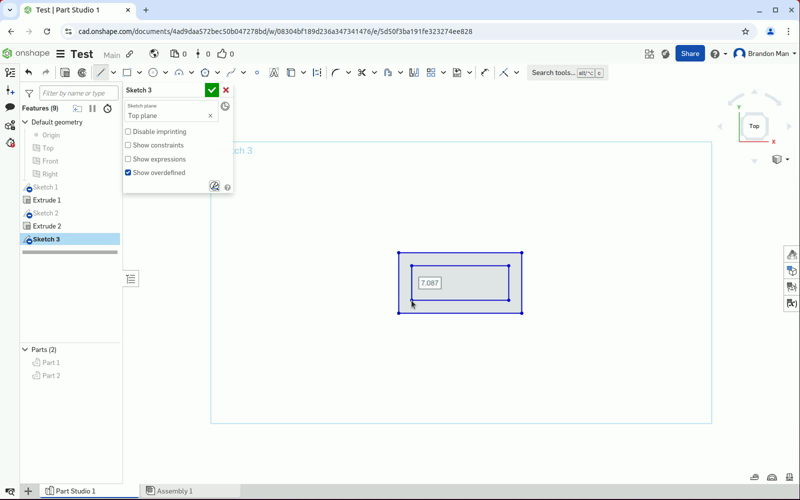
mouse_move(509, 307)
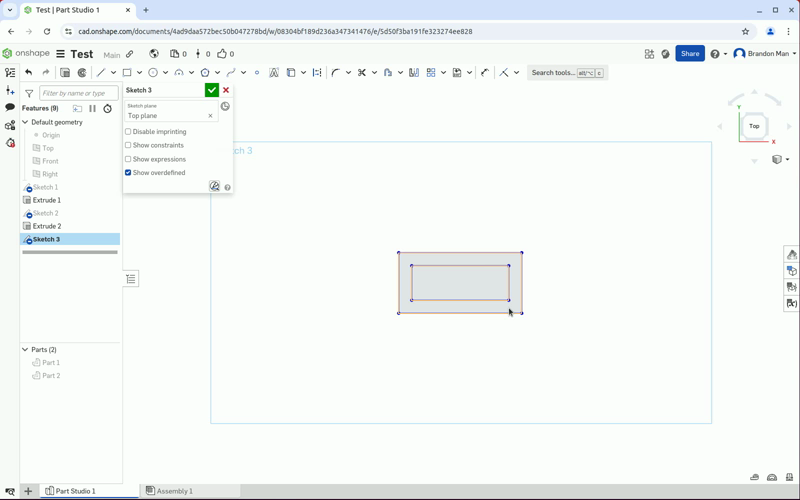
click(509, 307)
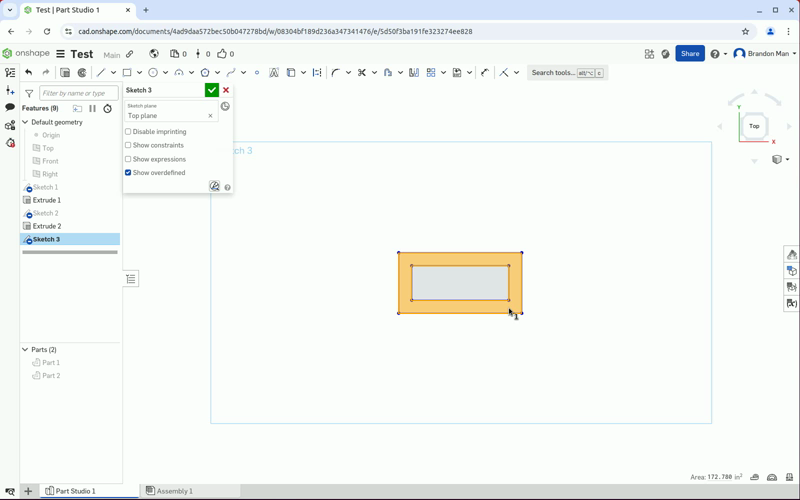
mouse_move(73, 352)
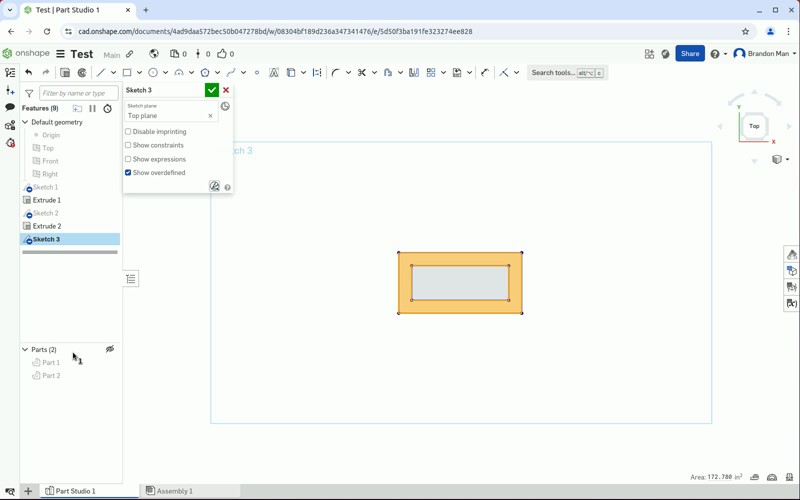
key(shift+y)
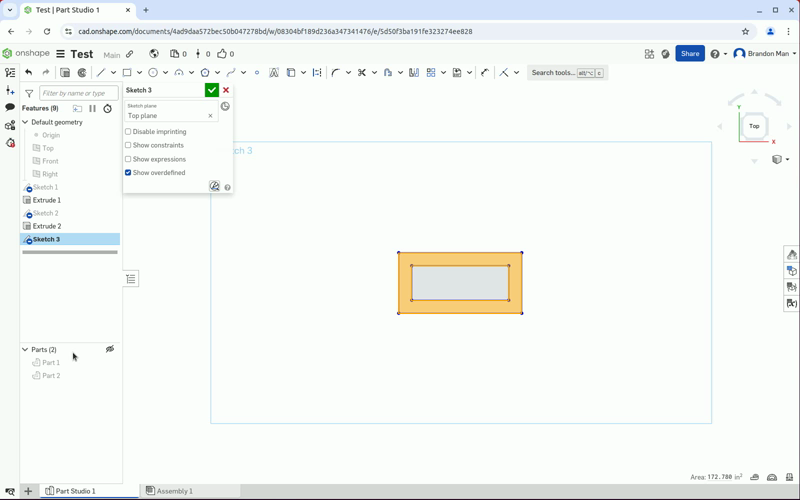
key(shift+e)
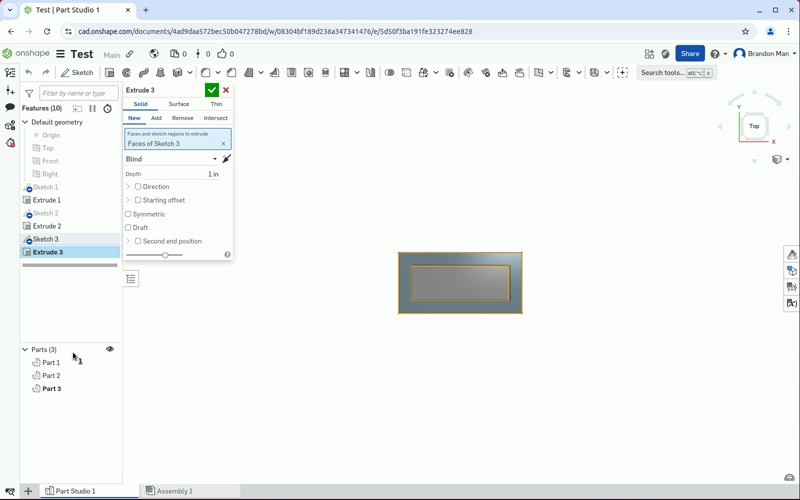
mouse_move(143, 106)
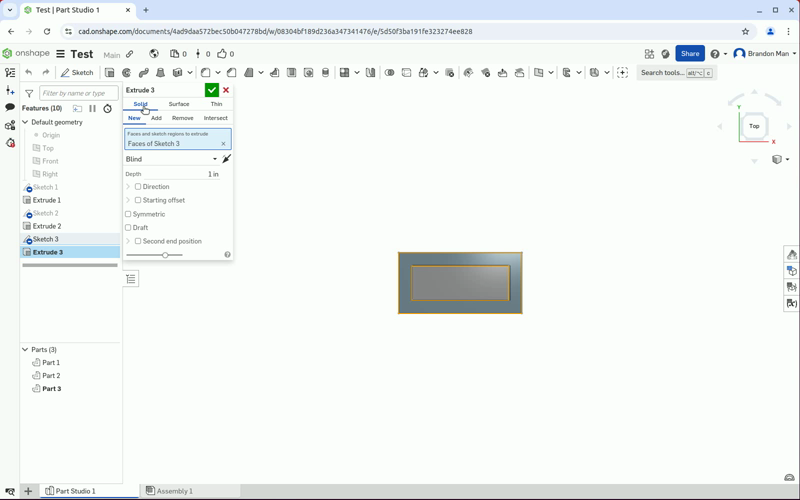
click(143, 106)
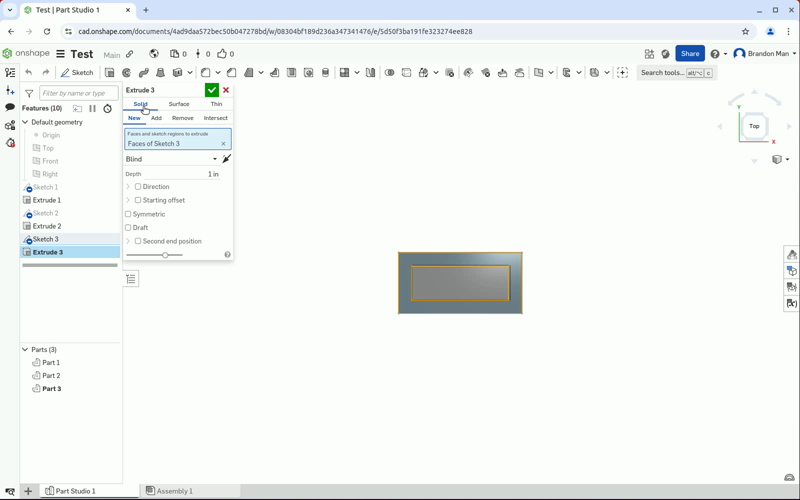
mouse_move(137, 120)
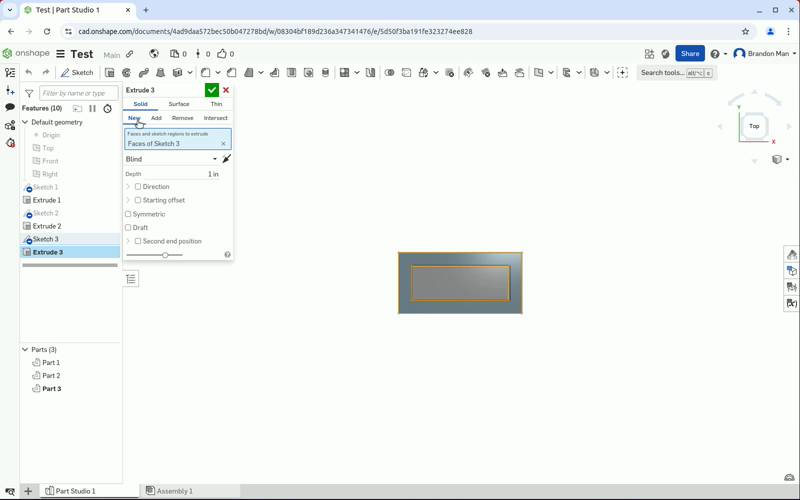
click(137, 120)
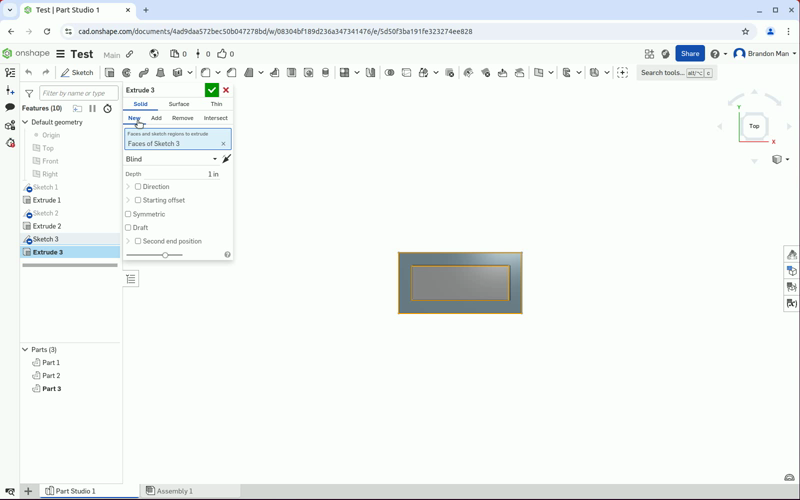
key(tab, 4)
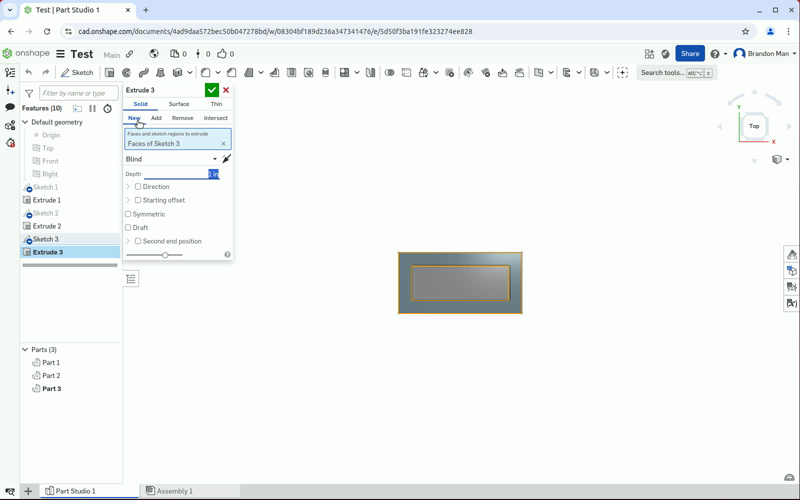
text(23.108)
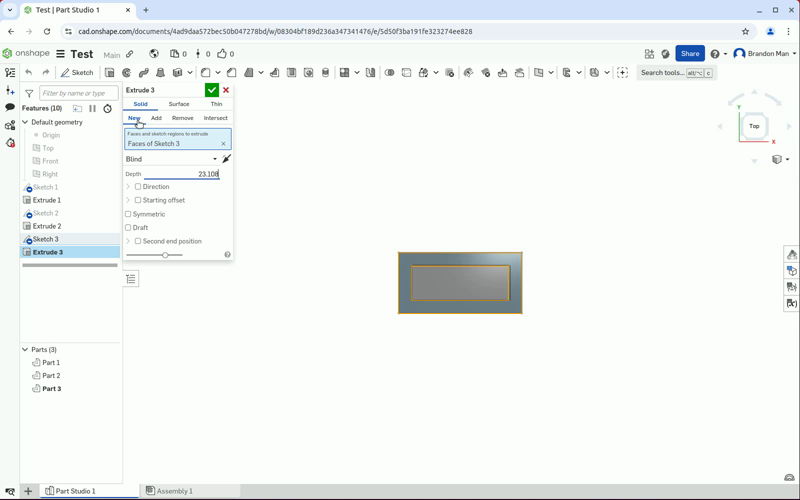
key(enter)
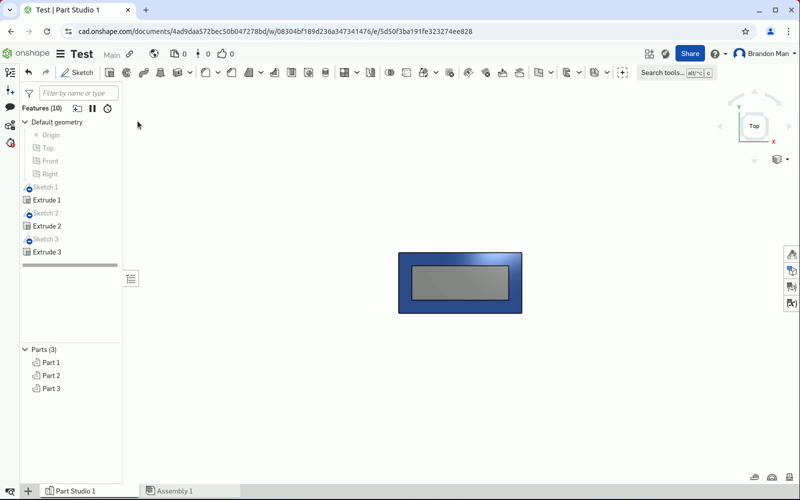
key(shift+h)
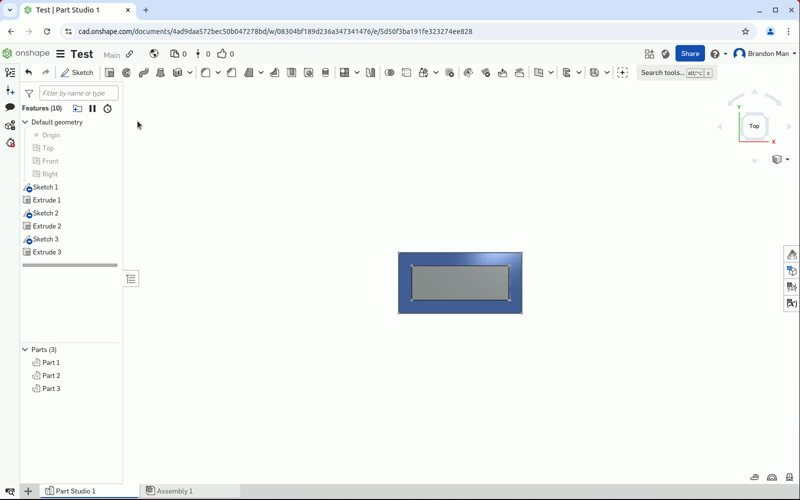
key(shift+h)
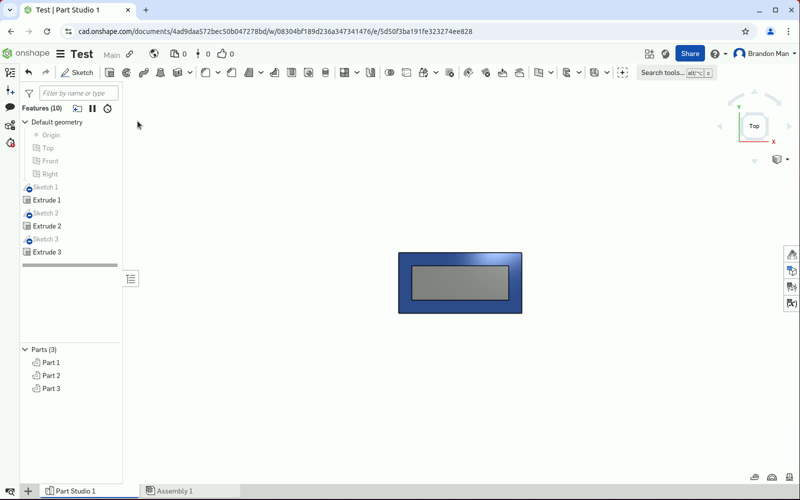
mouse_move(73, 189)
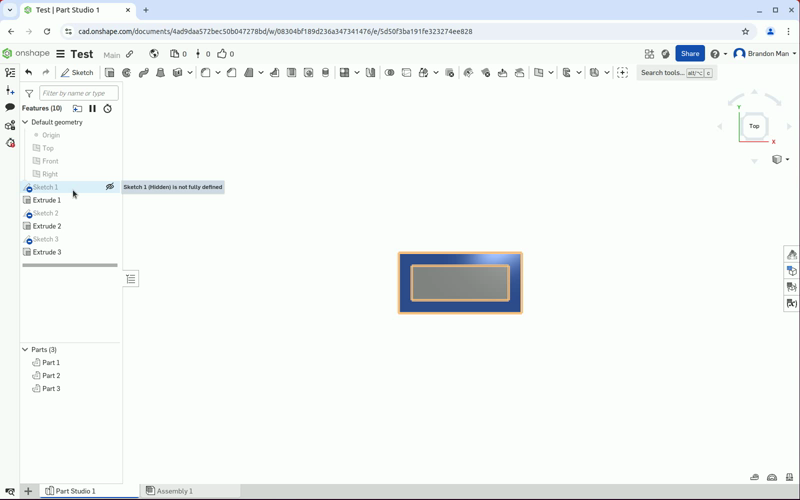
click(73, 189)
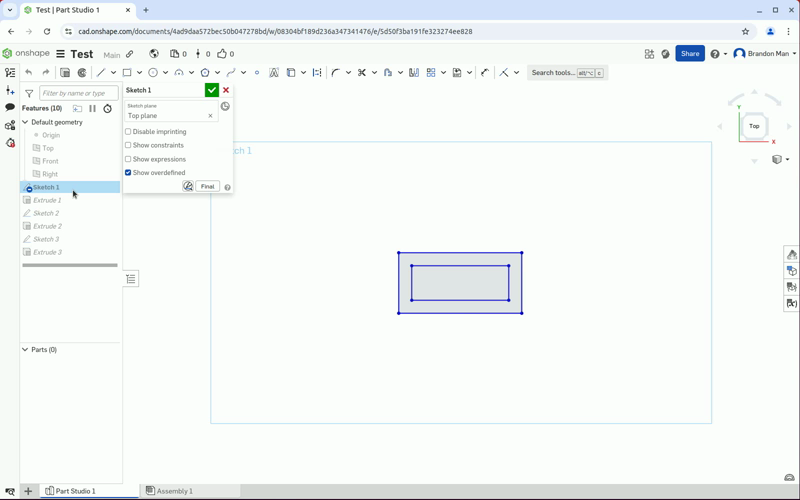
mouse_move(229, 92)
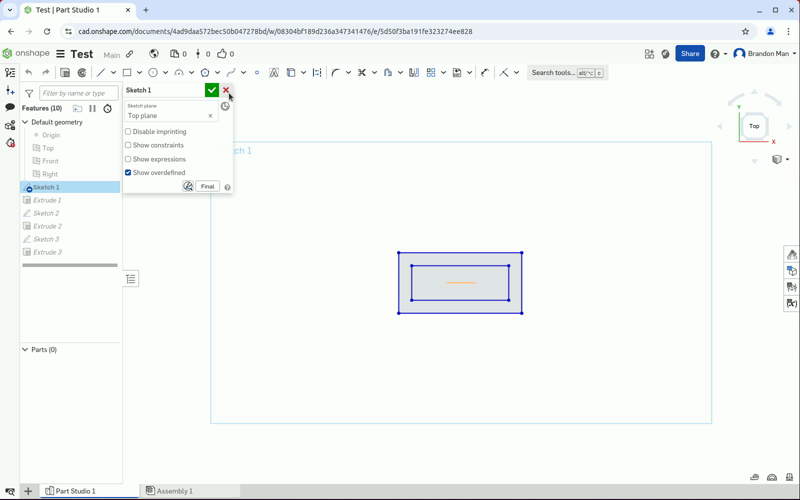
click(229, 92)
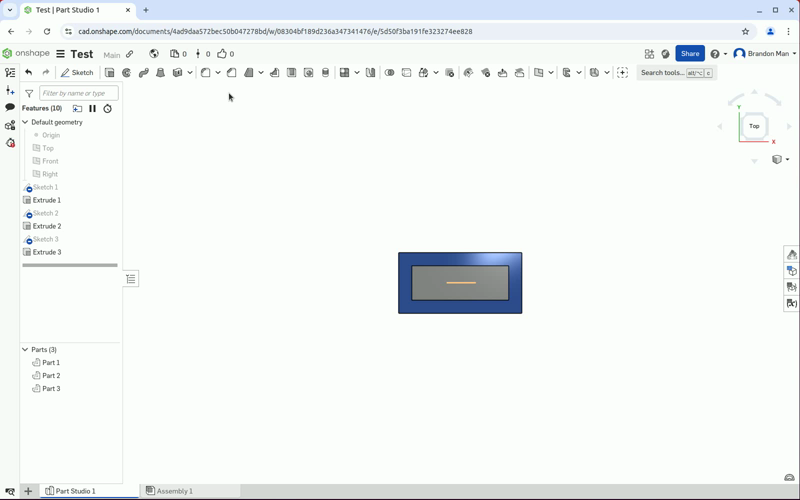
mouse_move(73, 352)
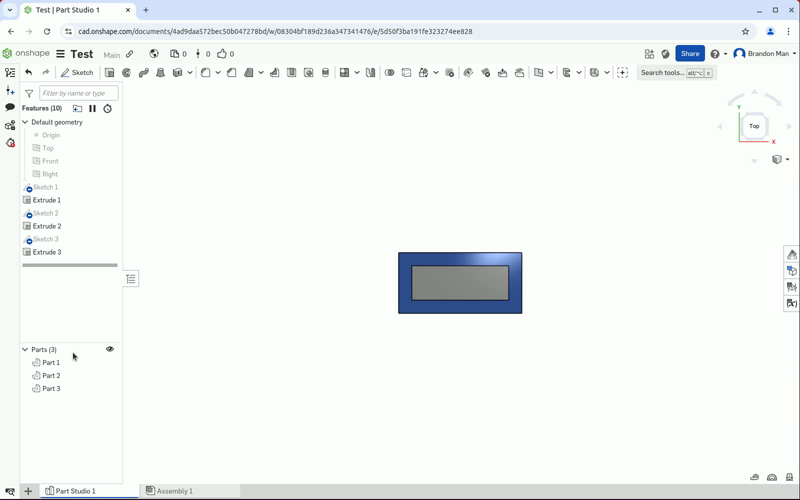
key(y)
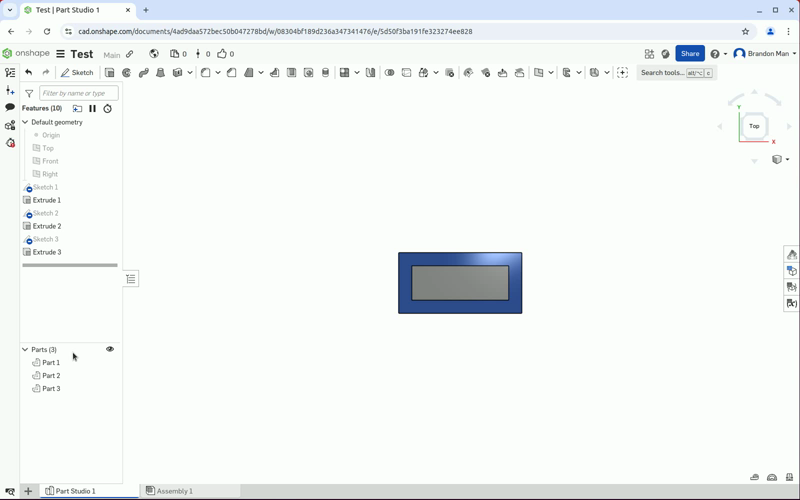
key(shift+p)
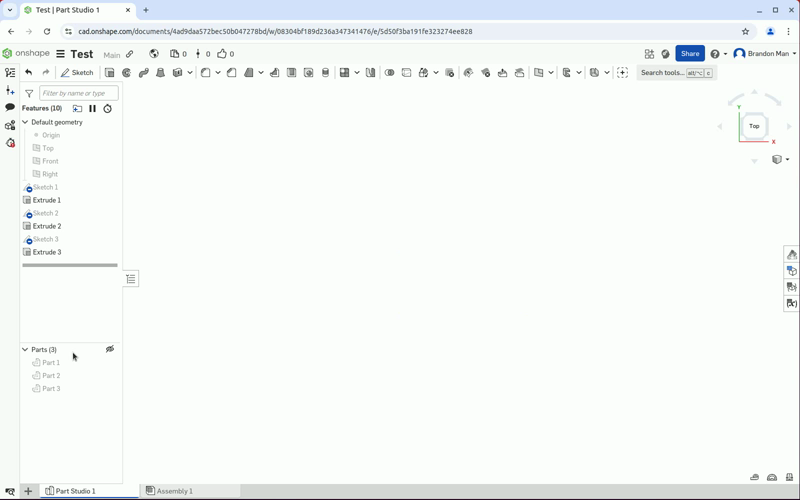
key(space)
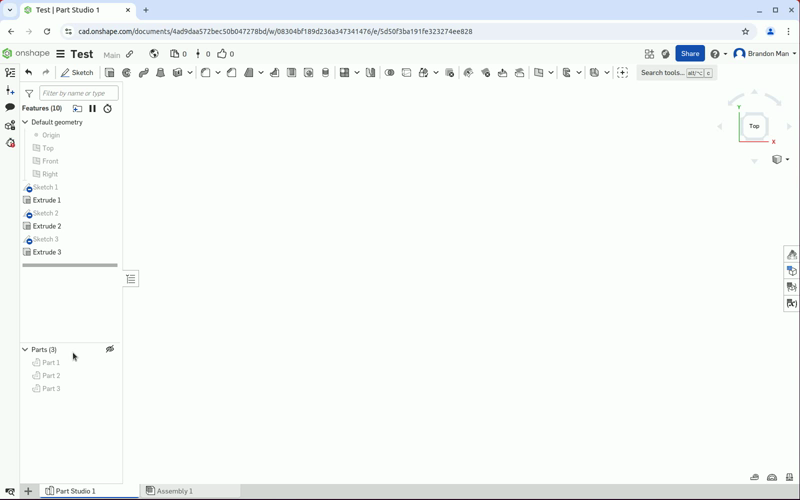
key_down(shift)
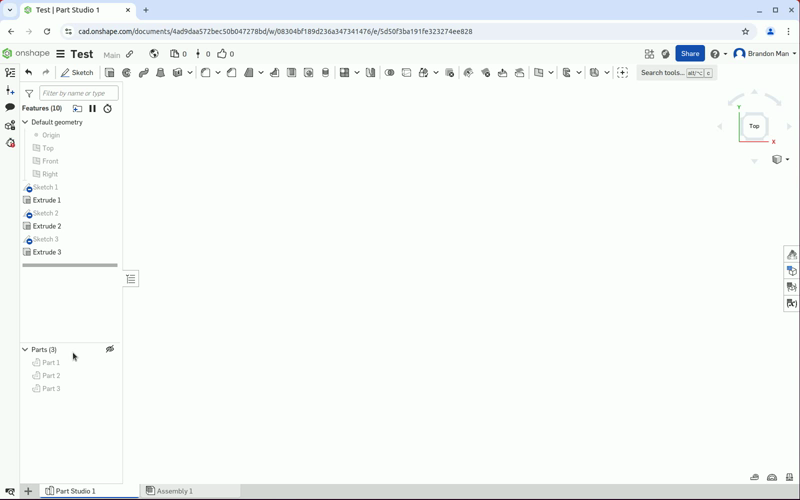
key(up)
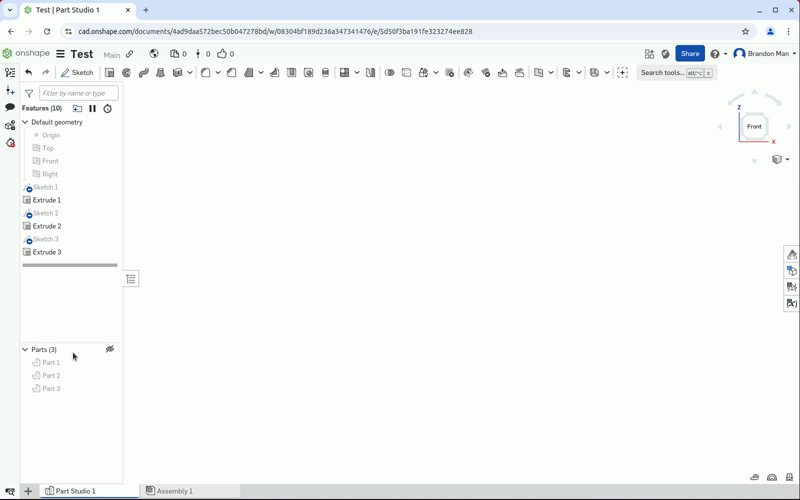
key_up(shift)
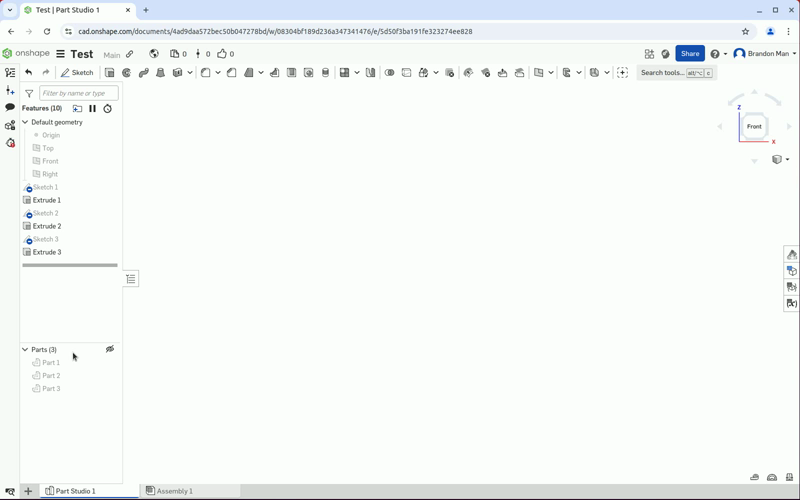
mouse_move(73, 352)
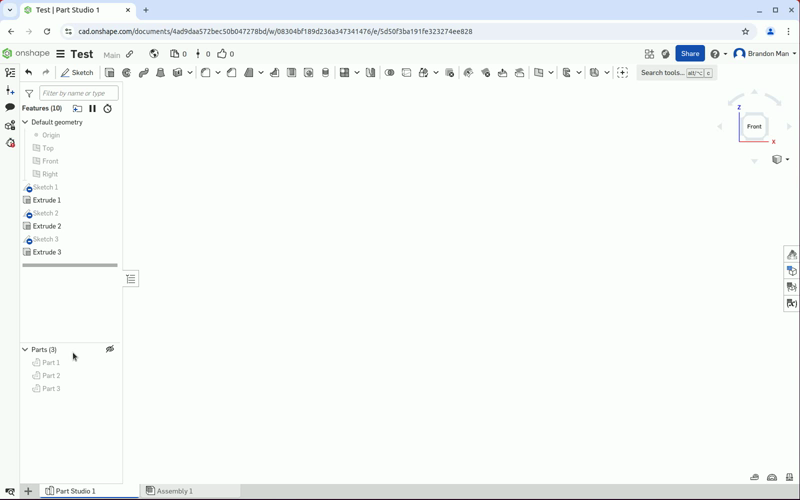
key(shift+y)
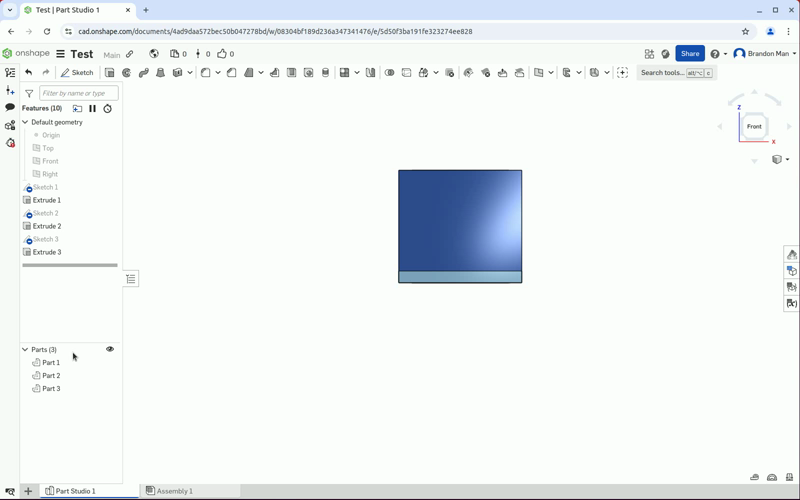
mouse_move(541, 75)
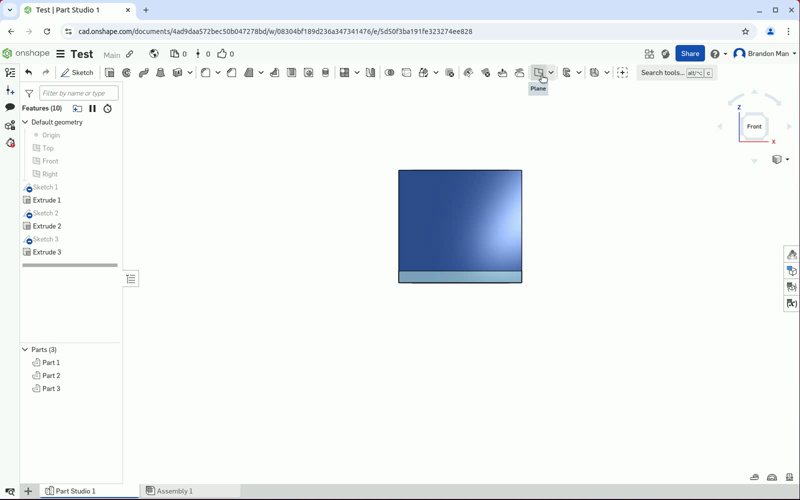
click(541, 75)
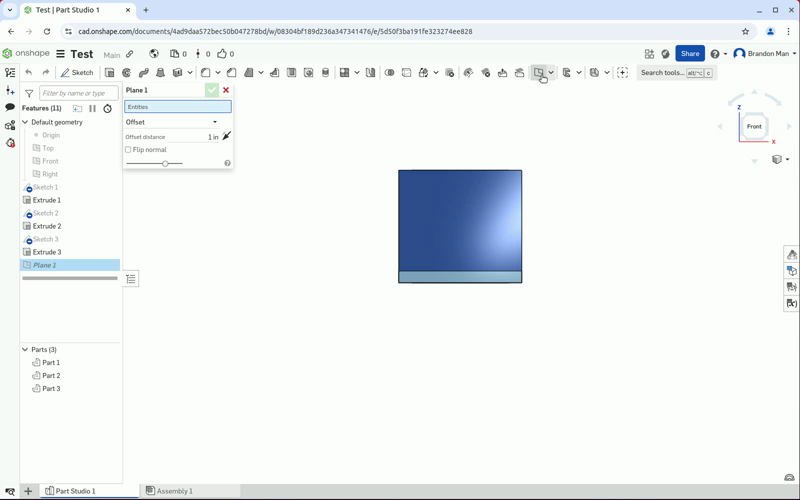
mouse_move(73, 163)
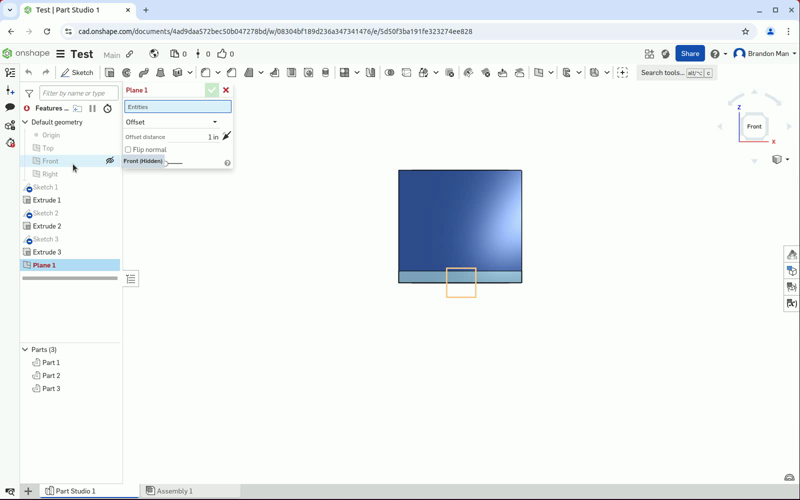
click(73, 163)
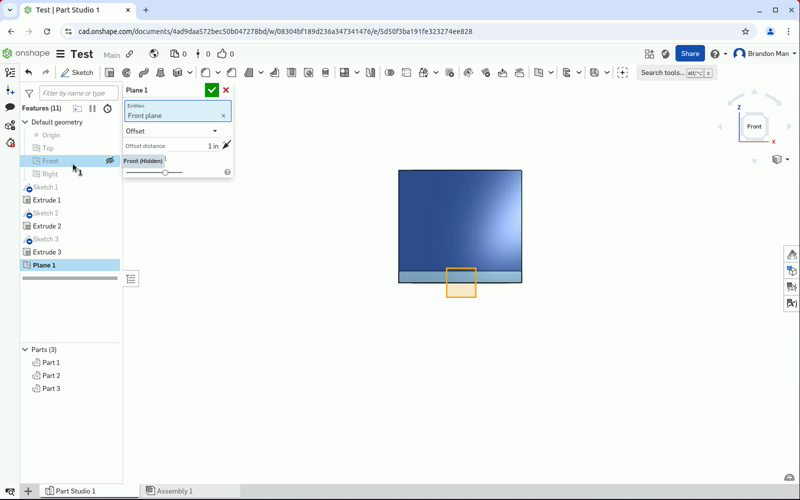
key(tab, 2)
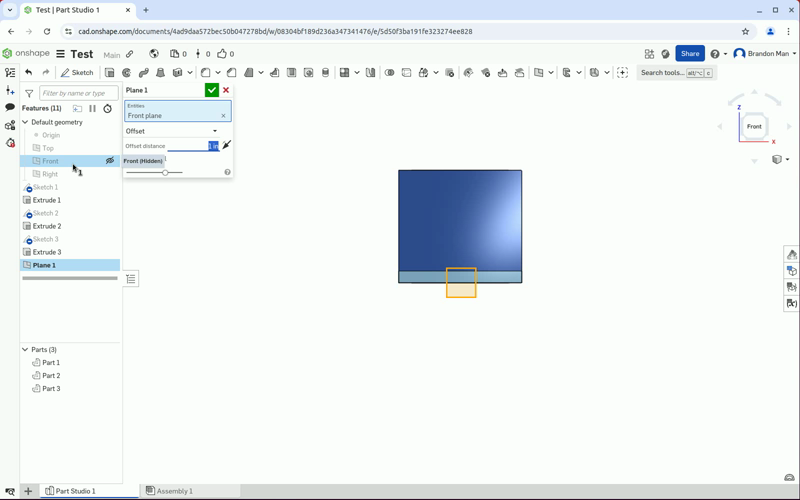
text(3.605)
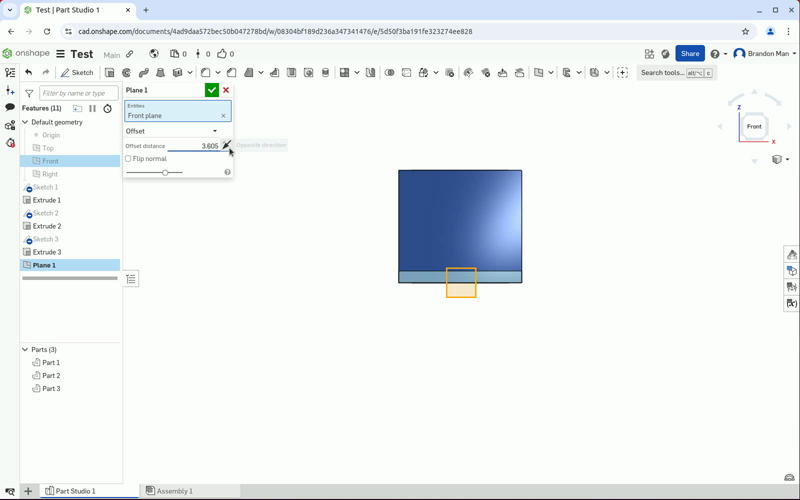
mouse_move(229, 147)
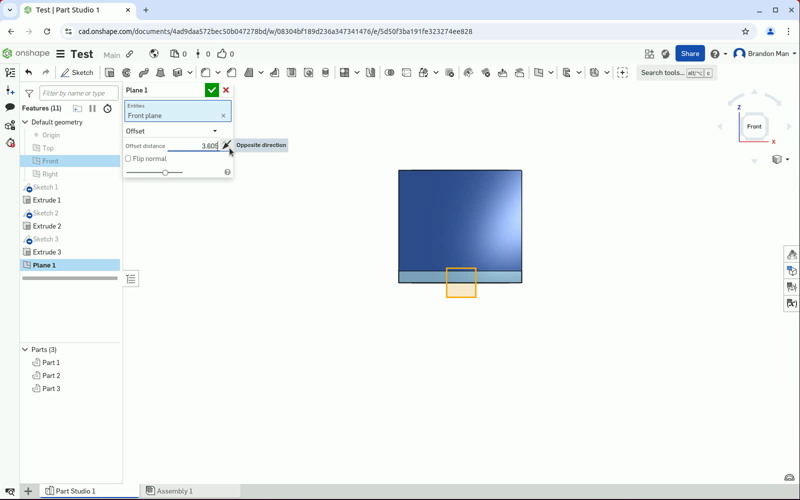
click(229, 147)
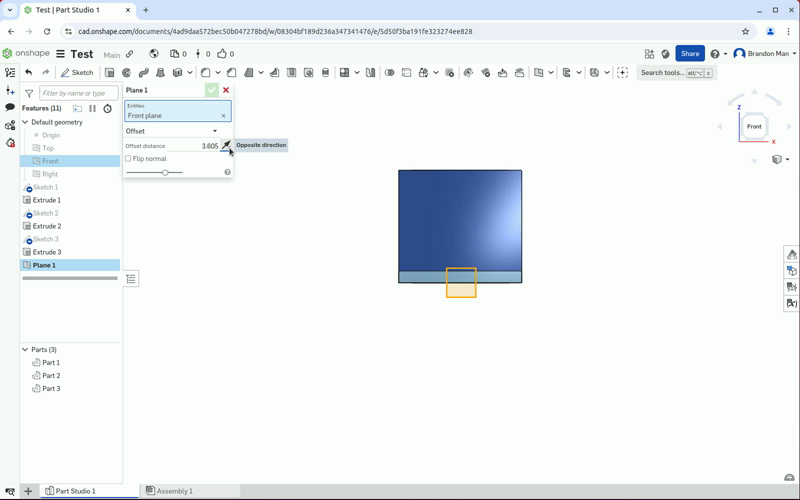
key(enter, 2)
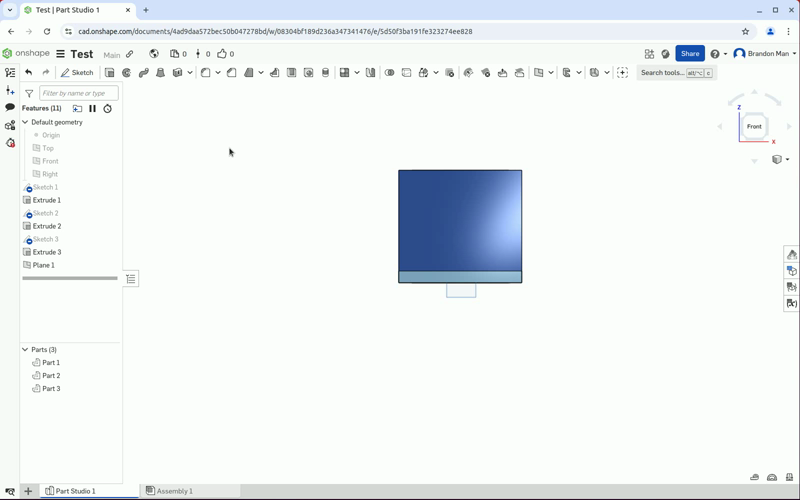
key(shift+s)
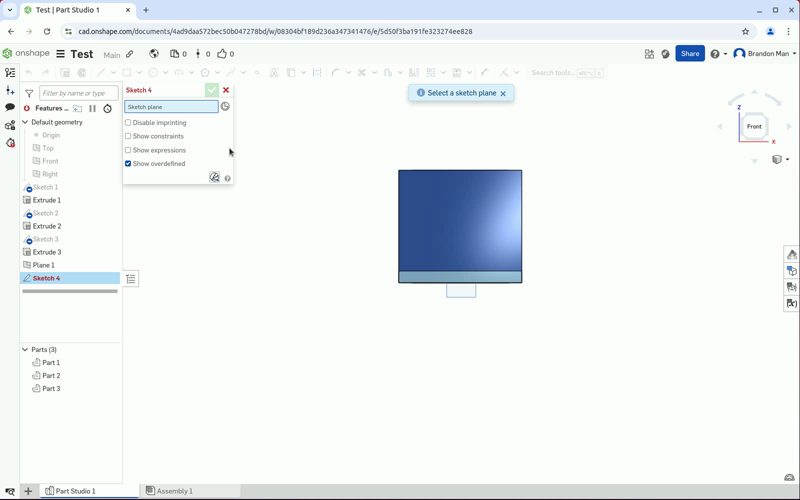
mouse_move(73, 267)
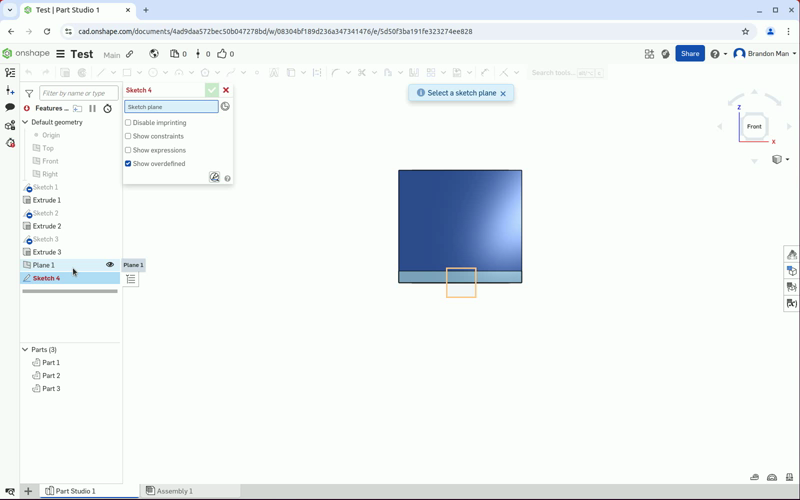
click(73, 267)
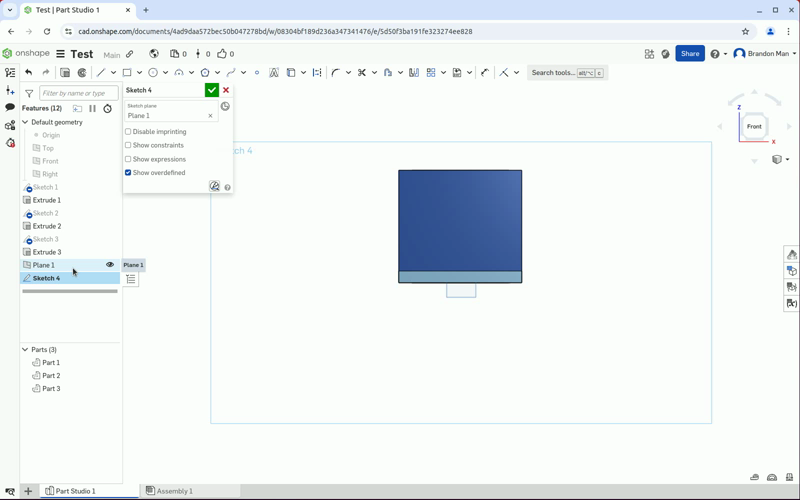
mouse_move(73, 352)
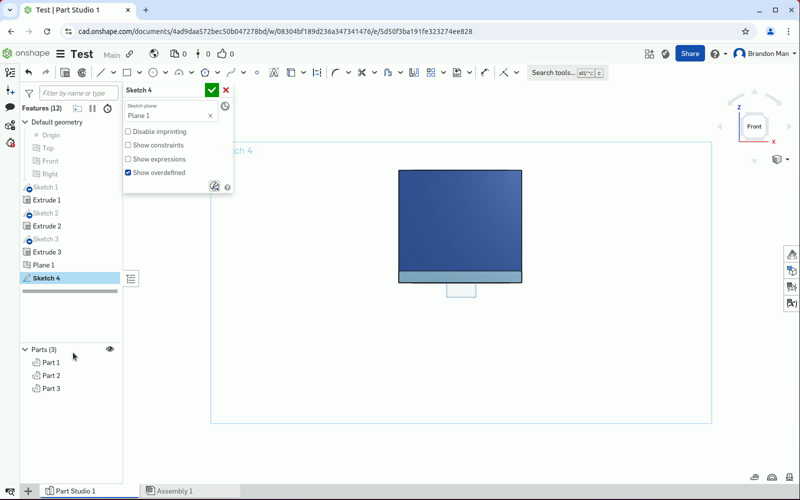
key(y)
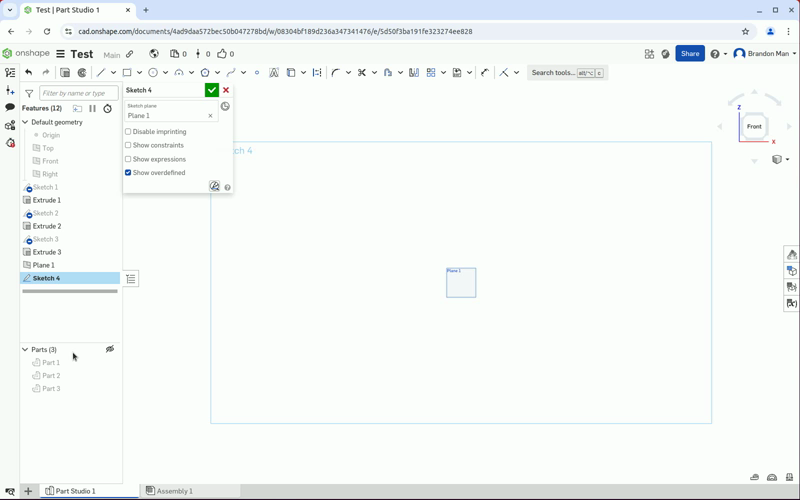
key(l)
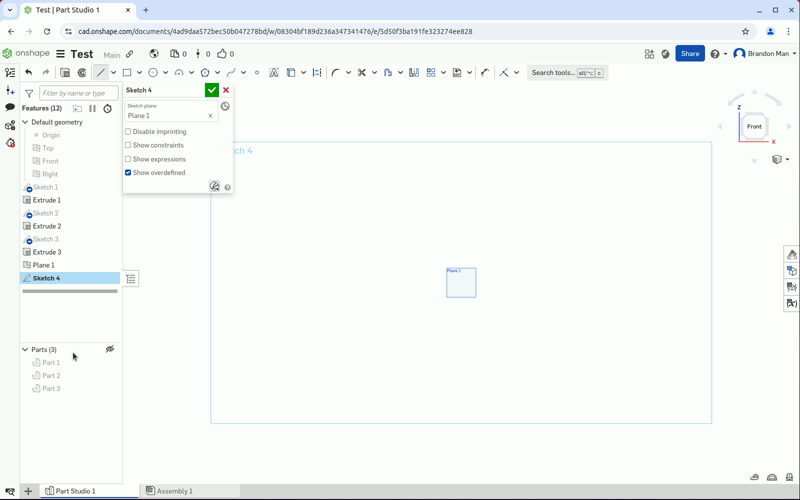
key_down(shift)
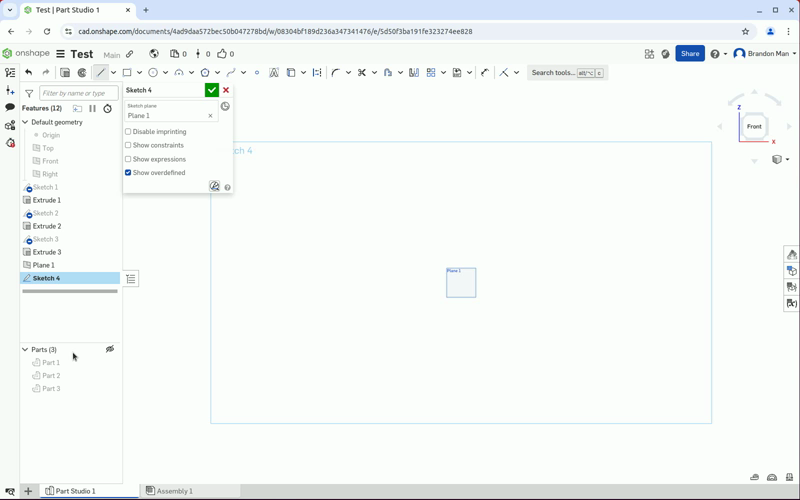
mouse_move(480, 223)
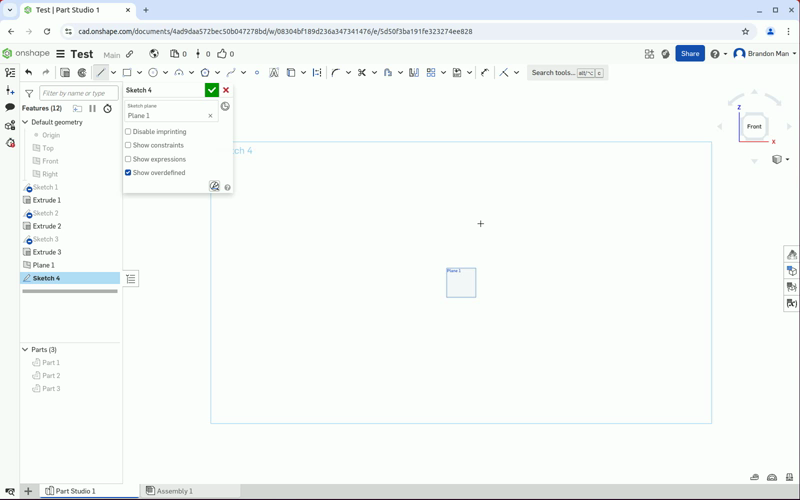
click(480, 223)
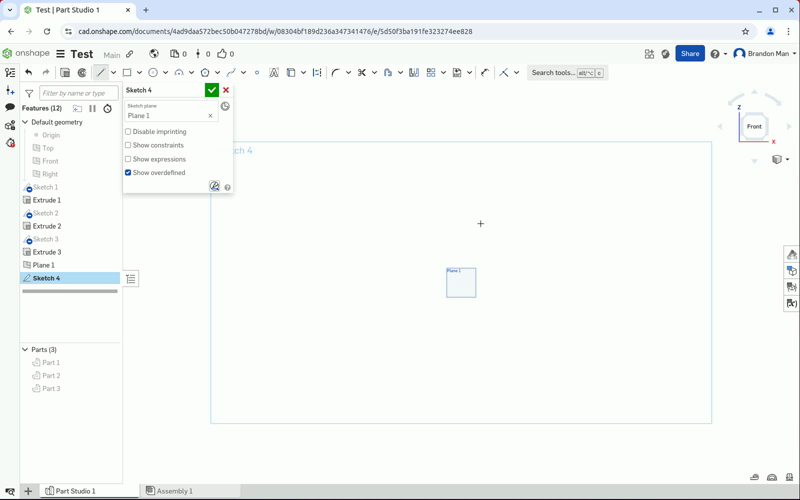
key_up(shift)
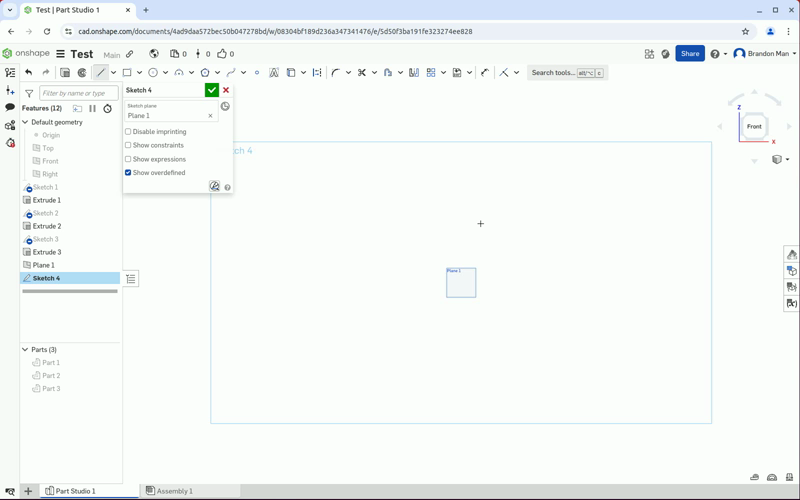
key_down(shift)
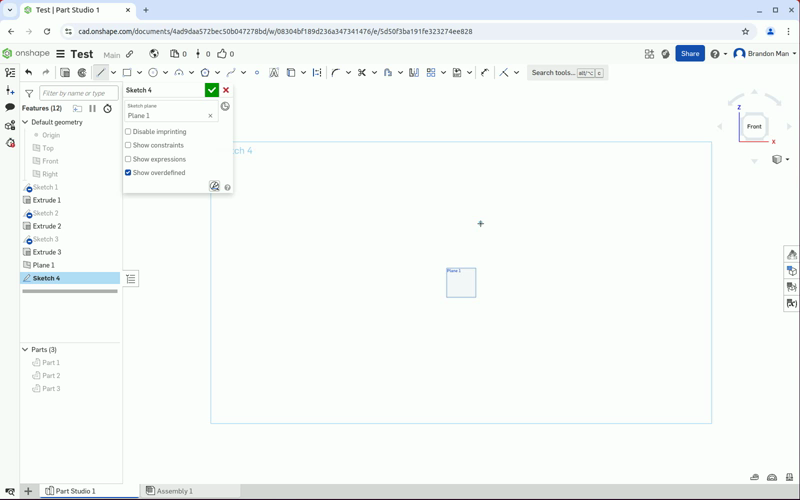
mouse_move(510, 223)
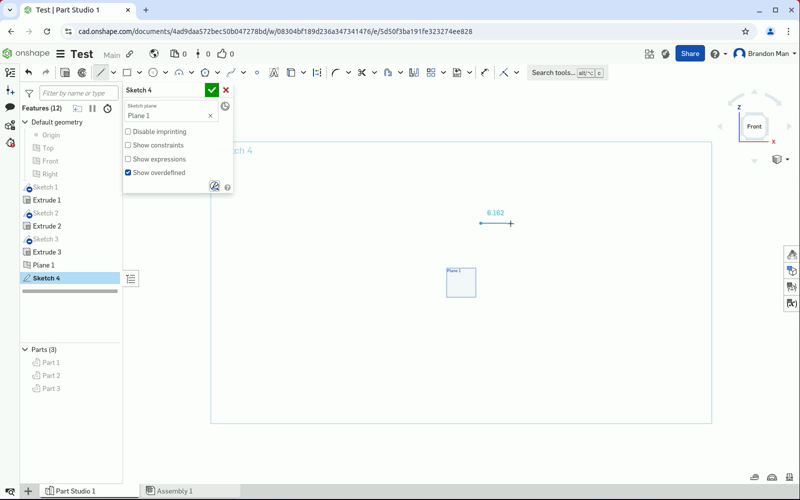
mouse_move(499, 223)
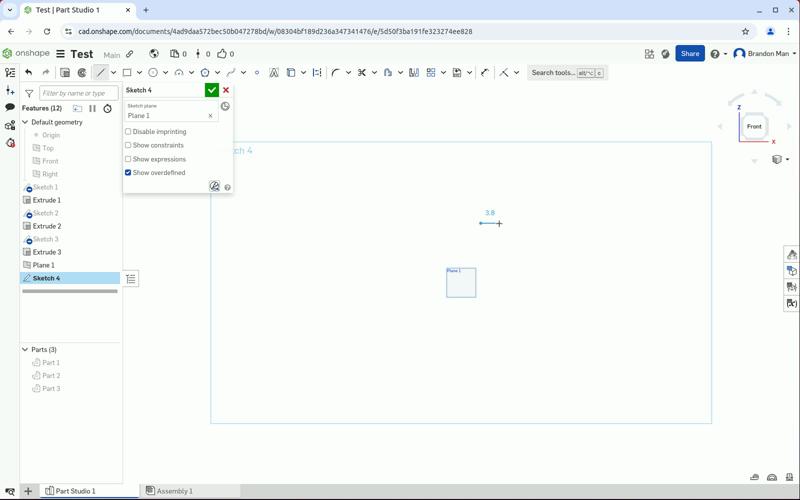
click(499, 223)
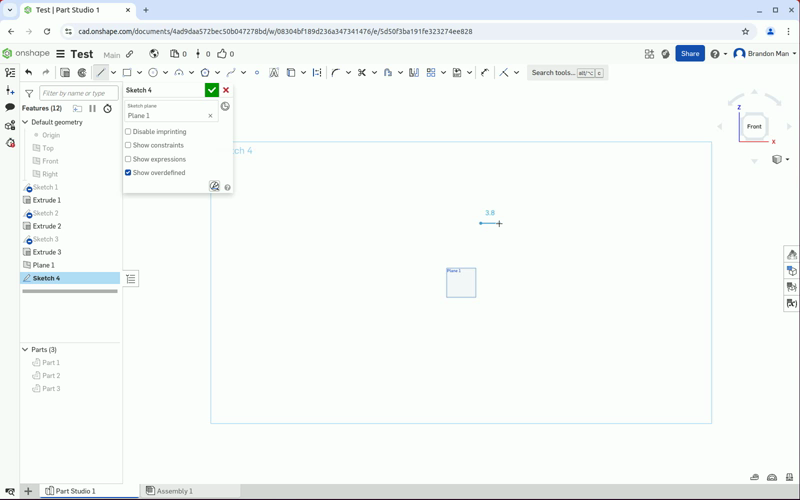
key_up(shift)
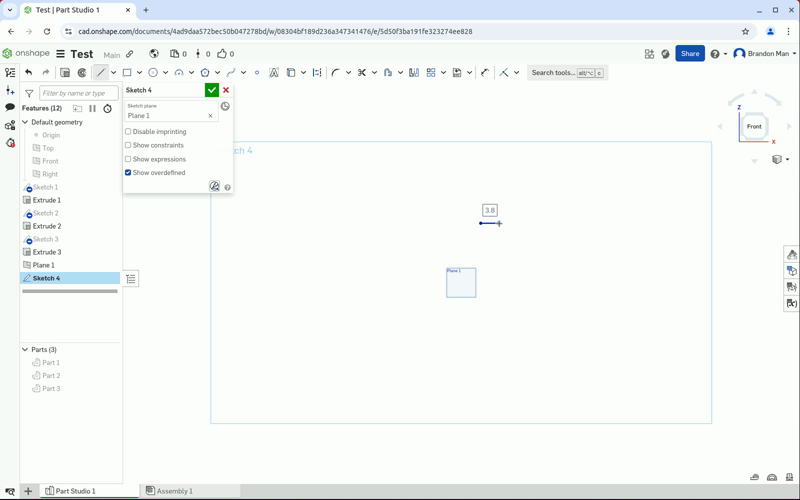
key_down(shift)
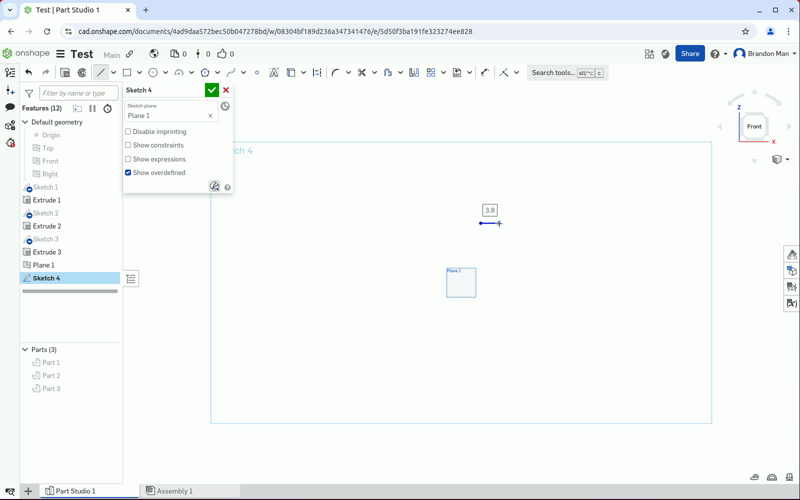
mouse_move(529, 223)
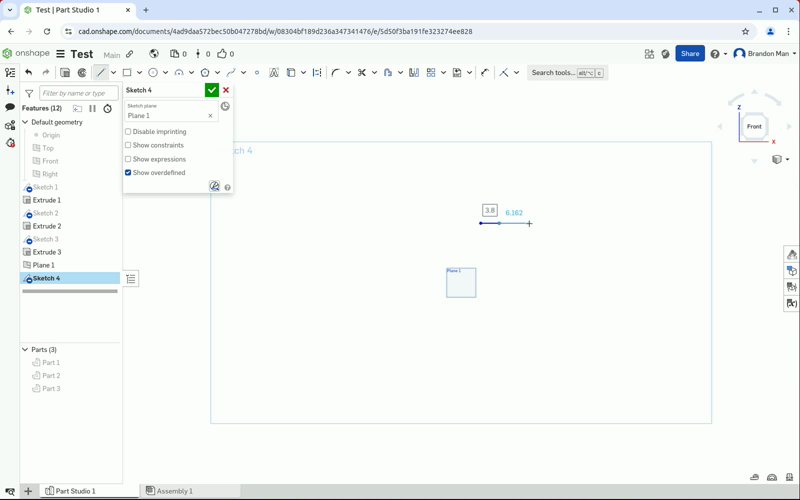
mouse_move(499, 212)
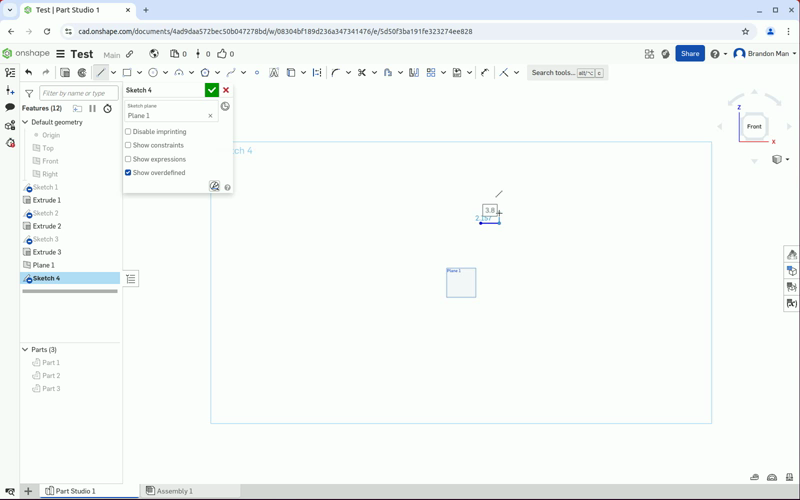
click(499, 212)
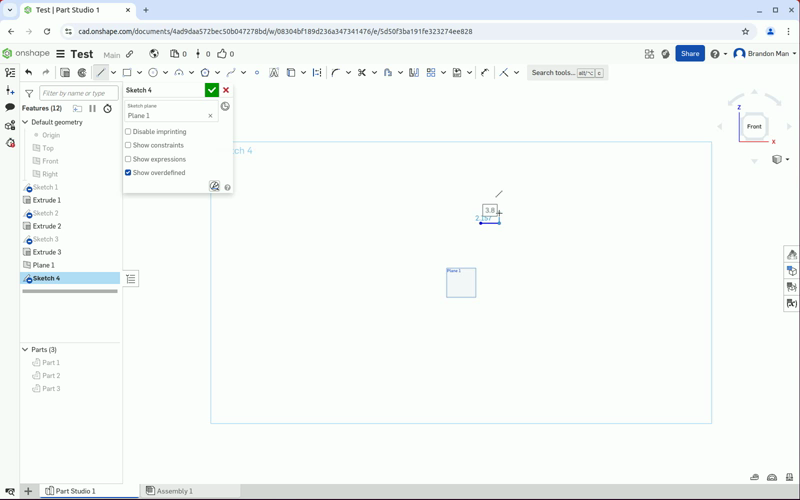
key_up(shift)
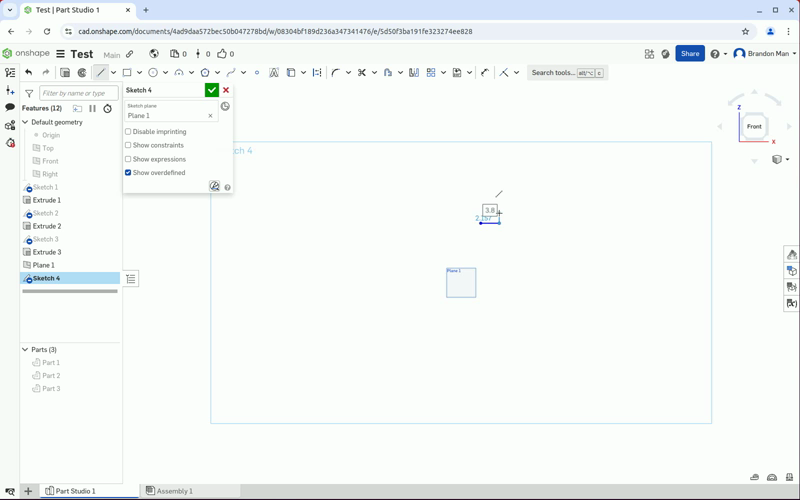
key_down(shift)
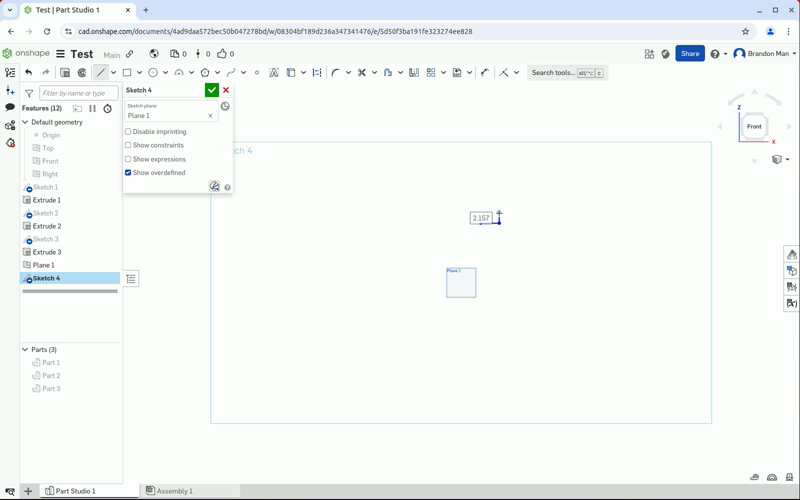
mouse_move(529, 212)
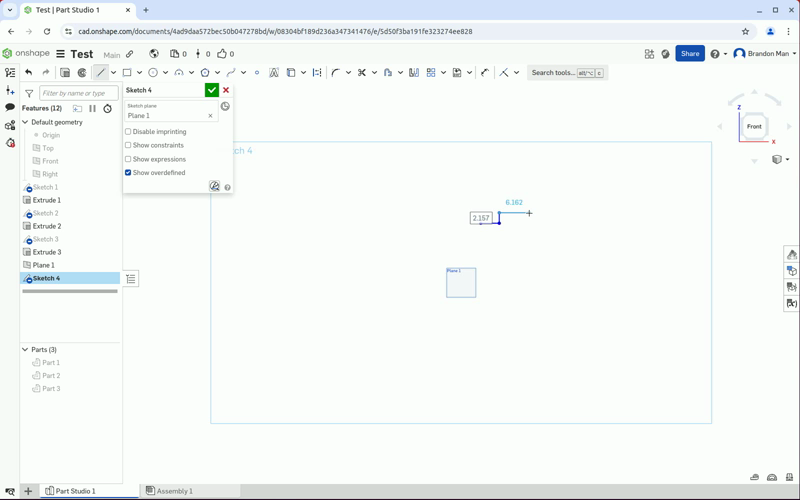
mouse_move(480, 212)
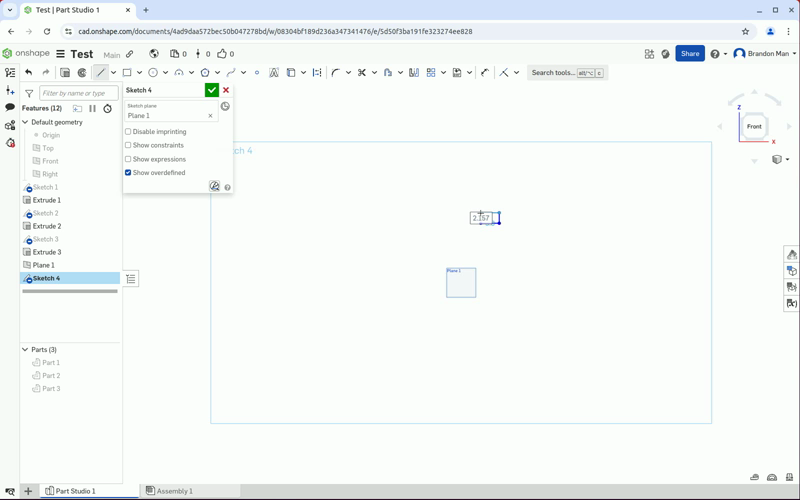
click(480, 212)
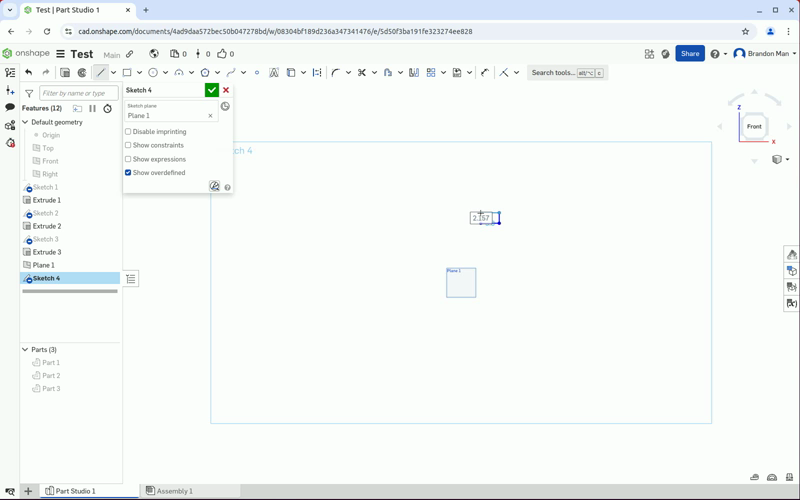
key_up(shift)
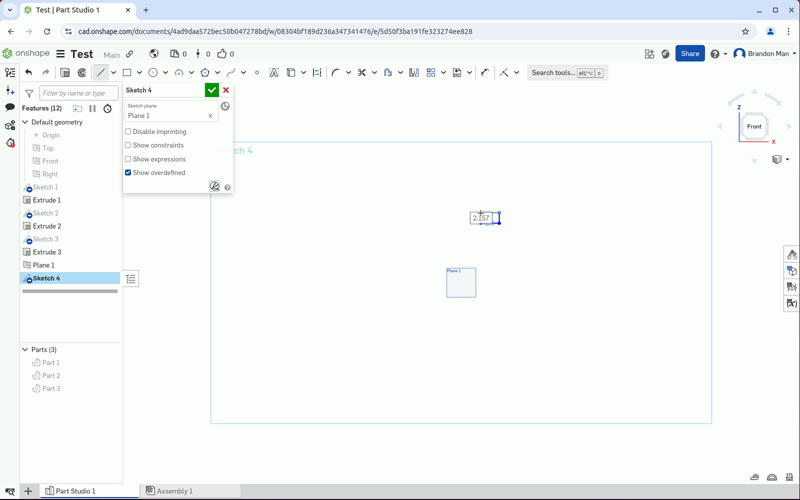
mouse_move(510, 212)
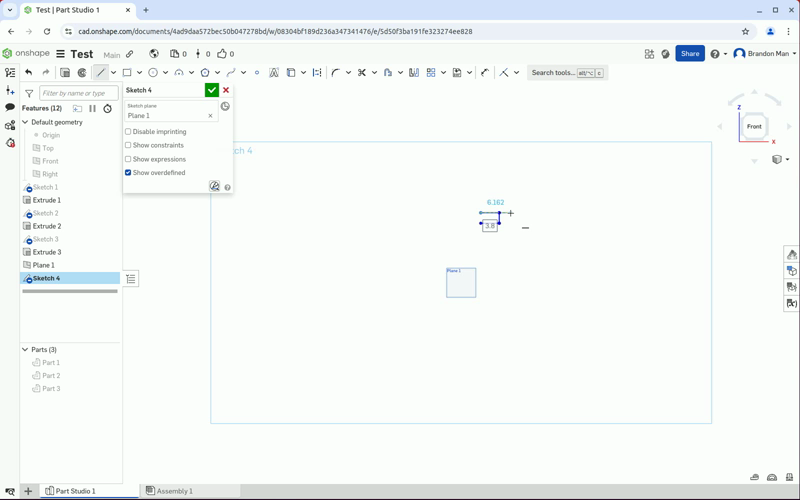
key_down(shift)
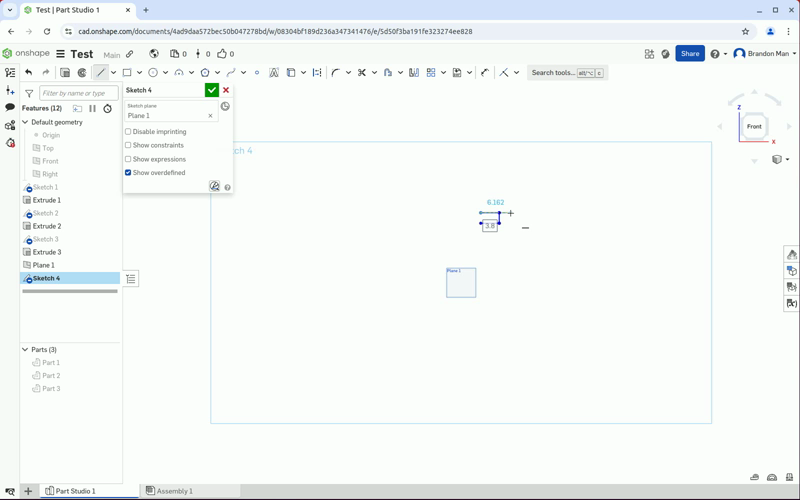
mouse_move(480, 223)
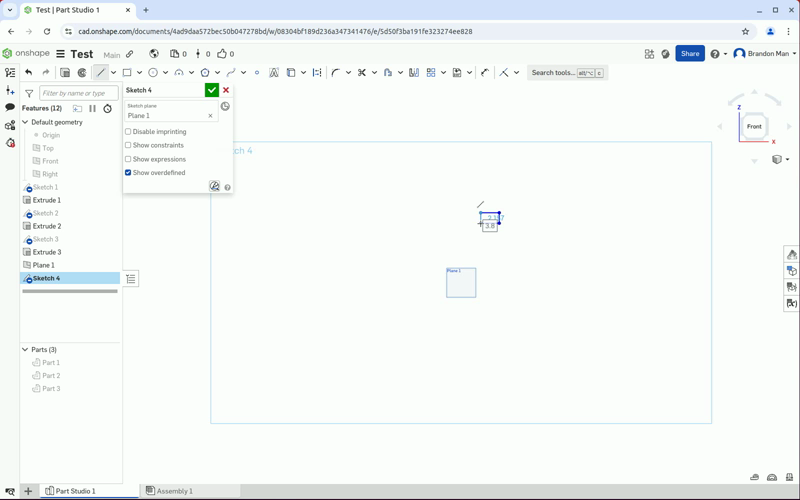
key_up(shift)
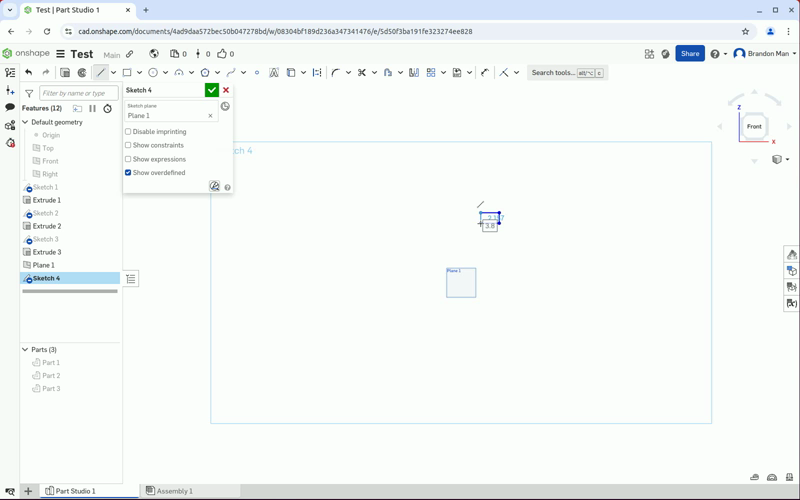
click(480, 223)
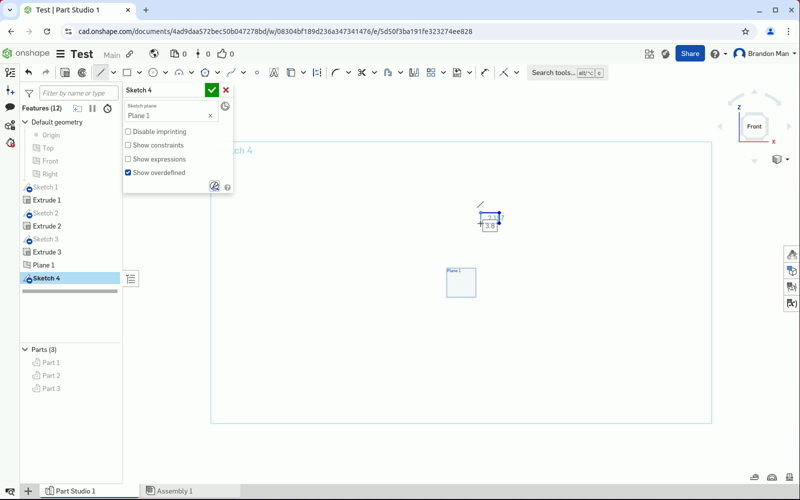
key(esc)
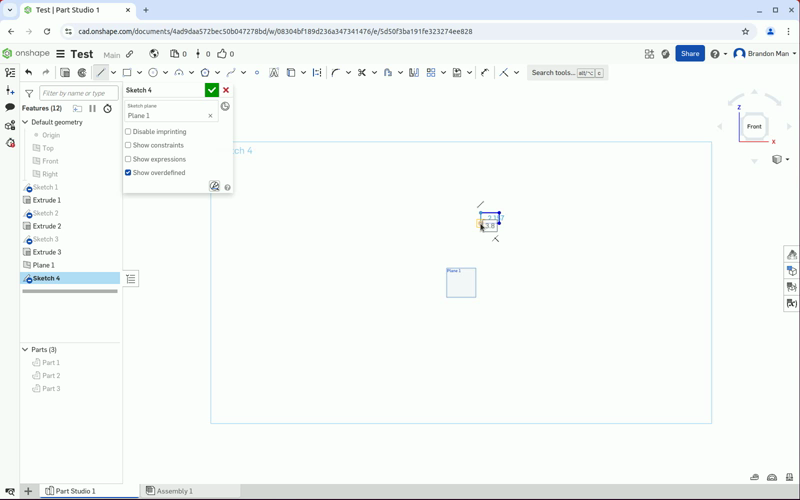
mouse_move(491, 213)
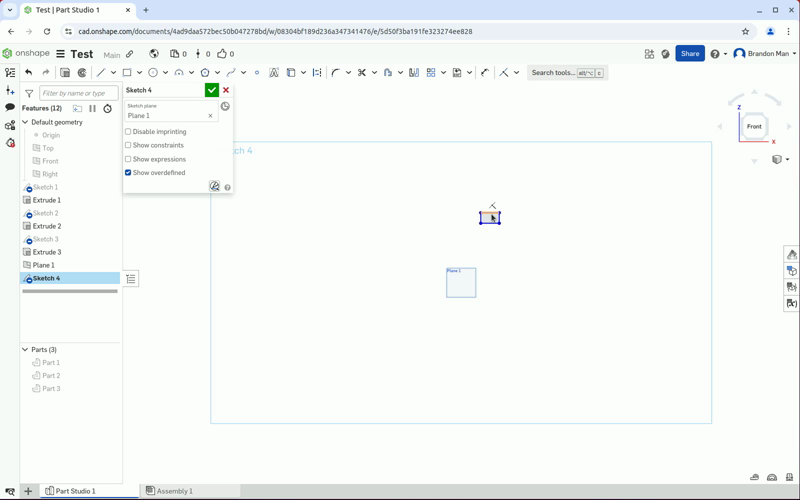
scroll(6)
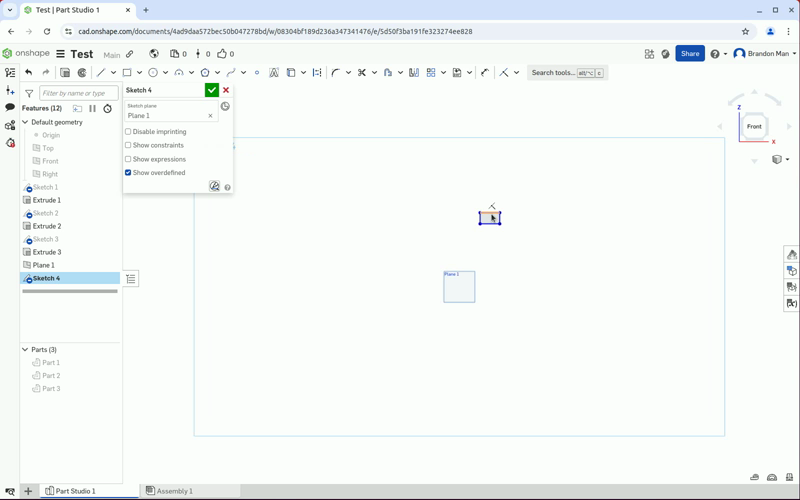
scroll(6)
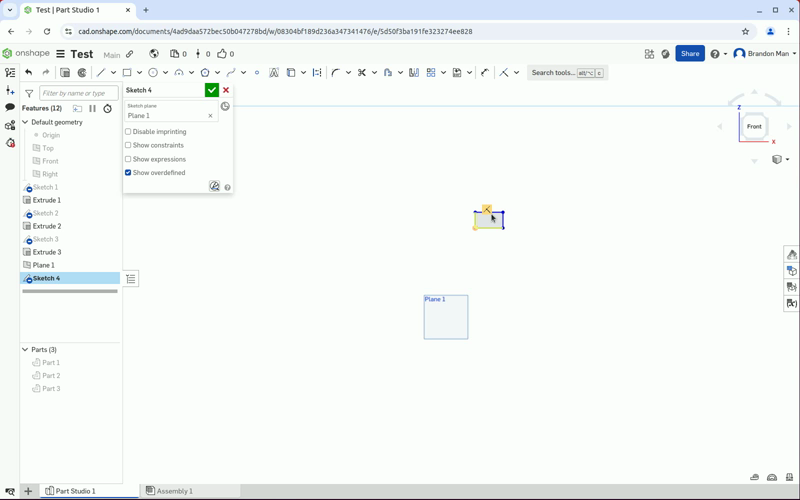
scroll(6)
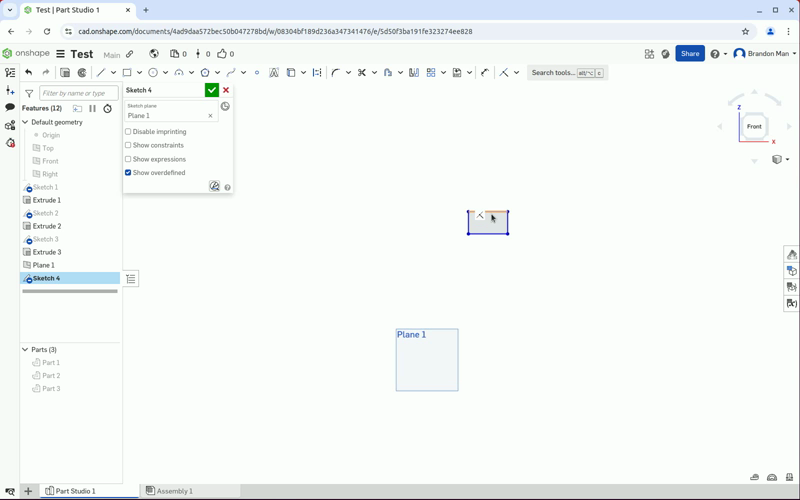
scroll(6)
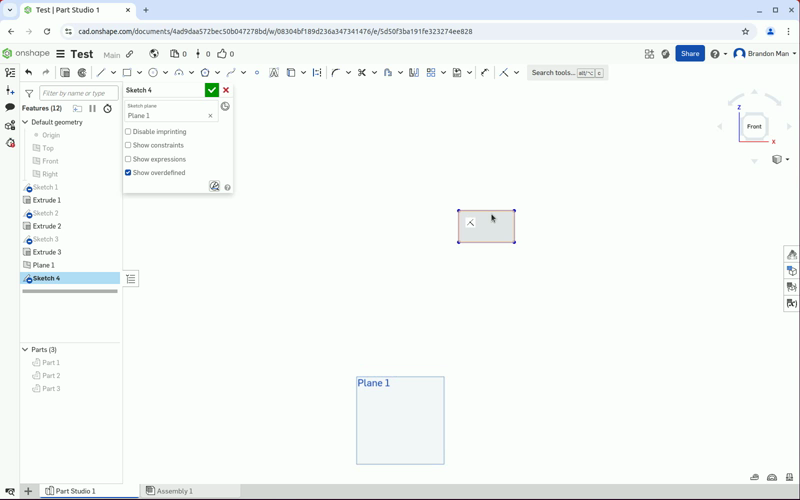
scroll(6)
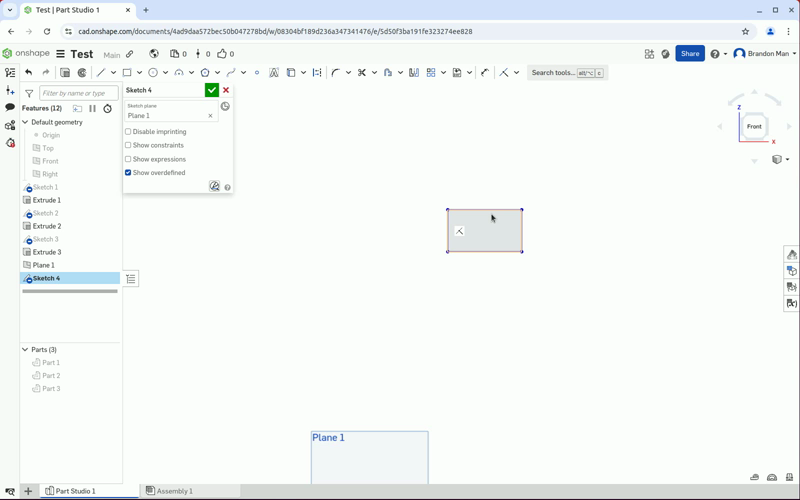
scroll(6)
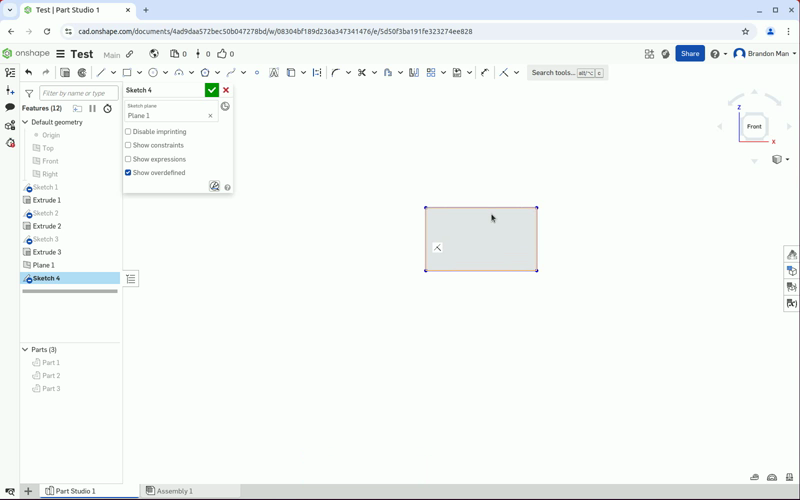
scroll(6)
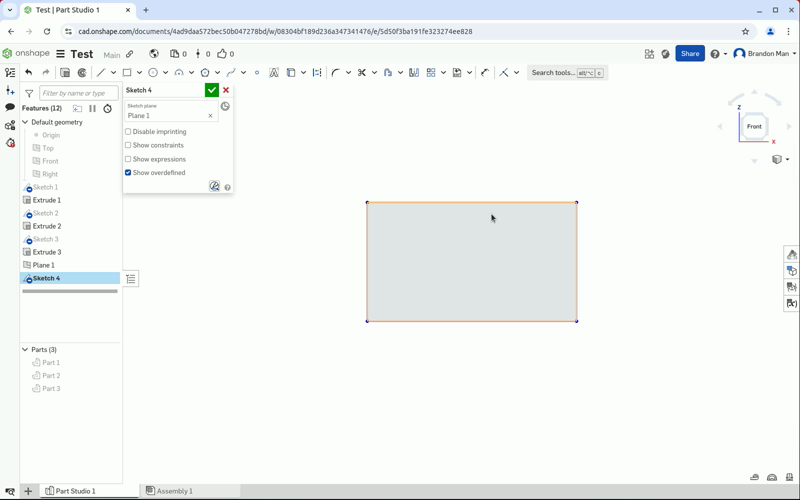
click(491, 213)
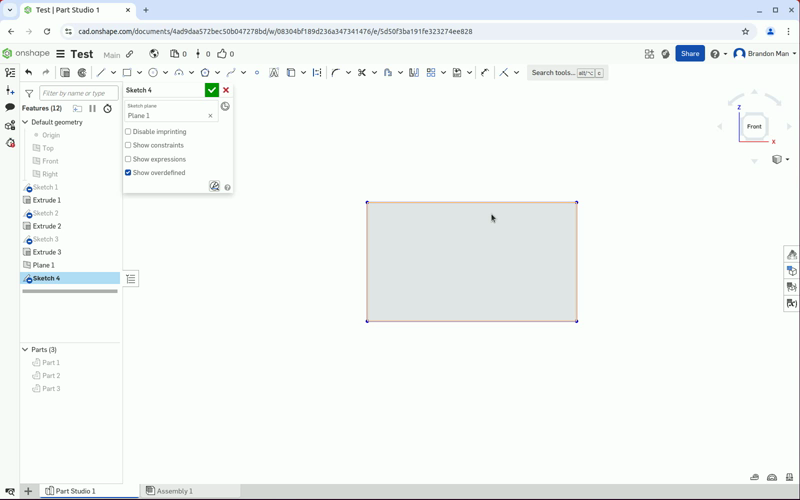
scroll(-6)
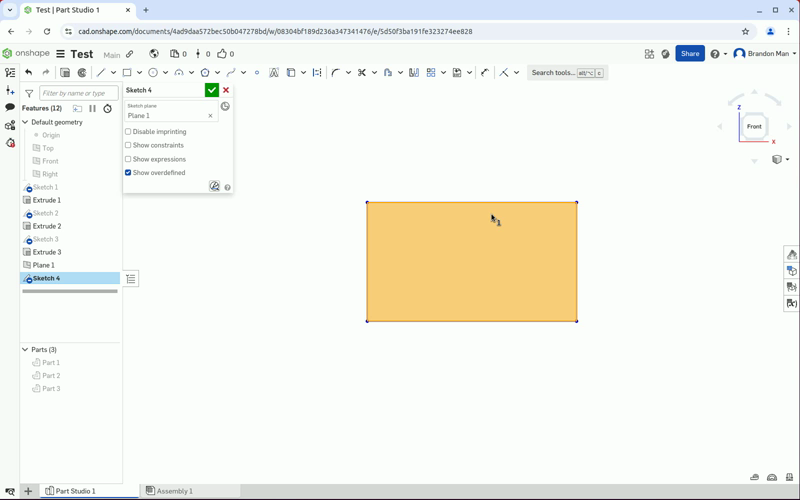
scroll(-6)
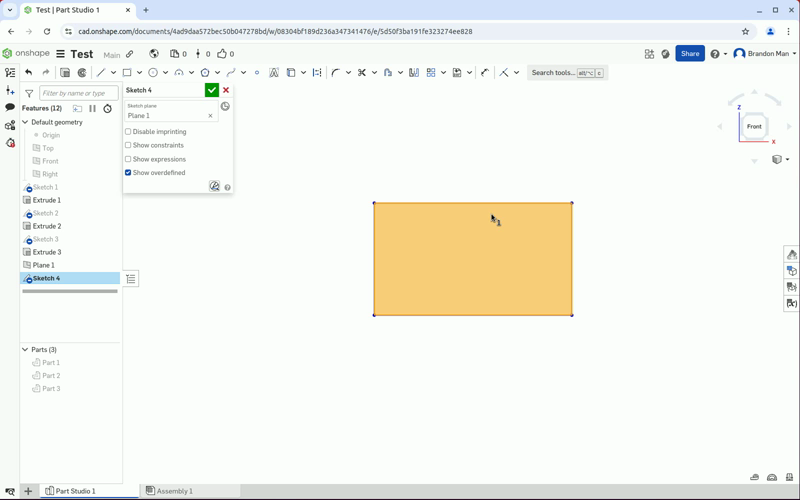
scroll(-6)
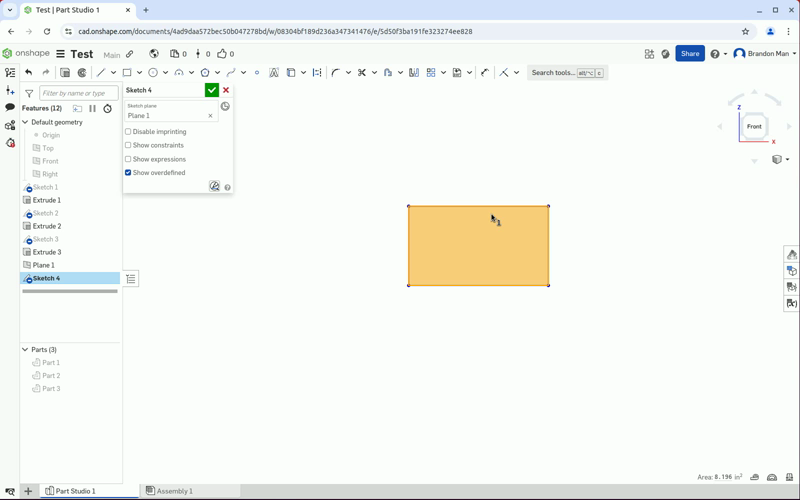
scroll(-6)
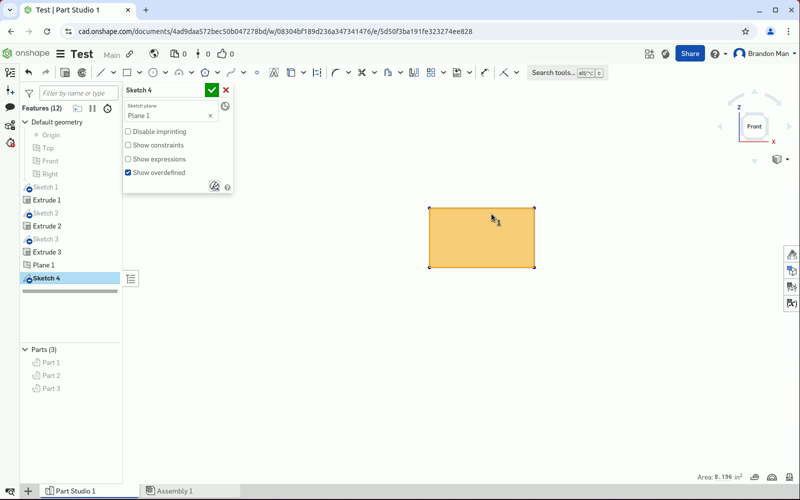
scroll(-6)
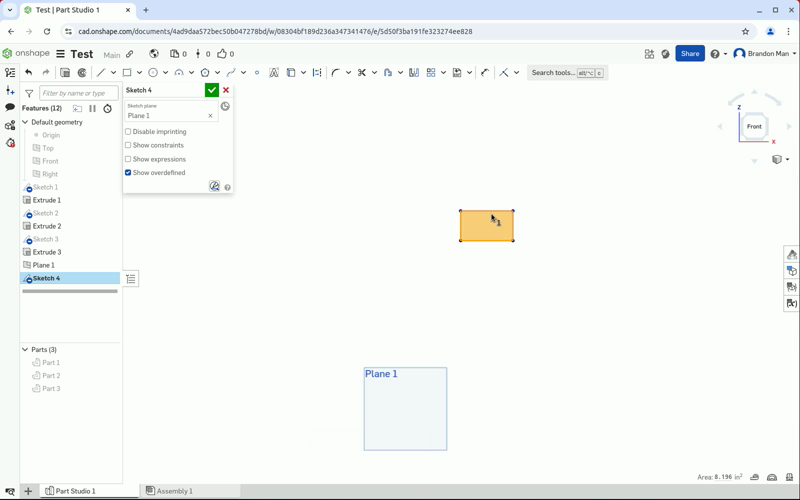
scroll(-6)
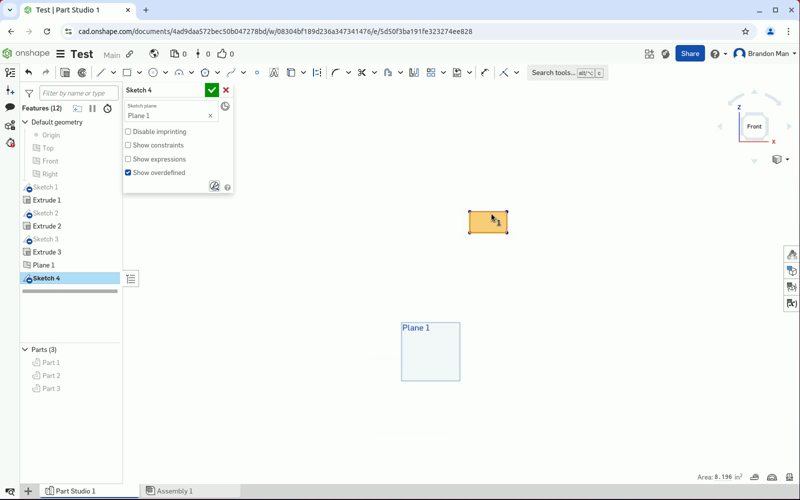
scroll(-6)
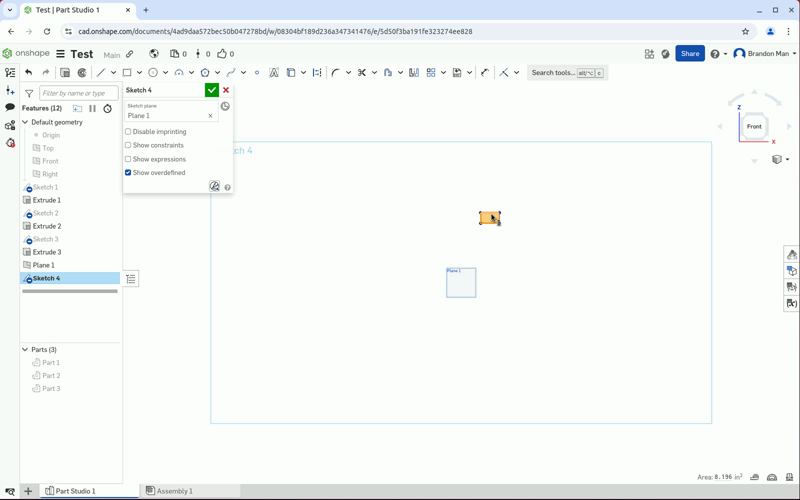
mouse_move(73, 352)
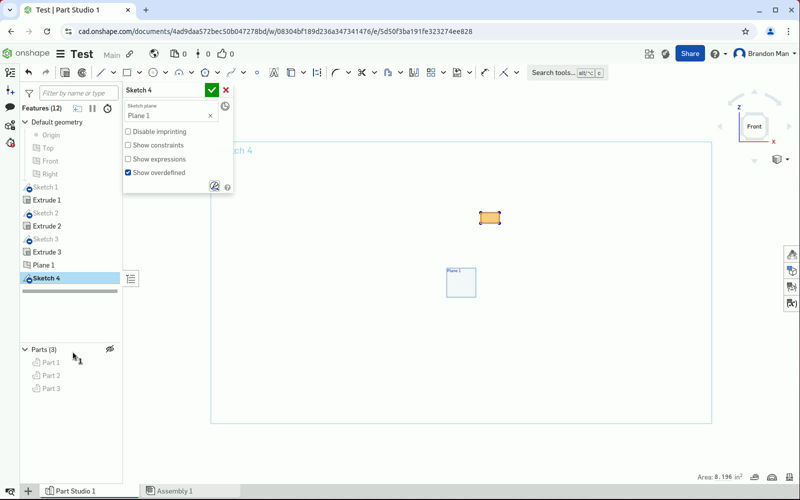
key(shift+y)
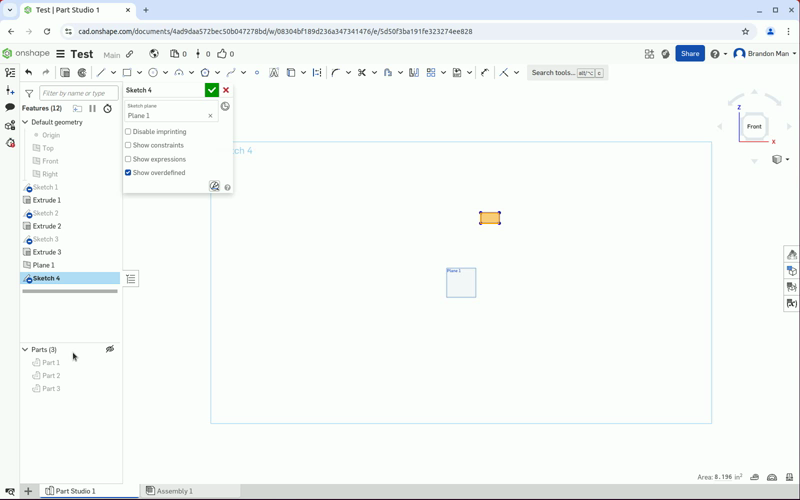
key(shift+e)
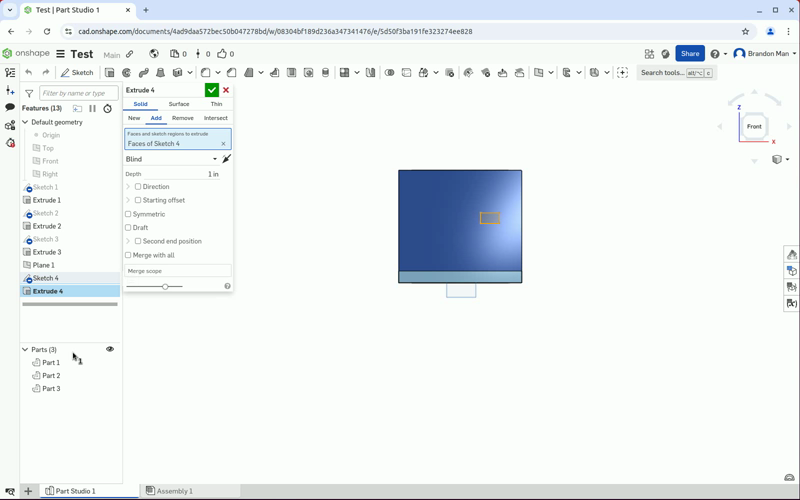
mouse_move(143, 106)
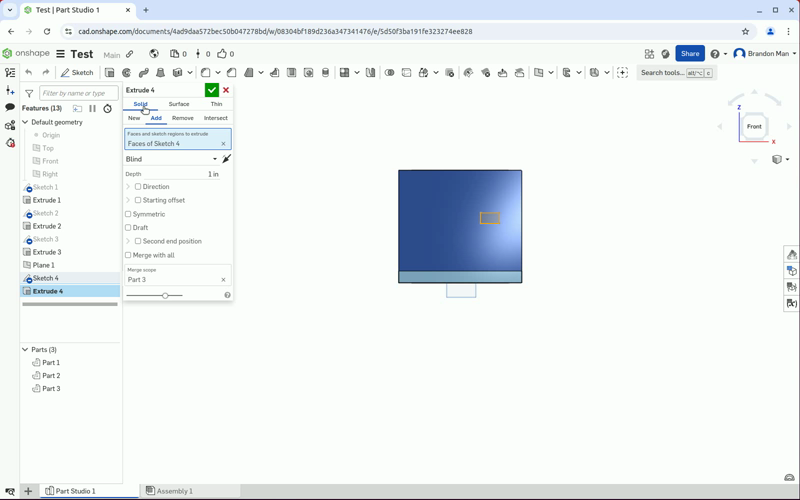
click(143, 106)
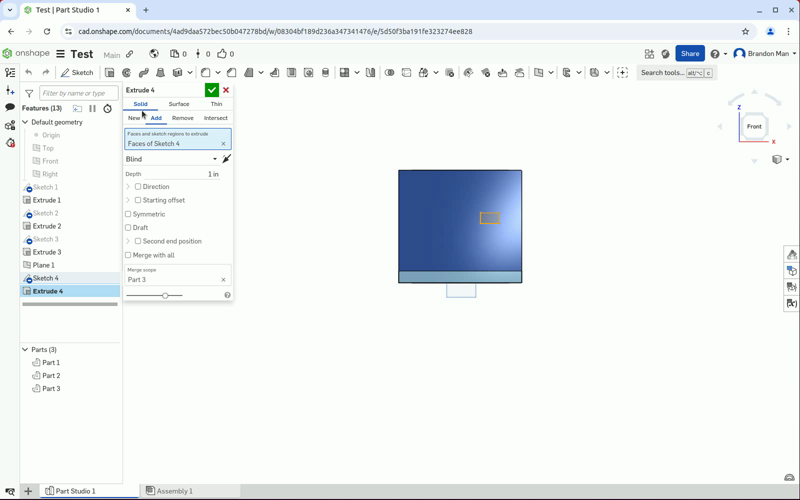
mouse_move(137, 120)
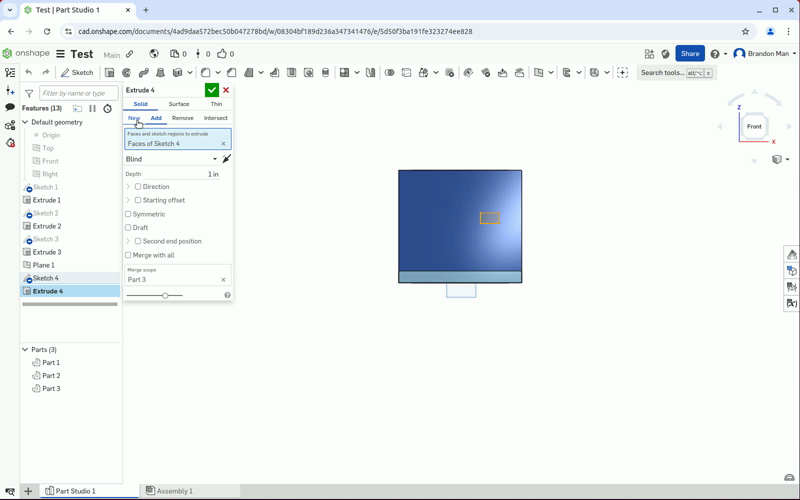
click(137, 120)
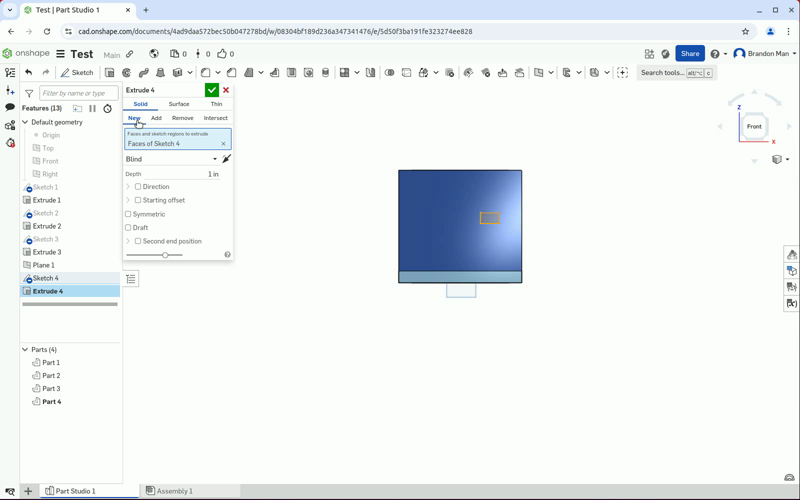
key(tab, 4)
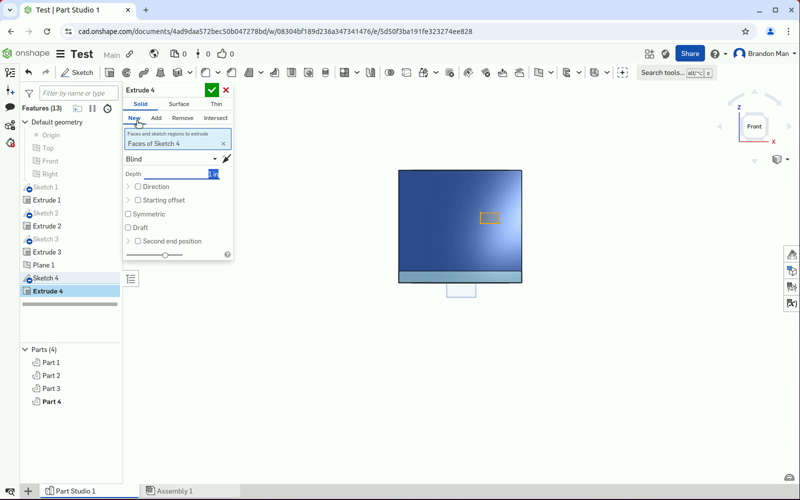
text(0.241)
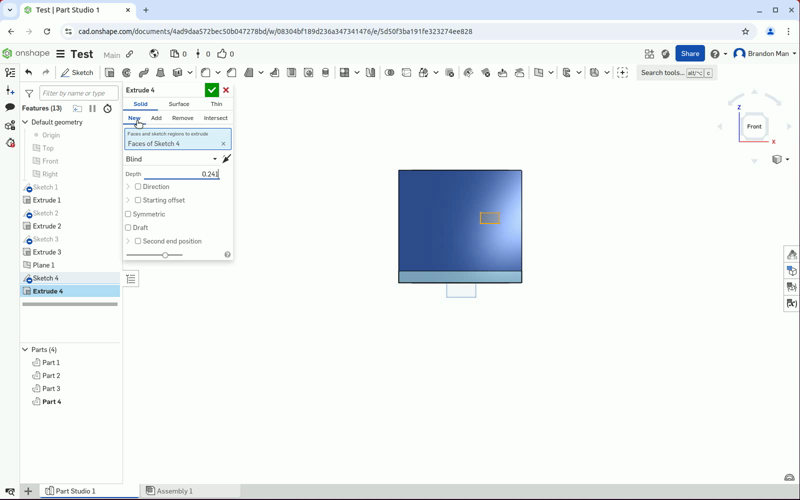
key(enter)
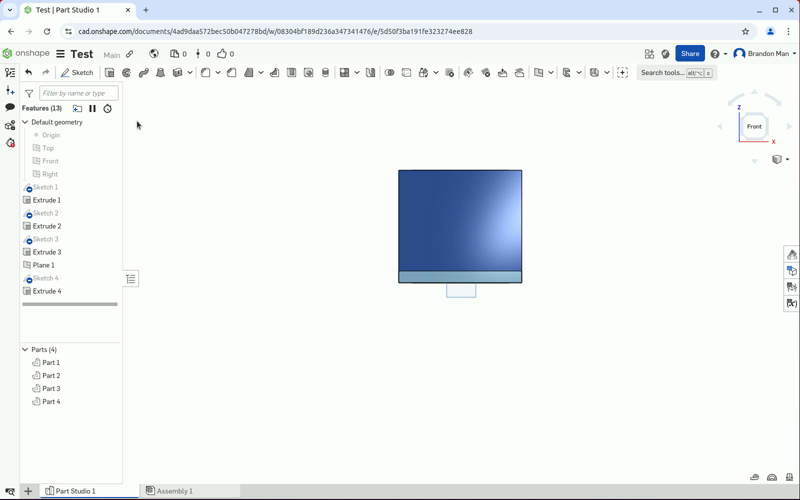
key(shift+h)
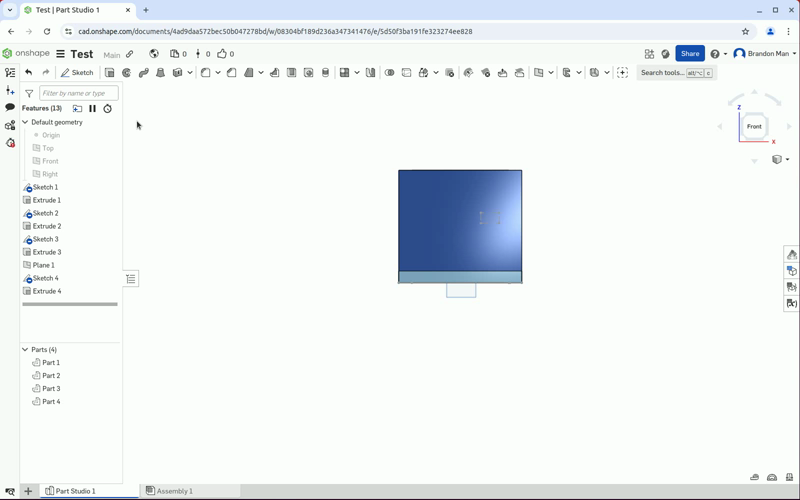
key(shift+h)
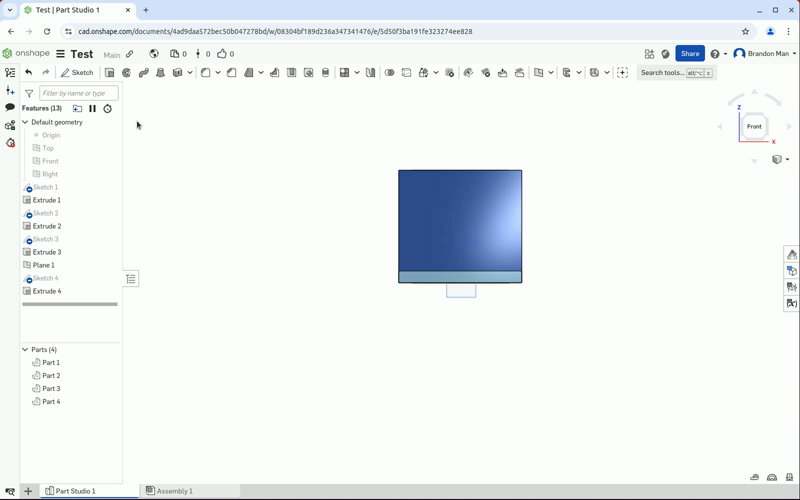
mouse_move(73, 189)
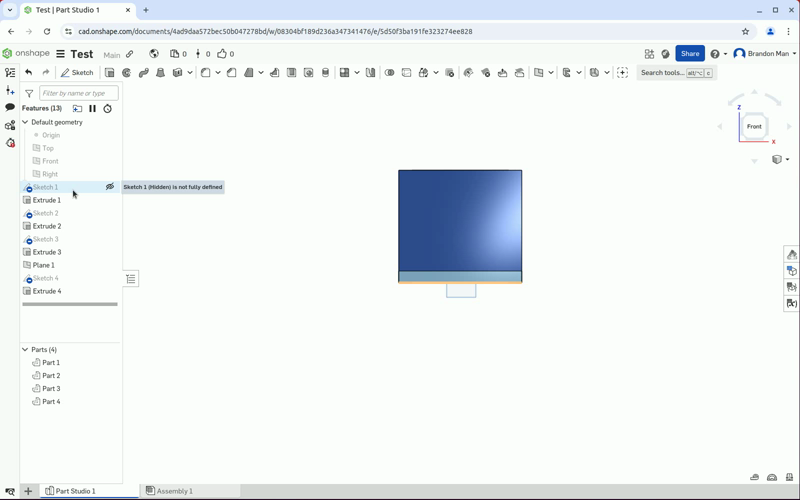
click(73, 189)
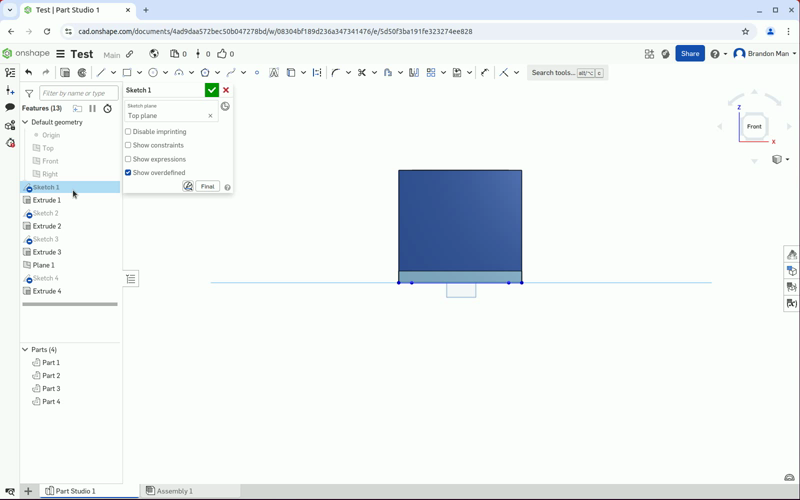
mouse_move(229, 92)
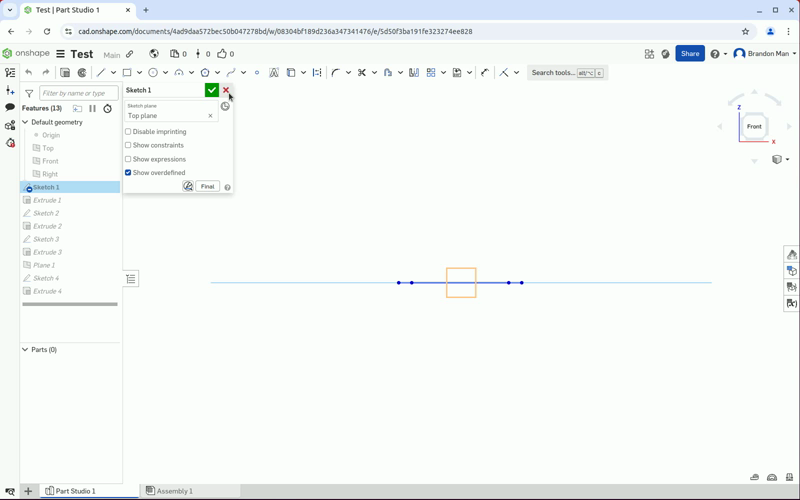
click(229, 92)
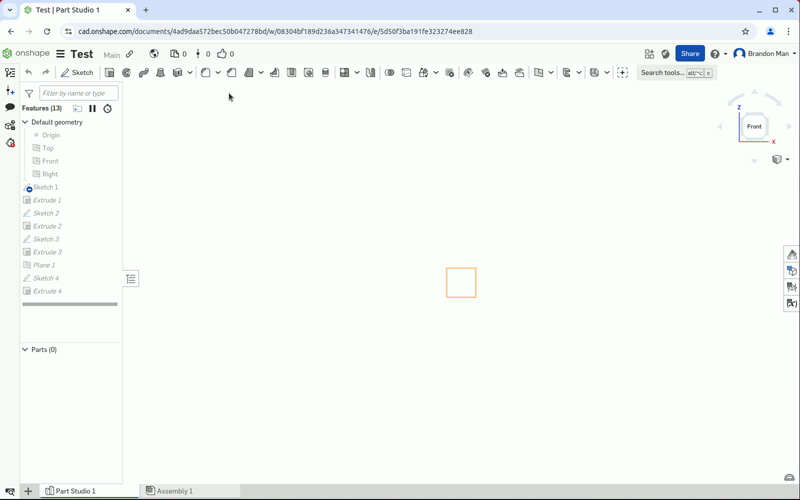
key(shift+s)
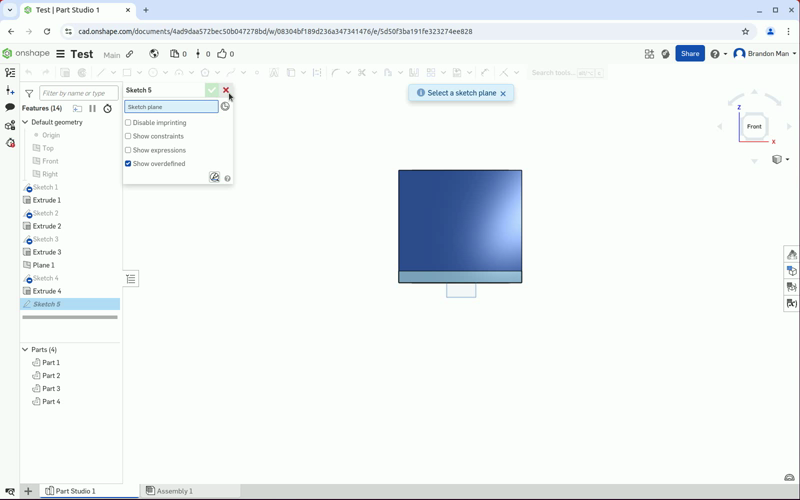
mouse_move(73, 267)
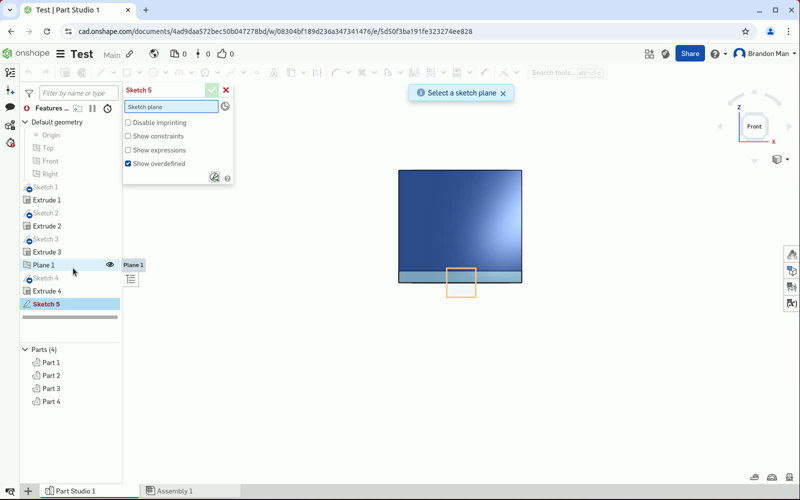
click(73, 267)
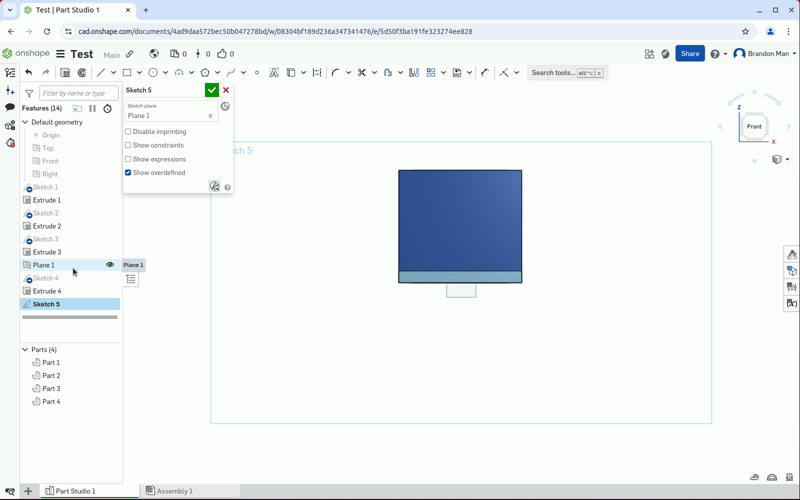
mouse_move(73, 352)
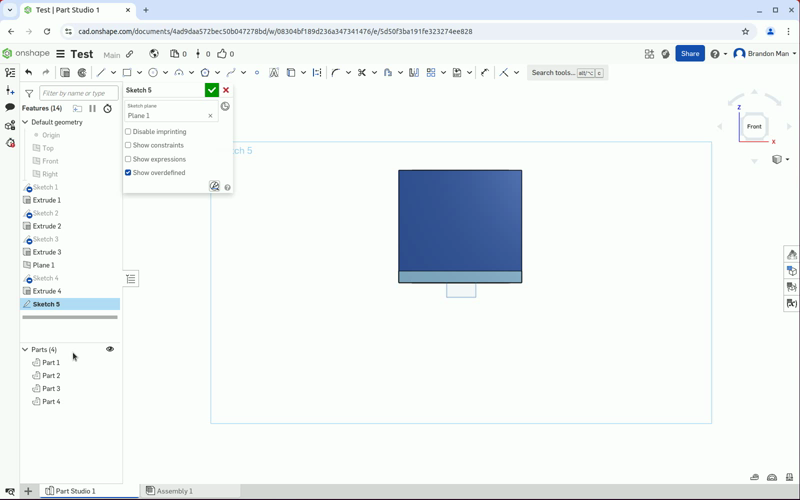
key(y)
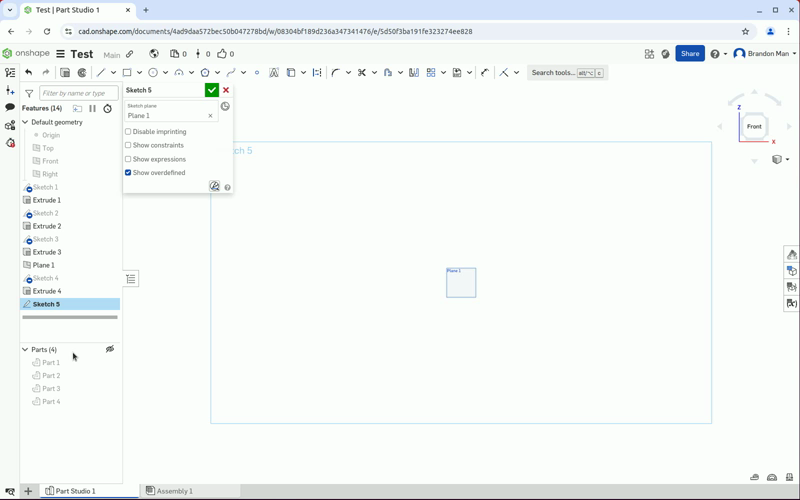
key(l)
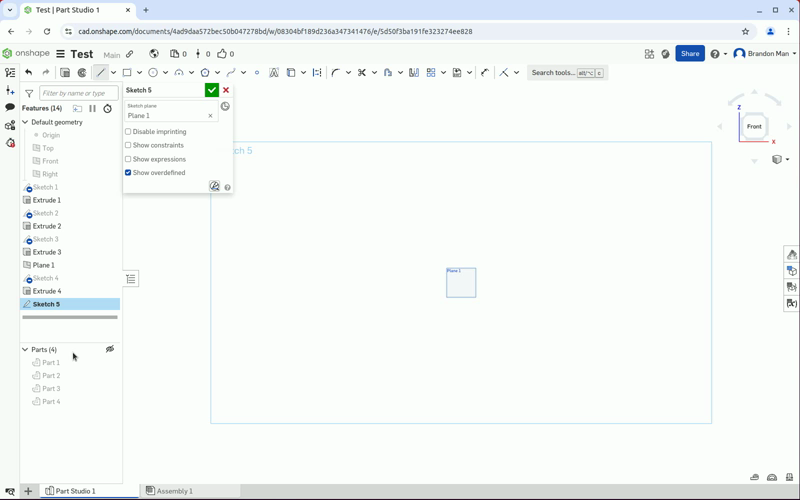
key_down(shift)
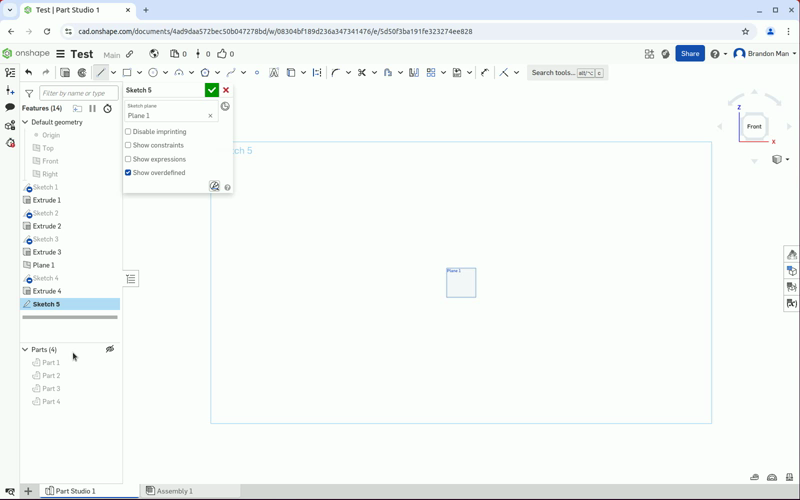
mouse_move(423, 223)
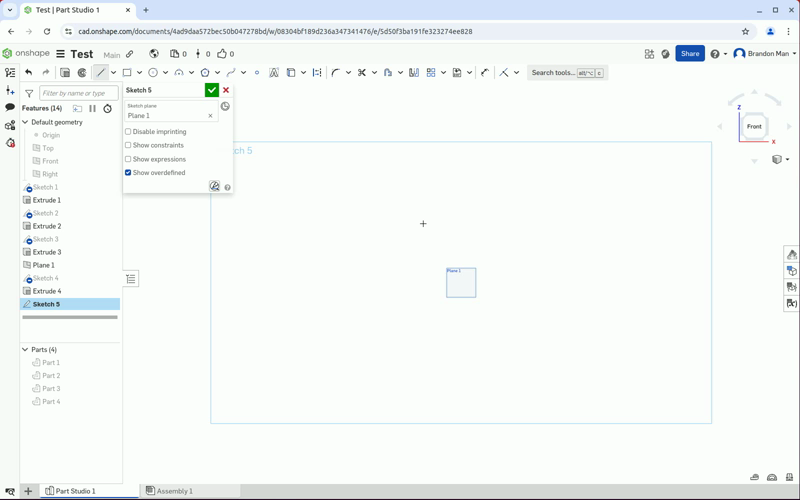
click(423, 223)
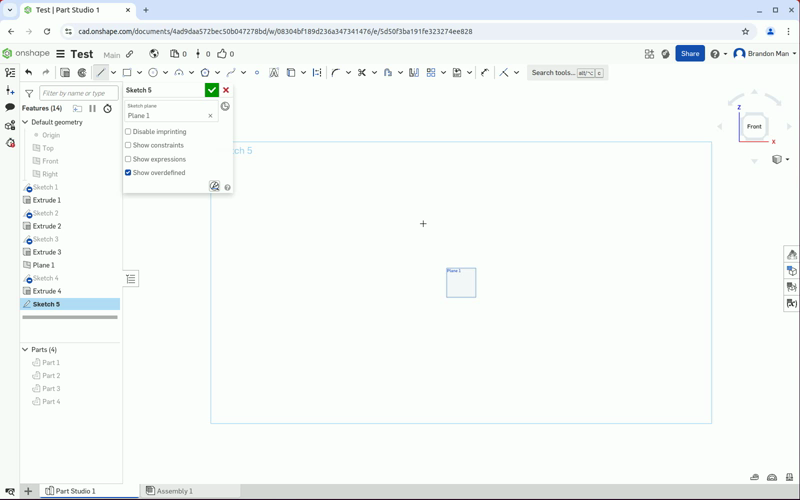
key_up(shift)
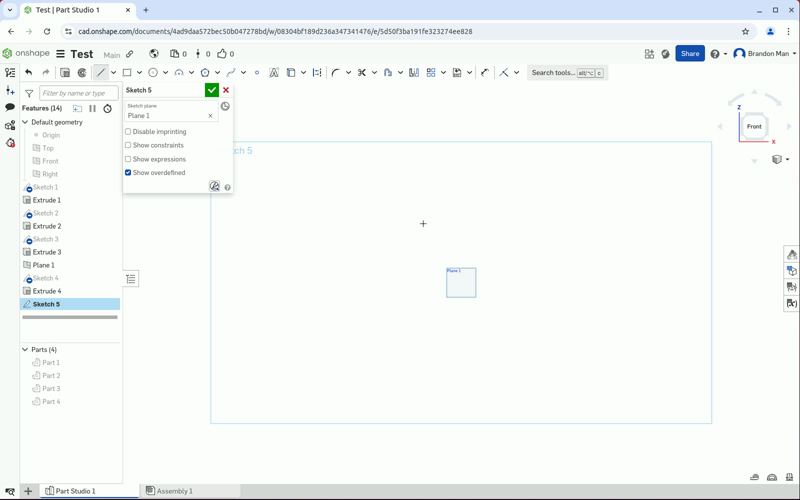
key_down(shift)
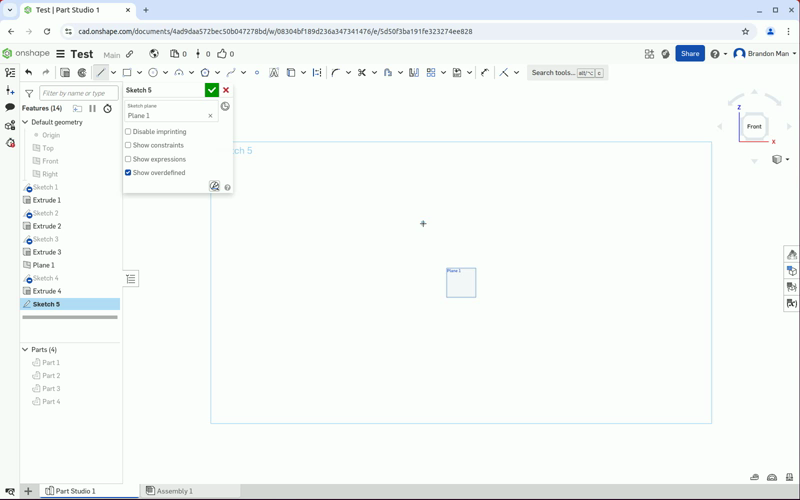
mouse_move(453, 223)
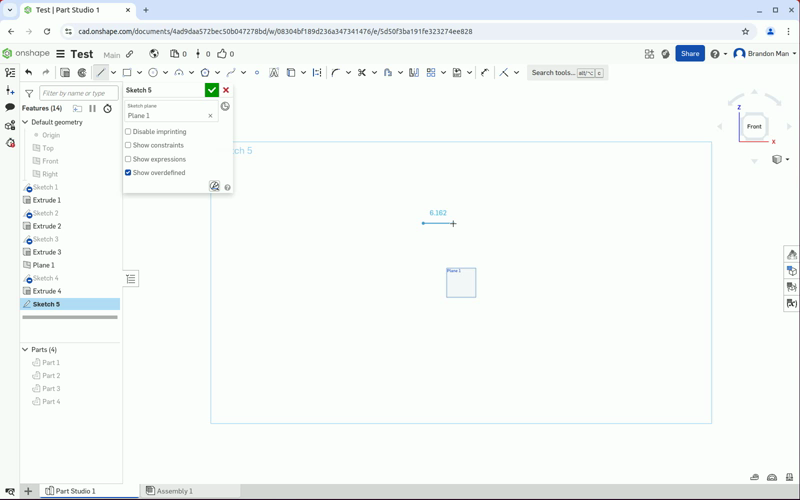
mouse_move(441, 223)
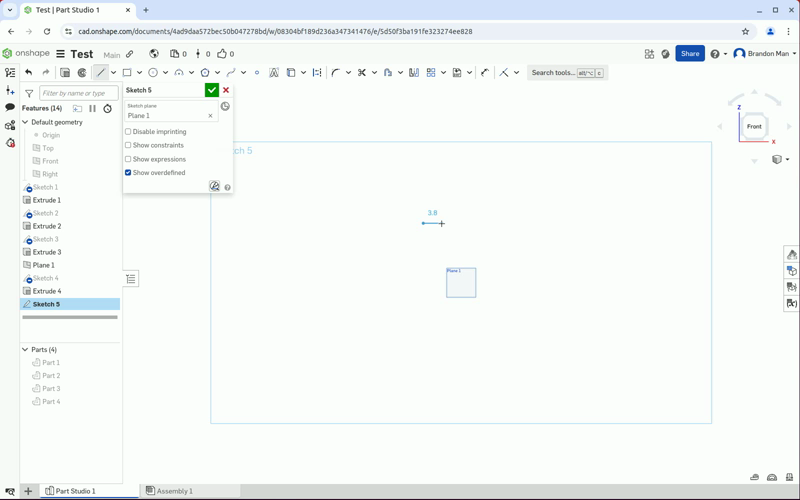
click(441, 223)
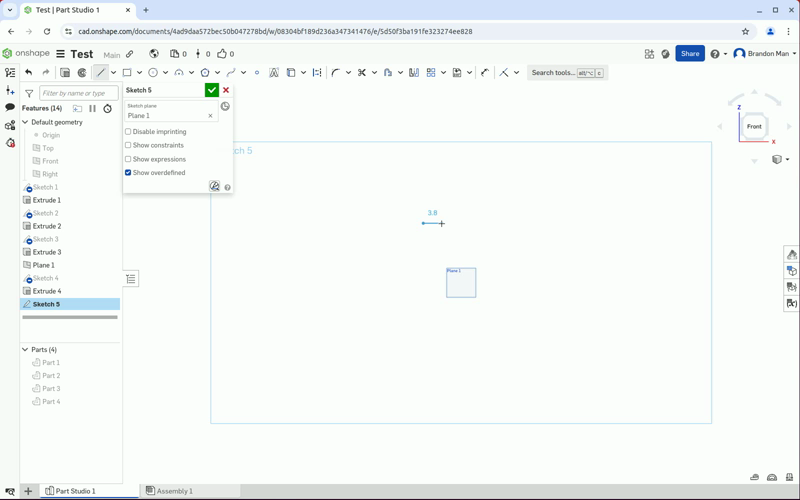
key_up(shift)
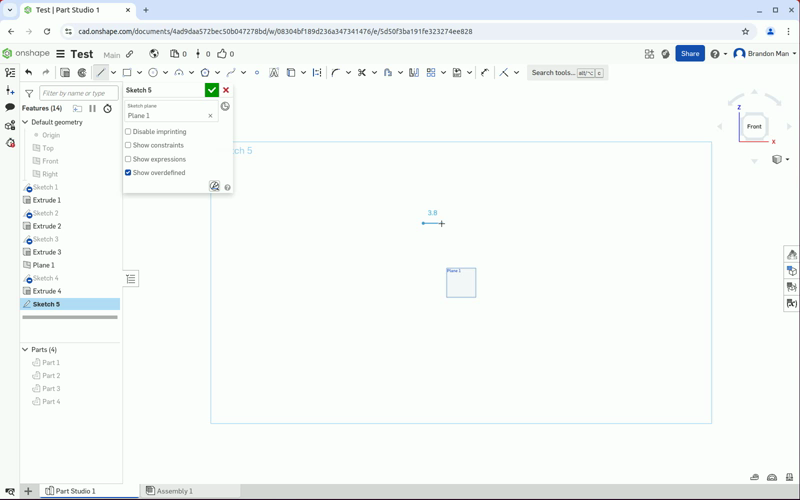
key_down(shift)
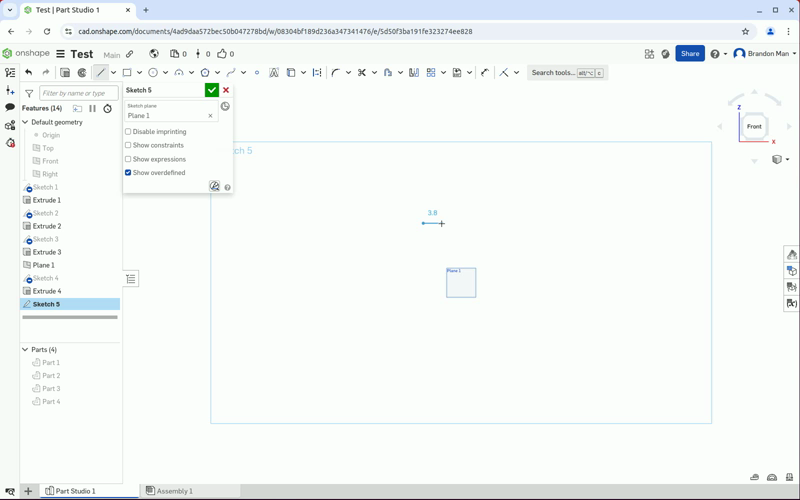
mouse_move(471, 223)
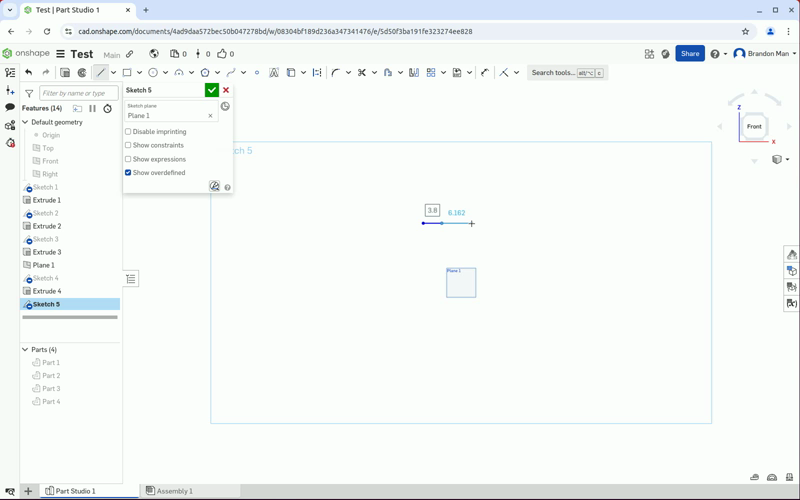
mouse_move(441, 212)
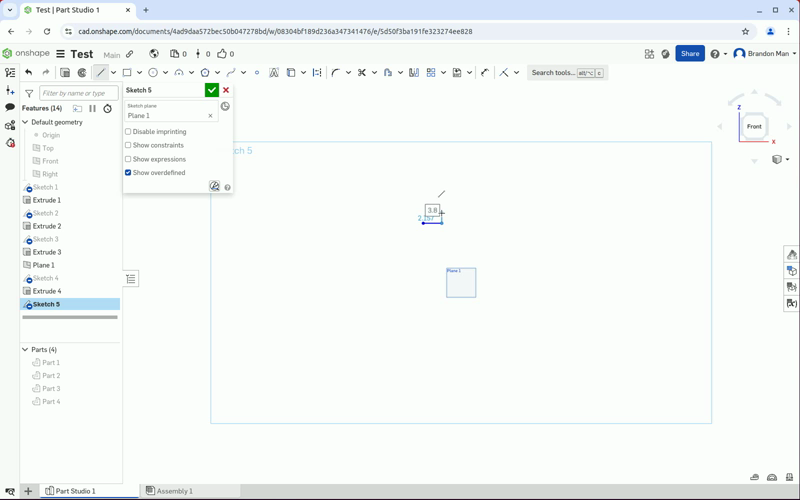
click(441, 212)
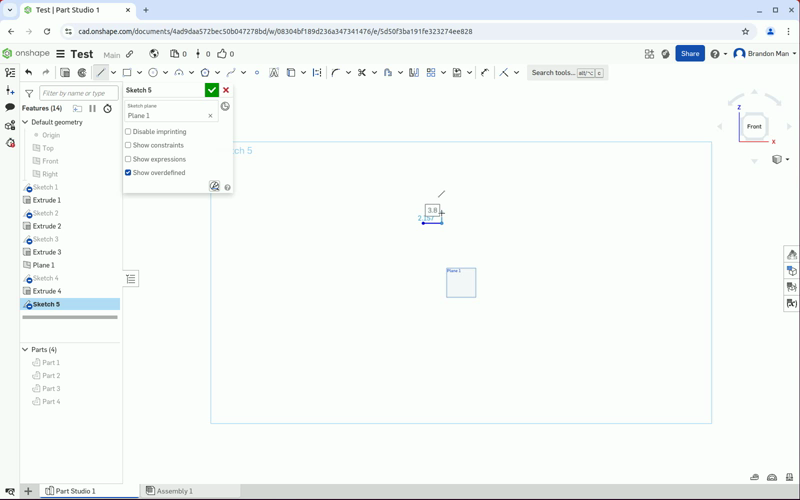
key_up(shift)
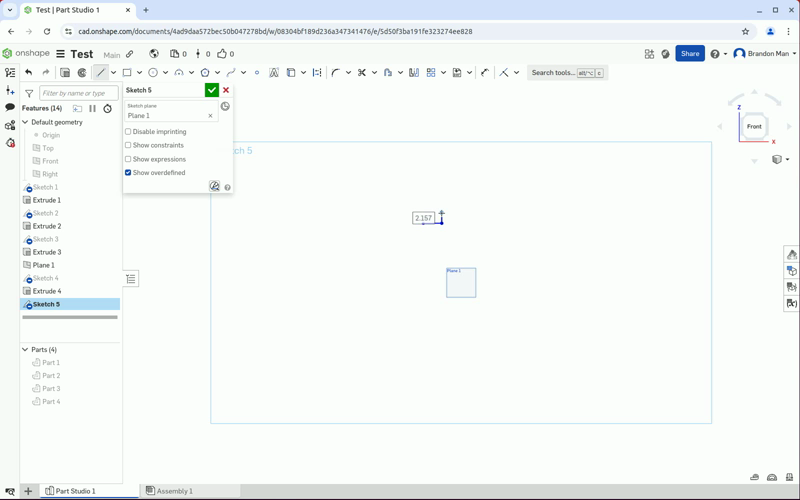
key_down(shift)
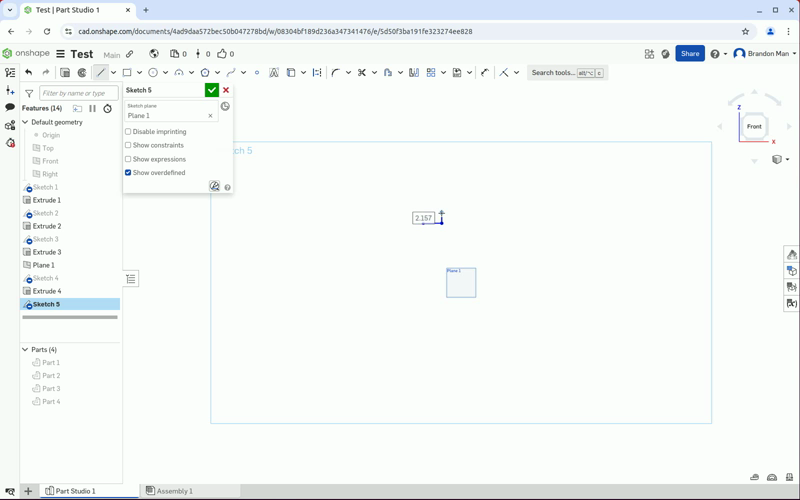
mouse_move(471, 212)
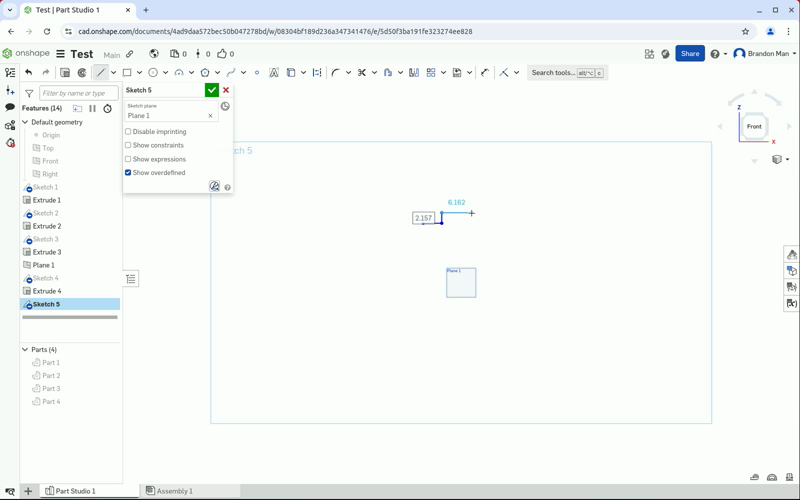
mouse_move(423, 212)
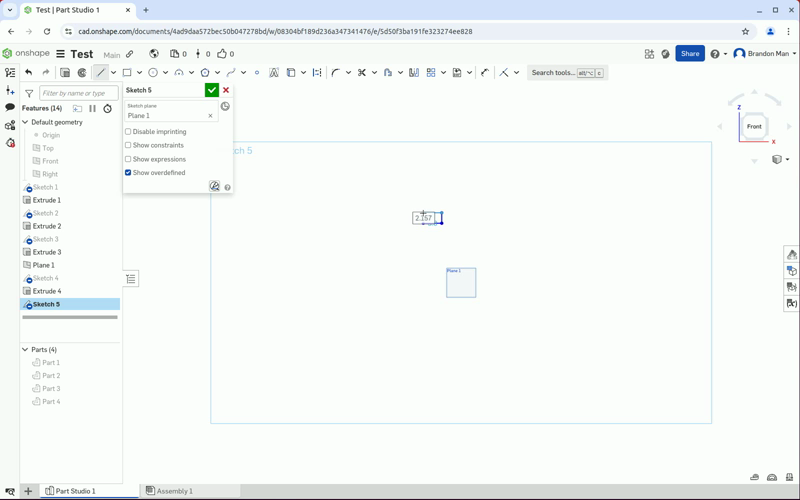
click(423, 212)
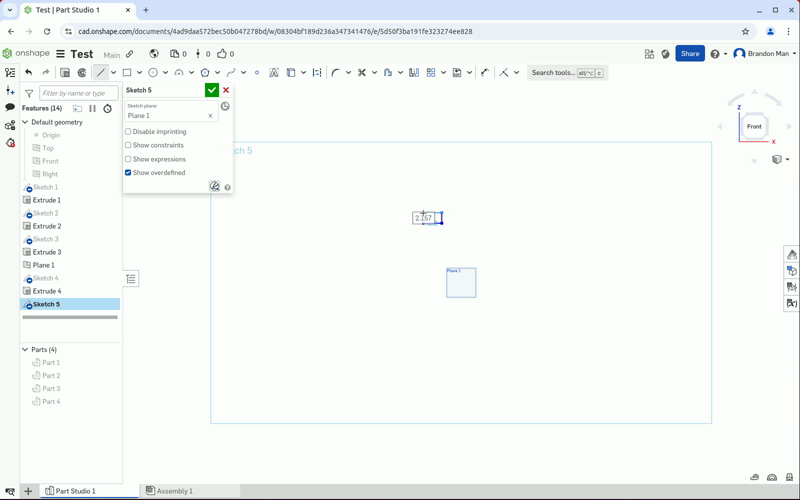
key_up(shift)
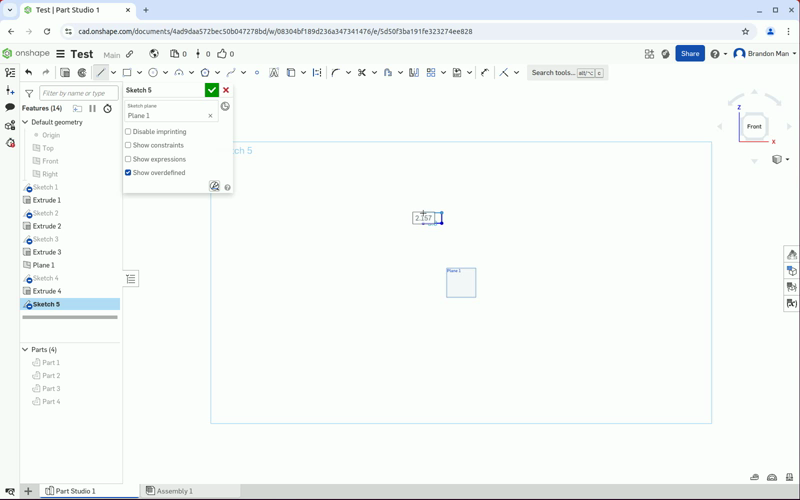
mouse_move(453, 212)
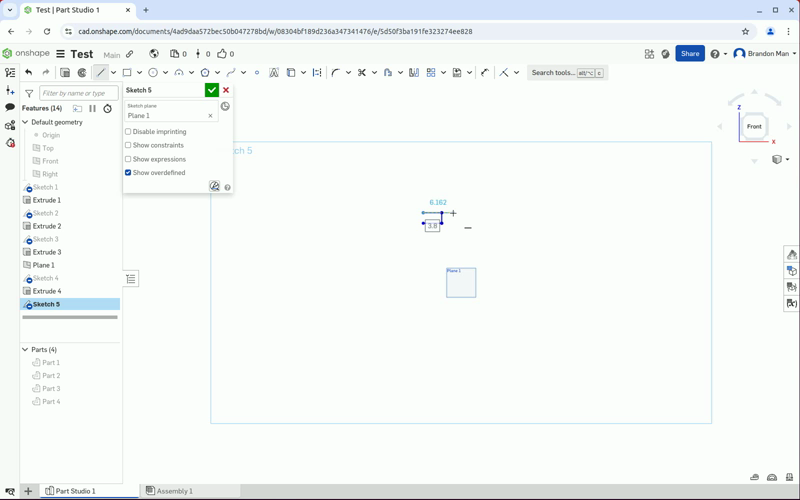
key_down(shift)
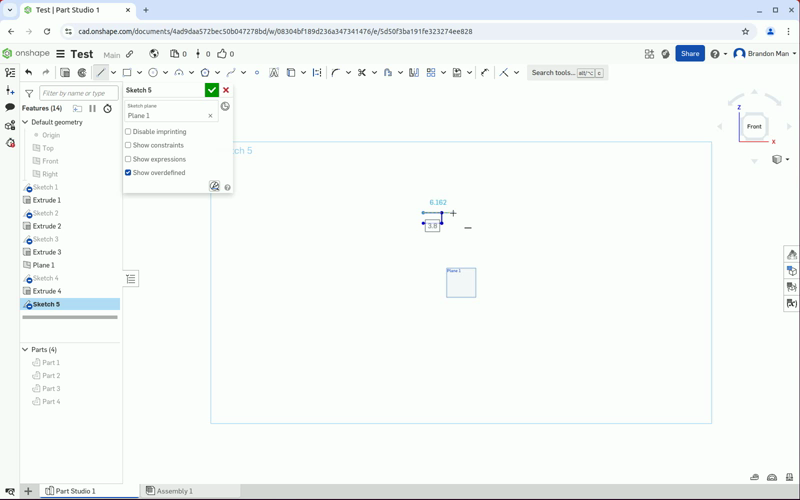
mouse_move(423, 223)
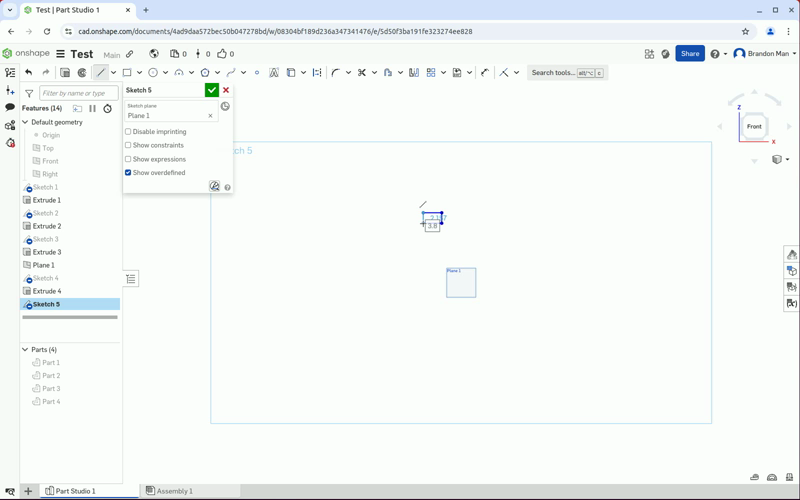
key_up(shift)
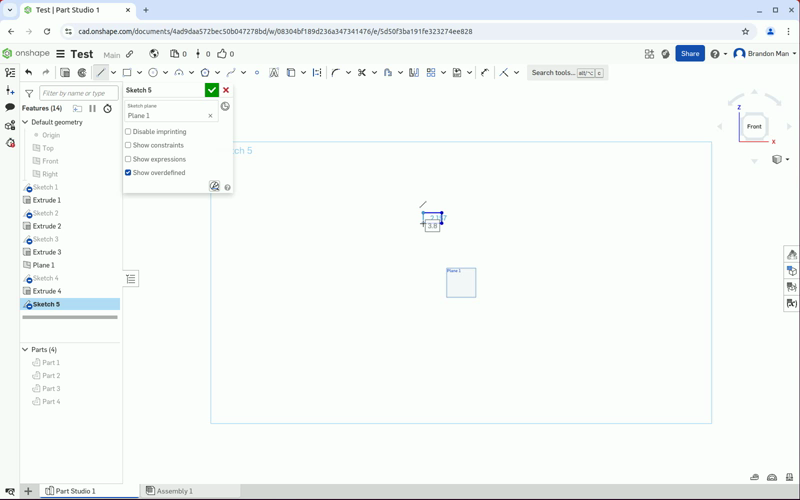
click(423, 223)
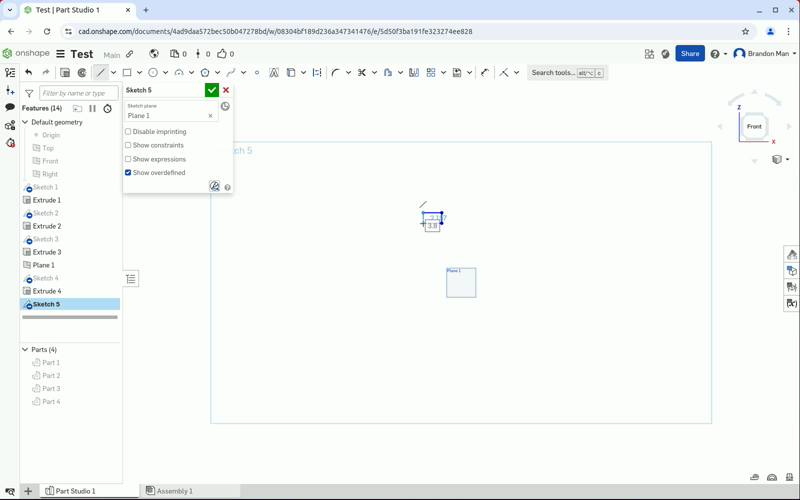
key(esc)
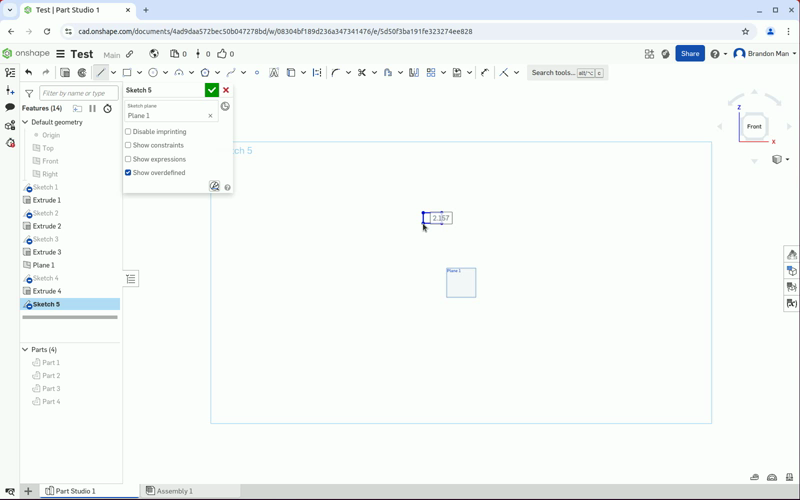
mouse_move(428, 222)
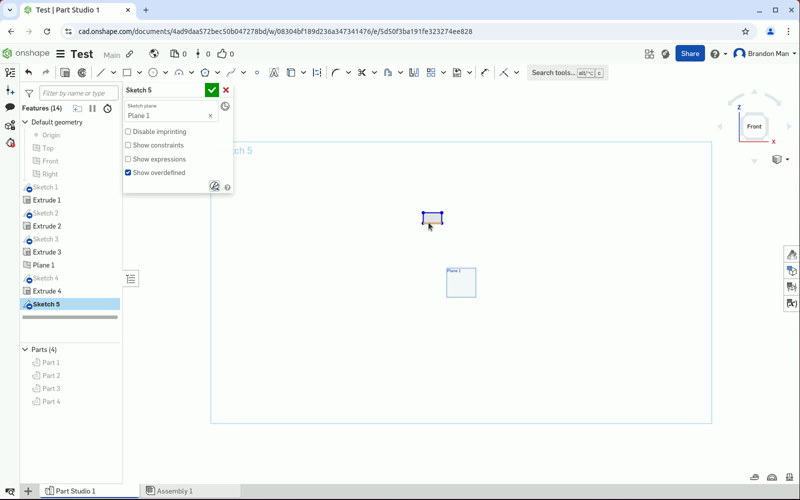
scroll(6)
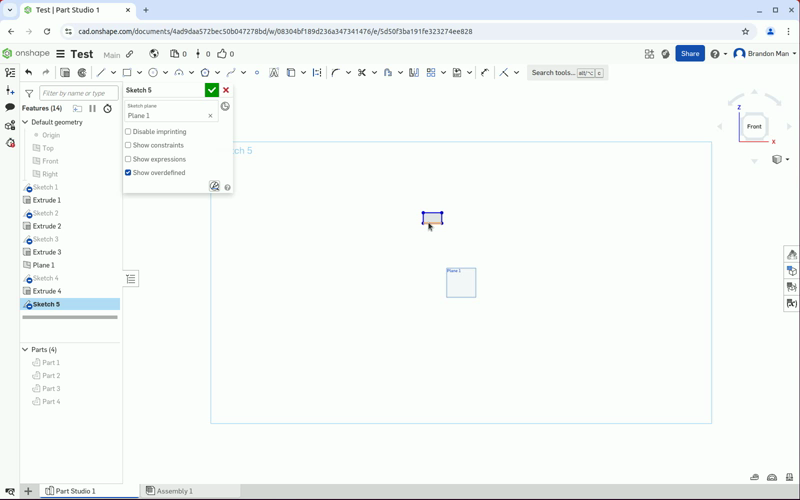
scroll(6)
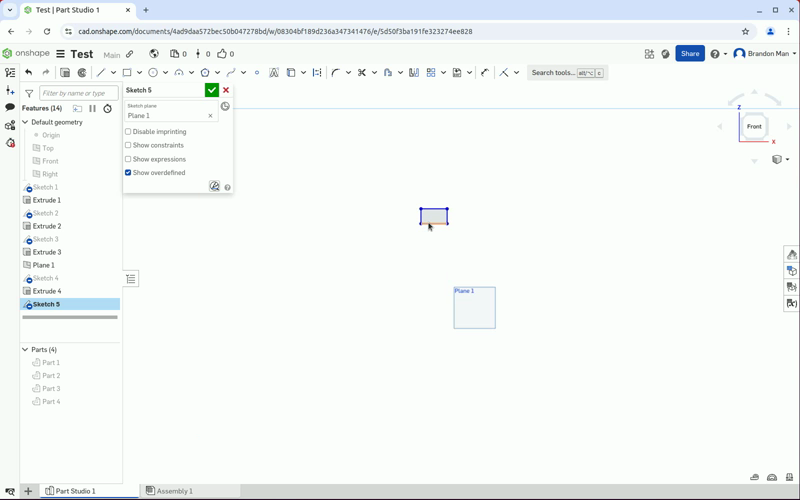
scroll(6)
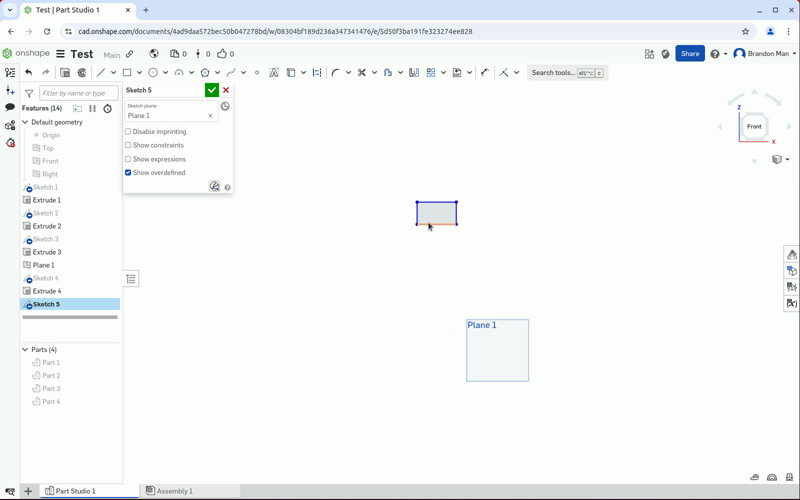
scroll(6)
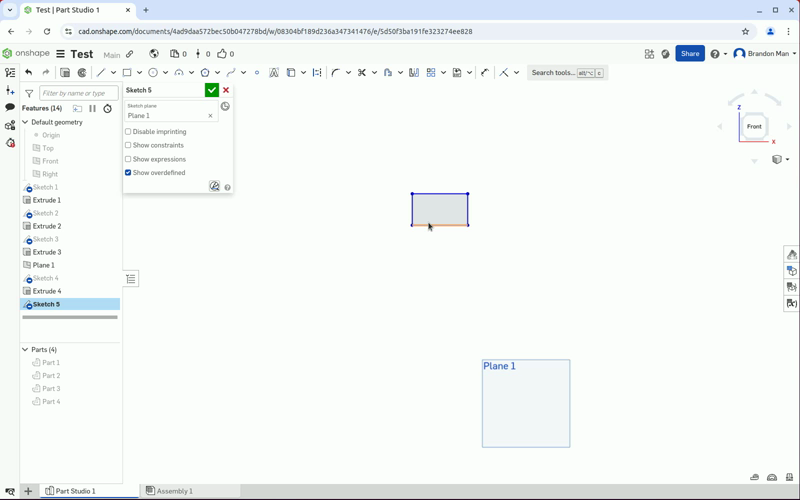
scroll(6)
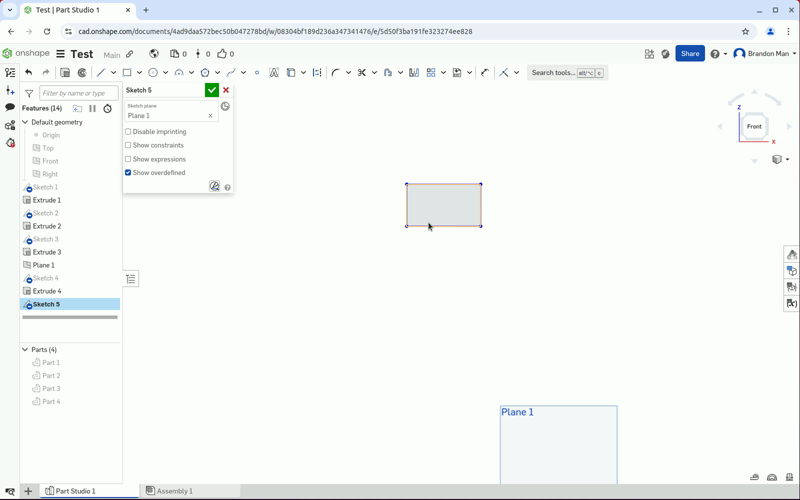
scroll(6)
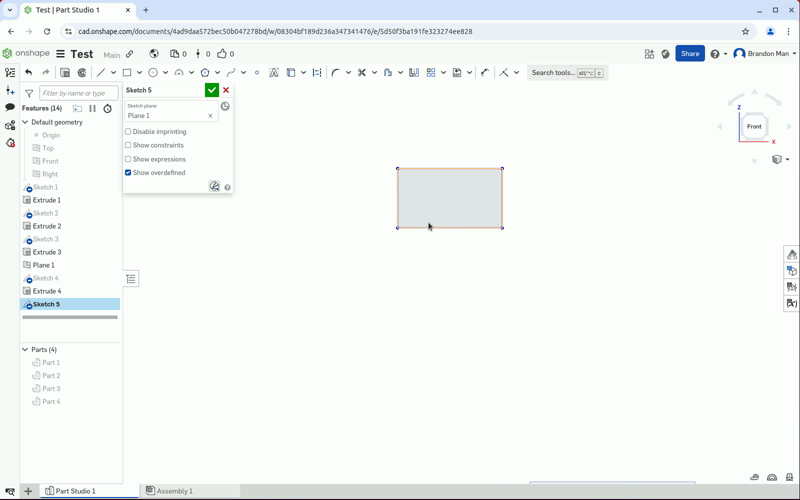
scroll(6)
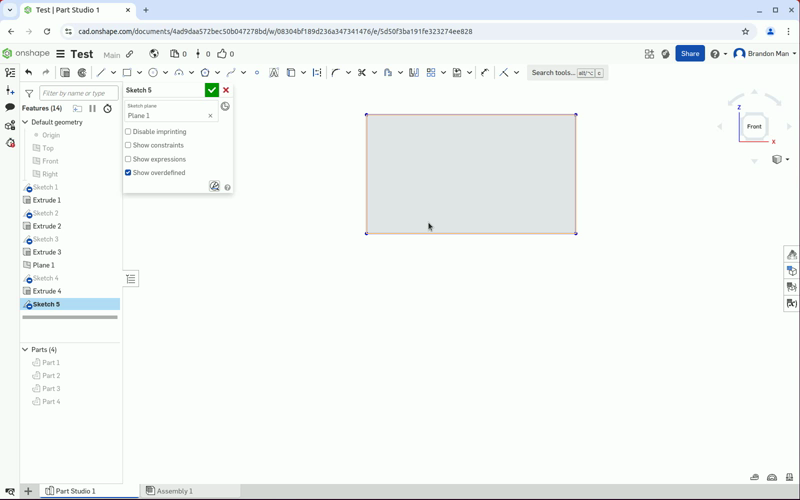
click(428, 222)
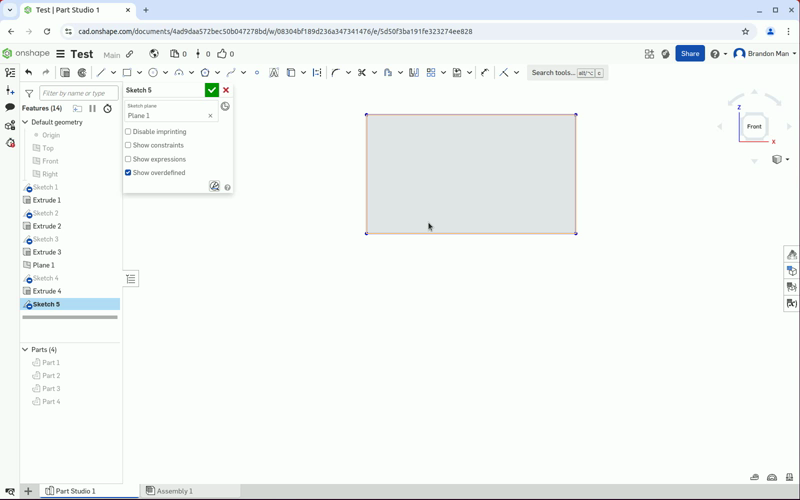
scroll(-6)
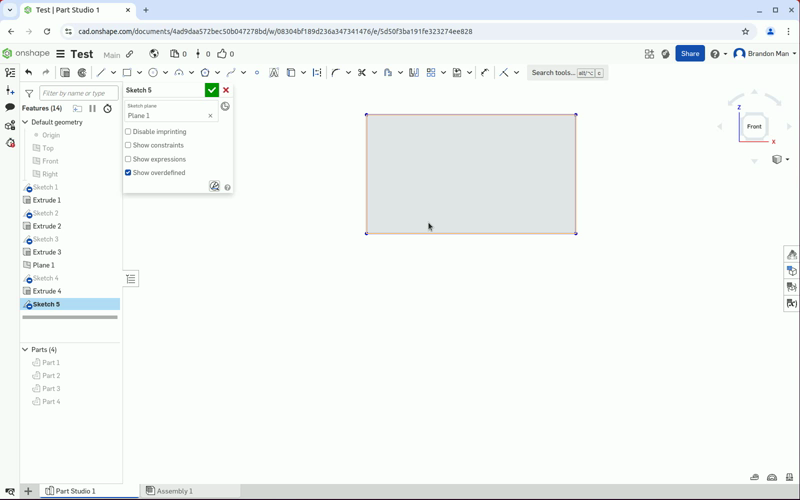
scroll(-6)
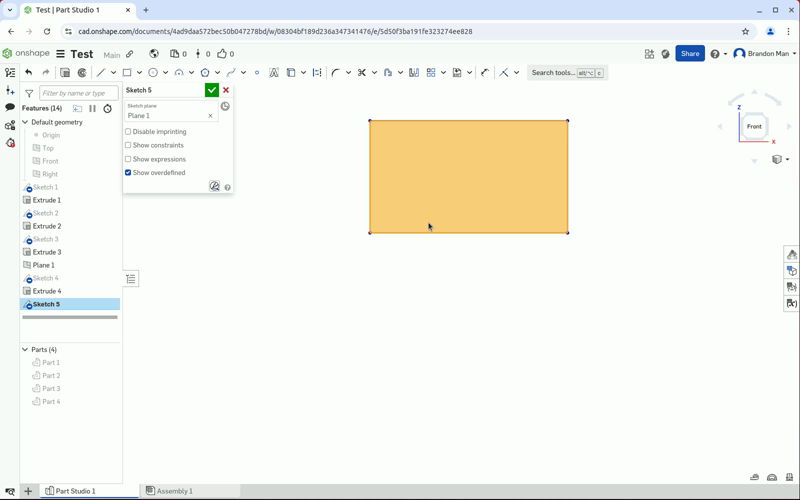
scroll(-6)
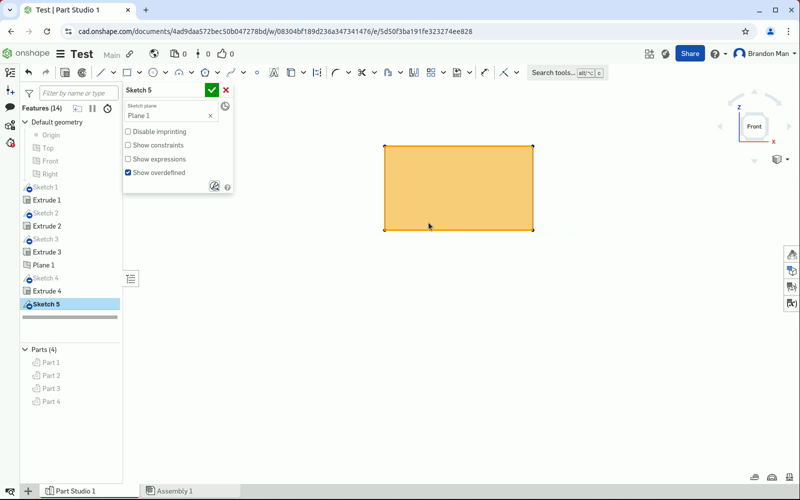
scroll(-6)
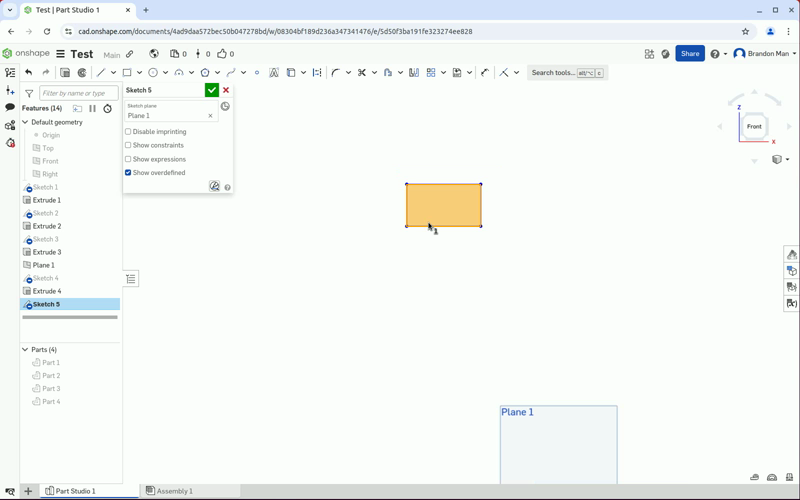
scroll(-6)
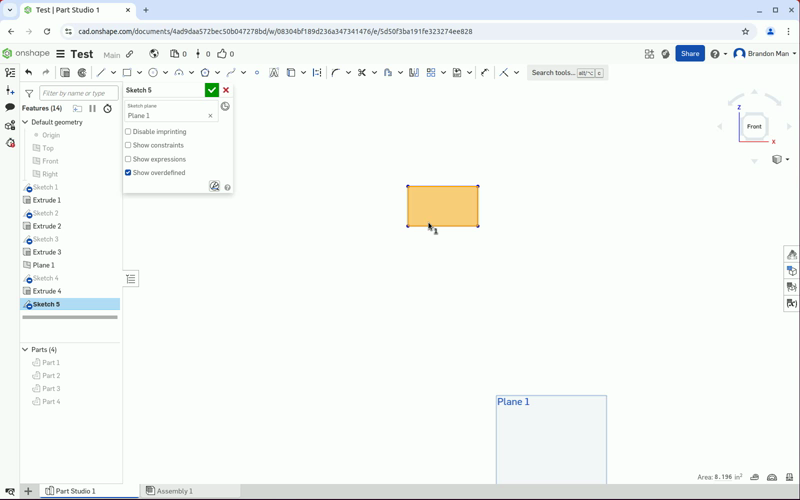
scroll(-6)
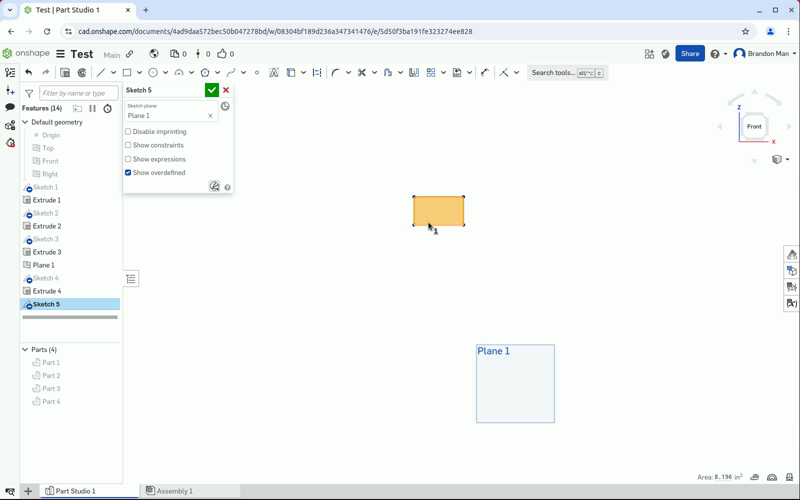
scroll(-6)
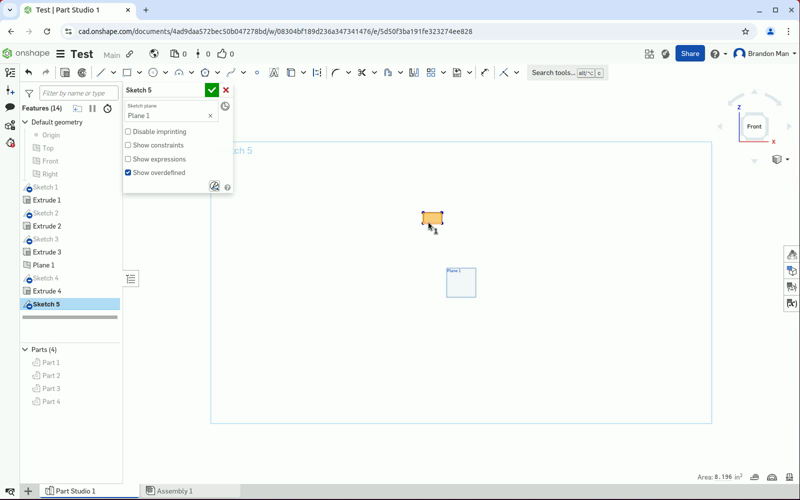
mouse_move(73, 352)
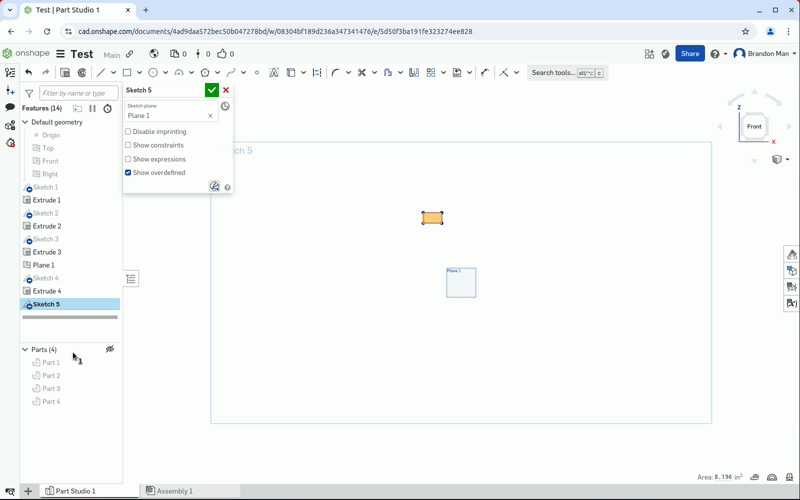
key(shift+y)
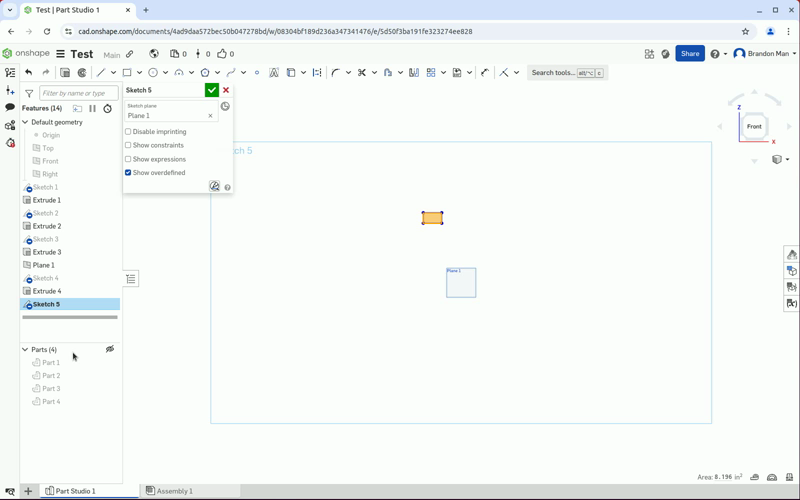
key(shift+e)
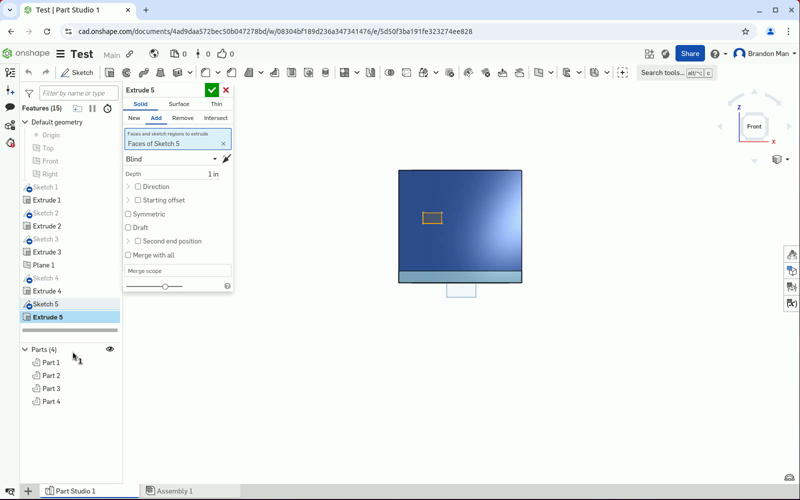
mouse_move(143, 106)
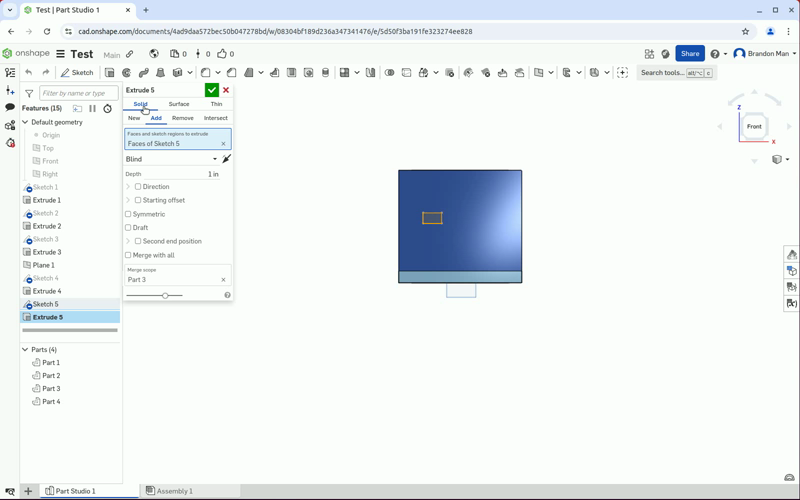
click(143, 106)
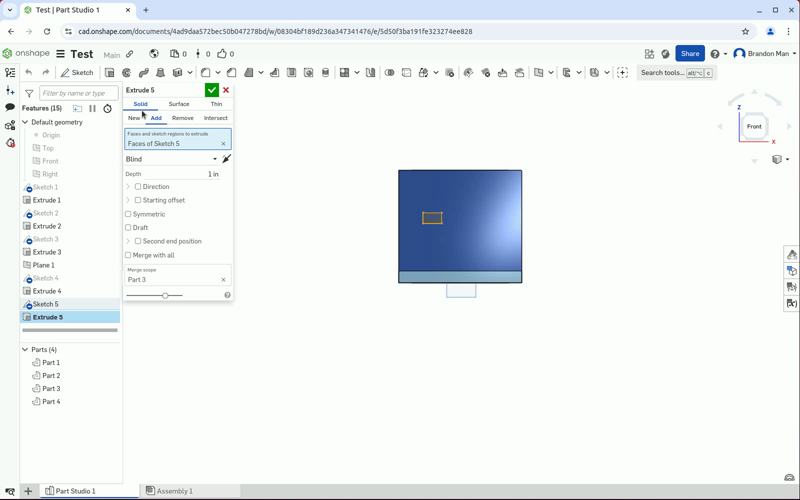
mouse_move(137, 120)
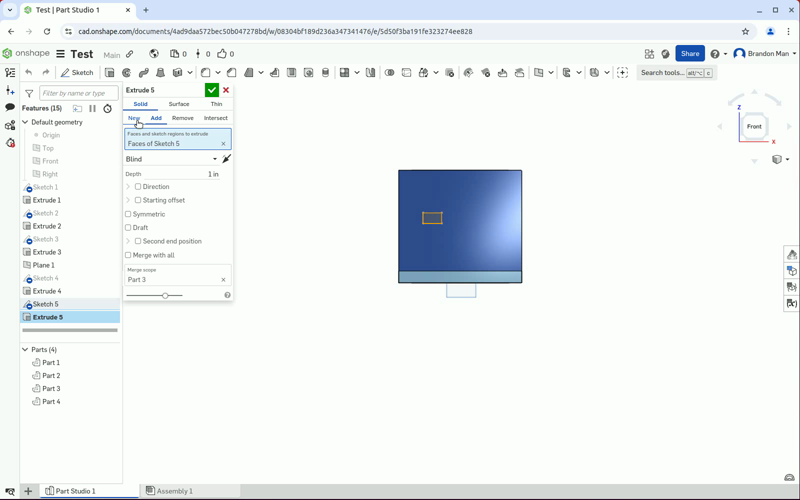
click(137, 120)
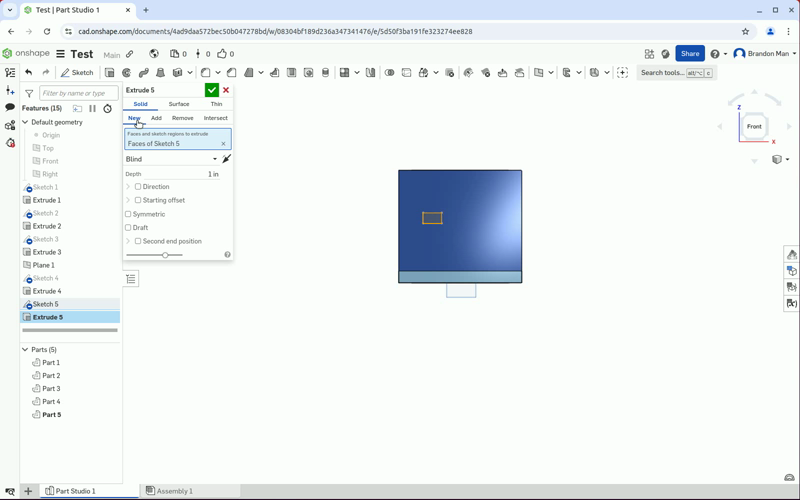
key(tab, 4)
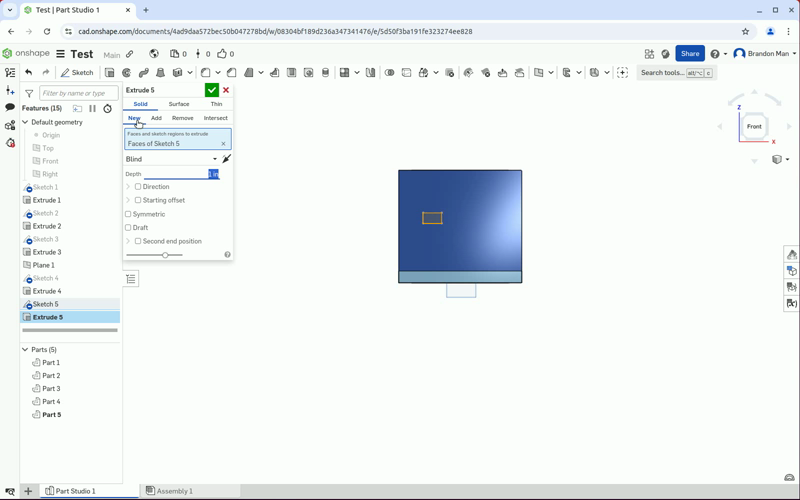
text(0.241)
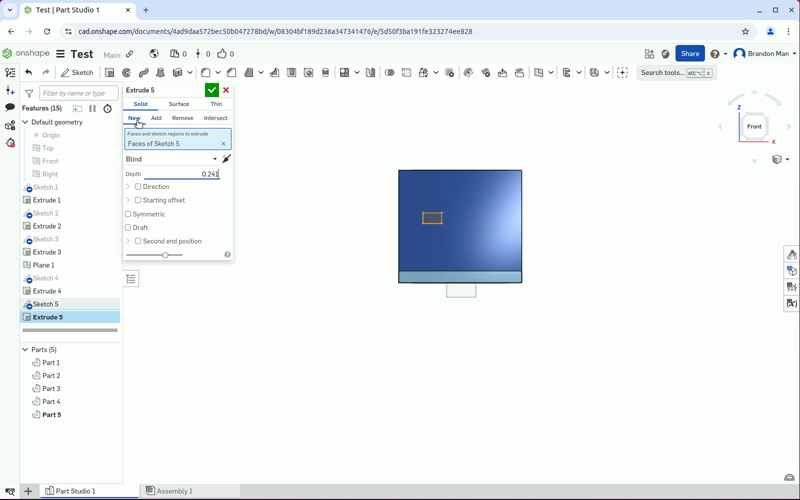
key(enter)
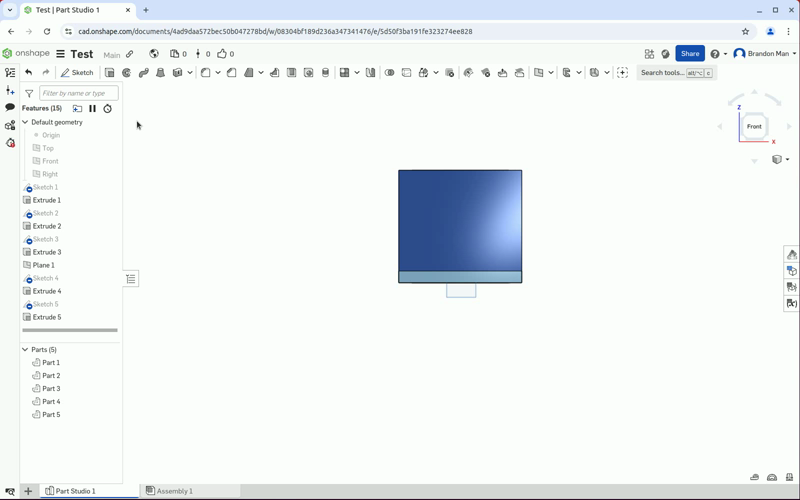
key(shift+h)
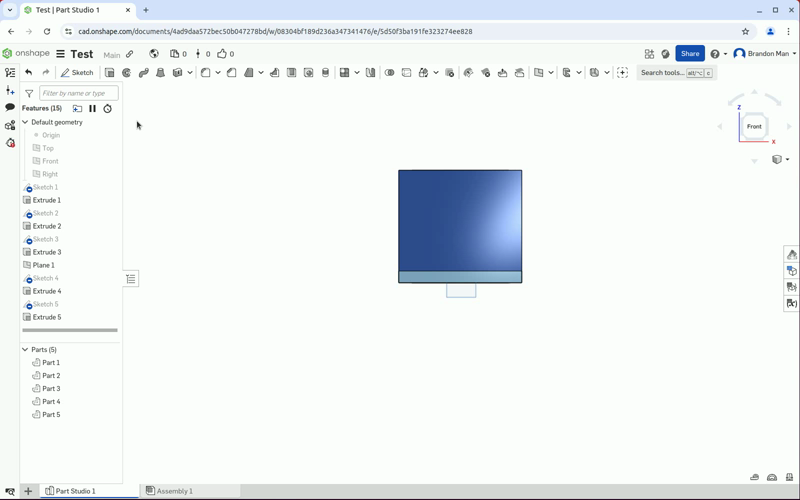
key(shift+h)
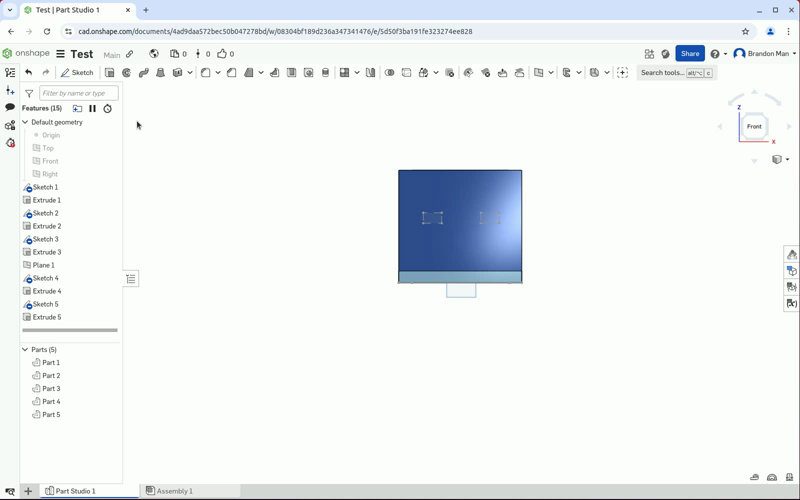
key(shift+7)
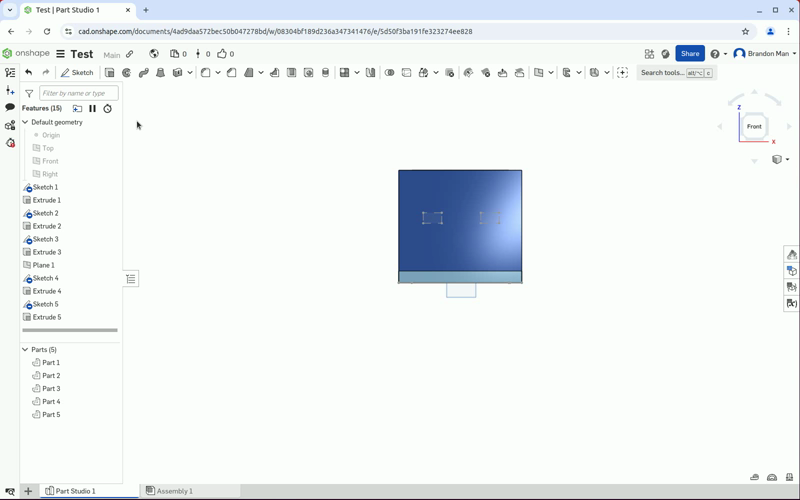
key(left, 2)
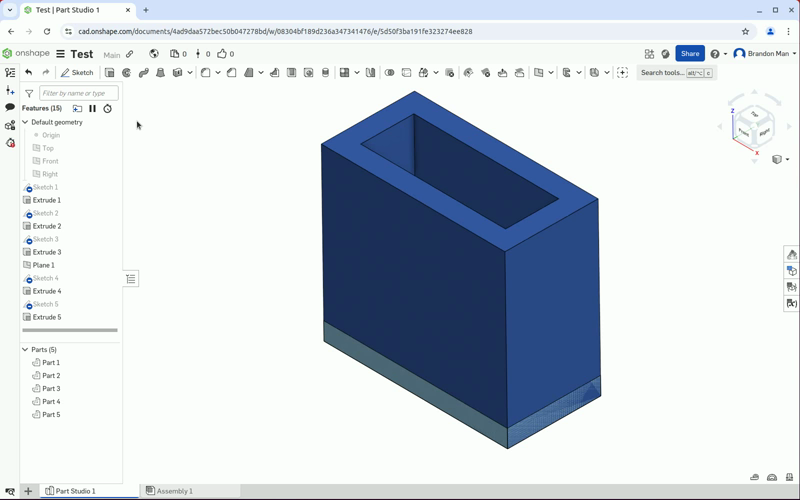
key(down, 2)
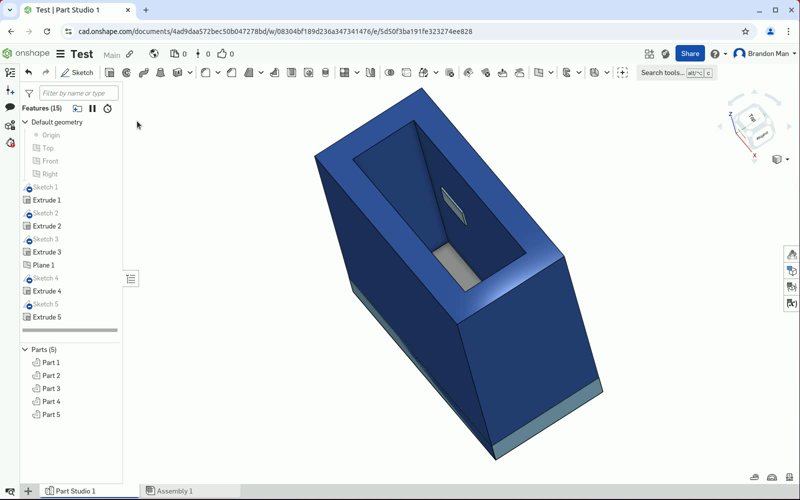
key(up, 2)
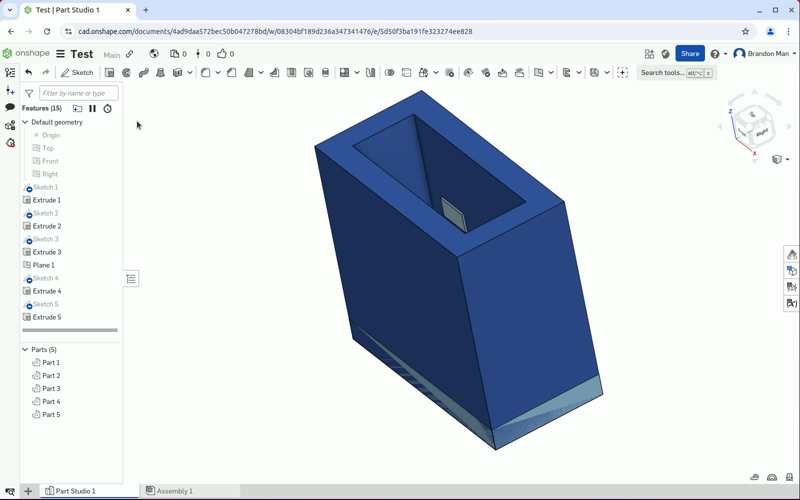
key(right, 2)
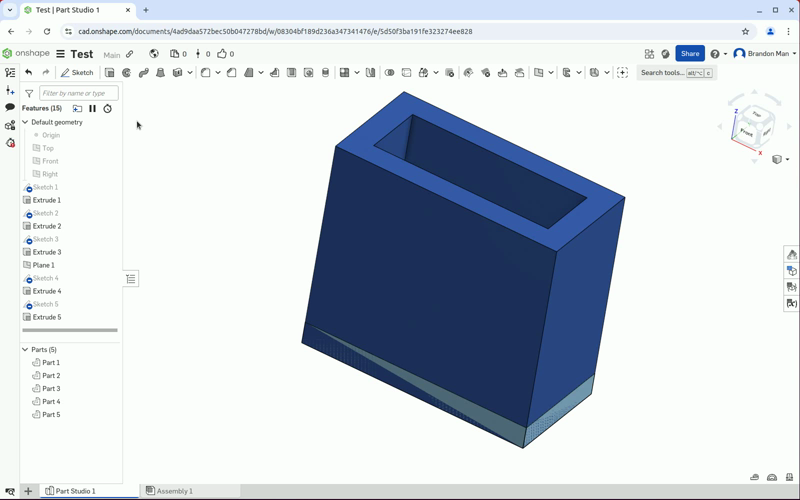
mouse_move(73, 189)
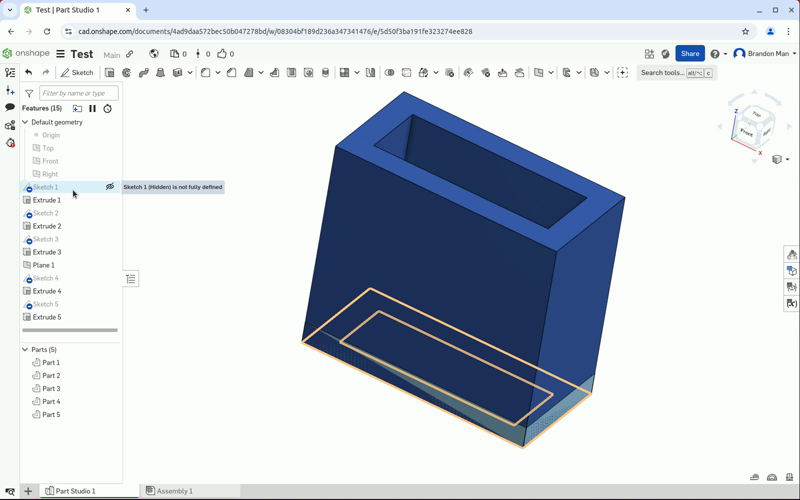
click(73, 189)